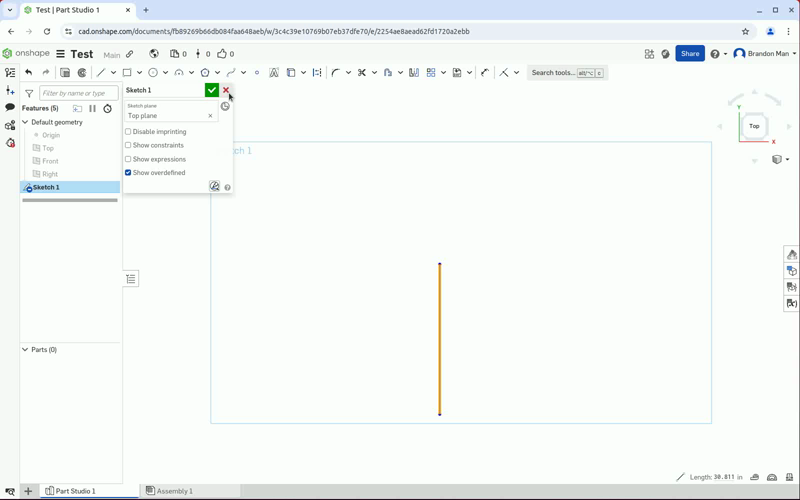
key(shift+h)
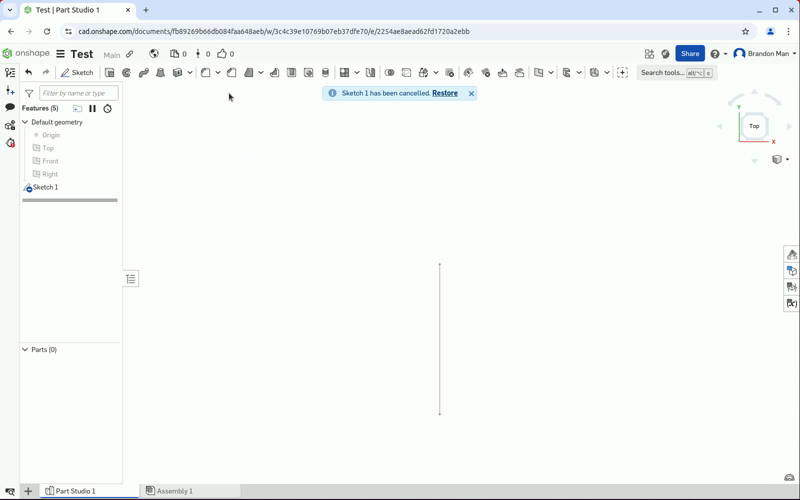
key(shift+s)
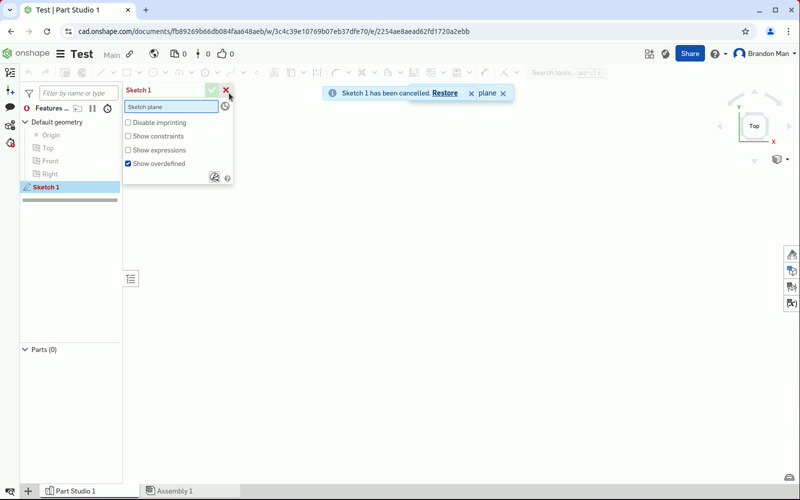
mouse_move(73, 150)
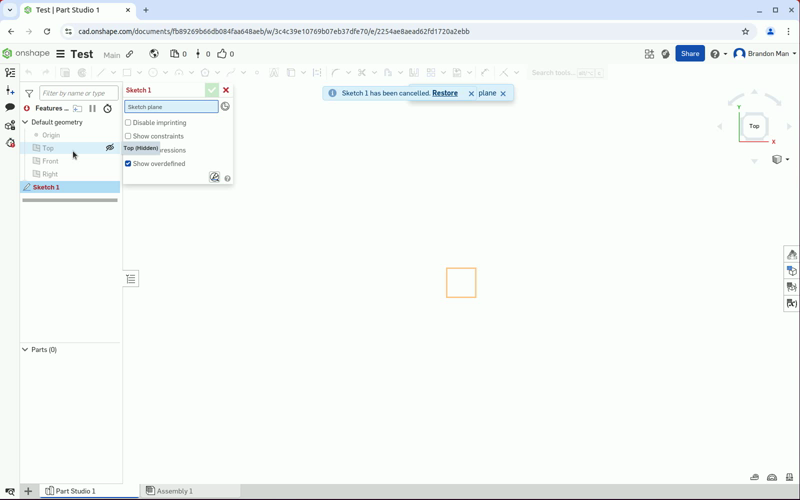
click(73, 150)
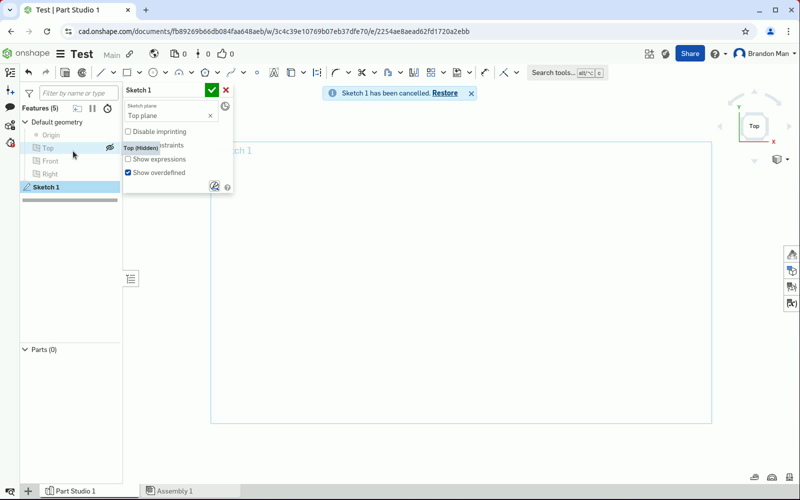
mouse_move(73, 352)
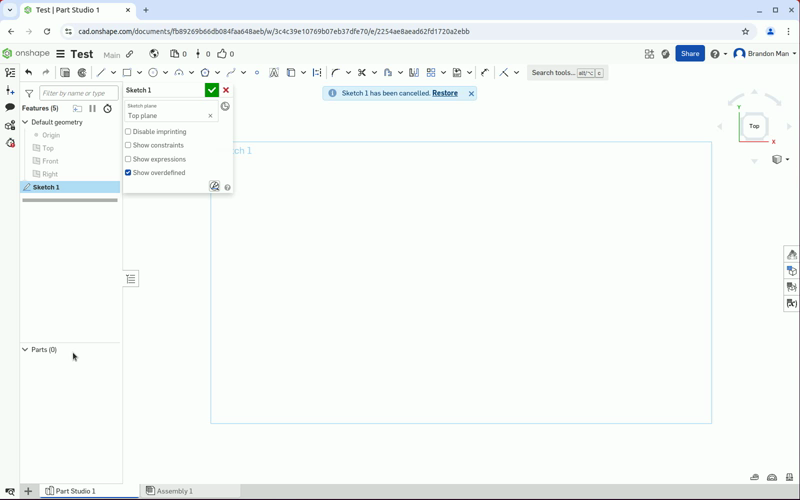
key(y)
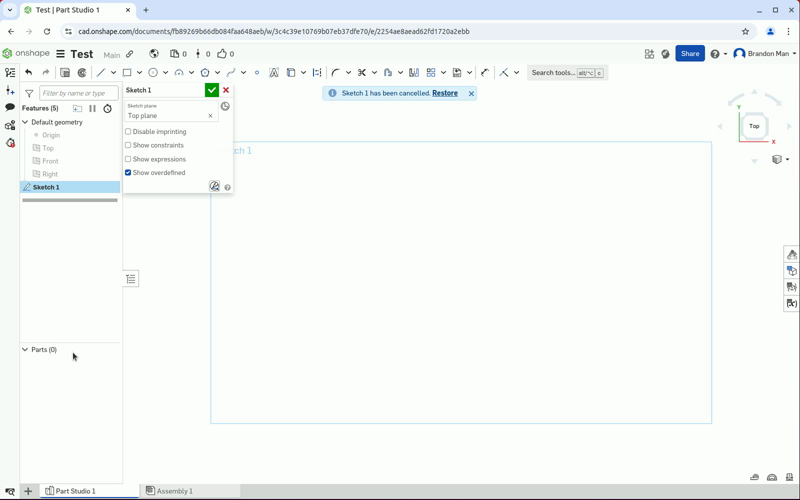
key(l)
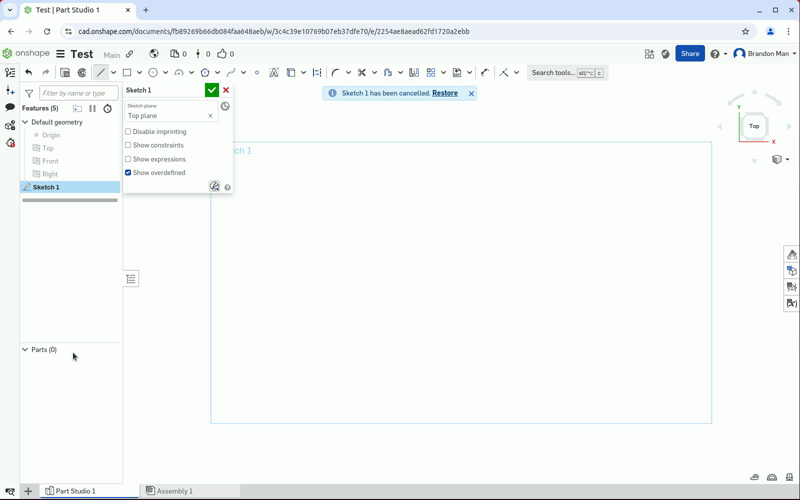
key_down(shift)
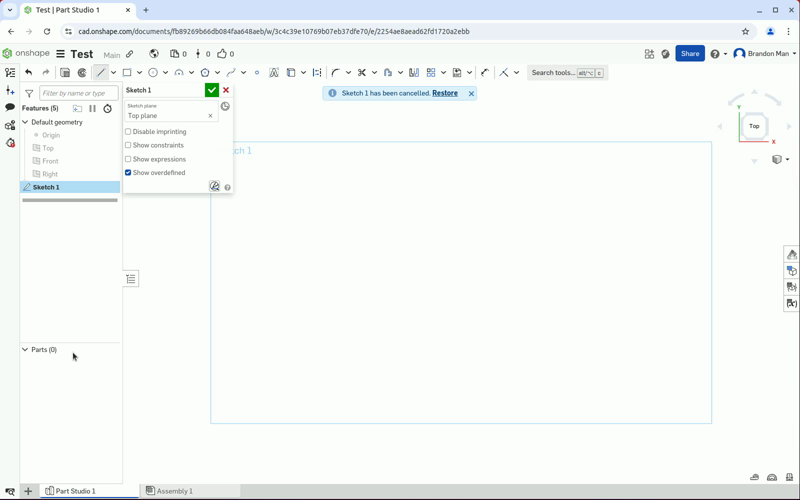
mouse_move(348, 224)
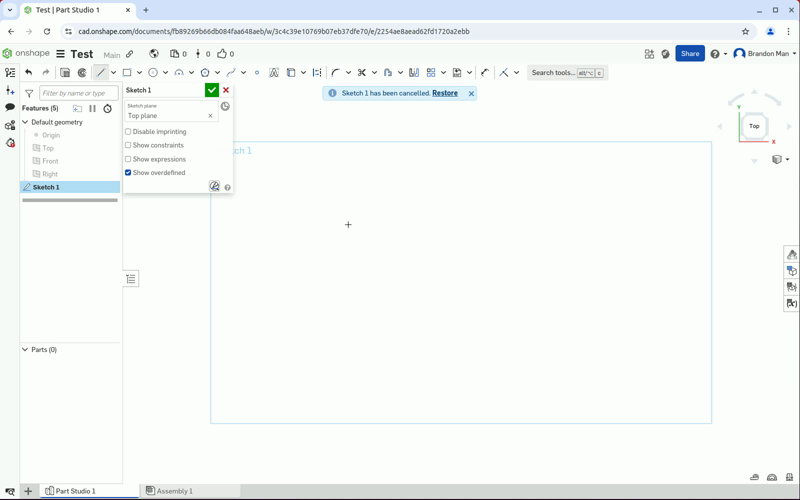
click(348, 224)
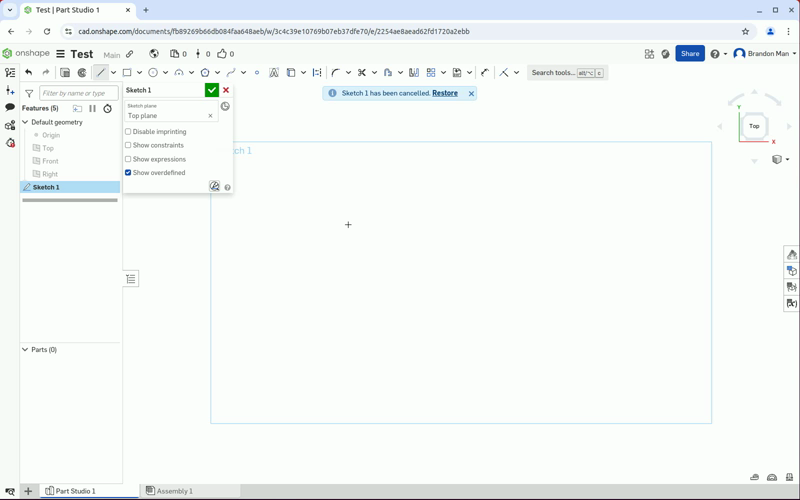
key_up(shift)
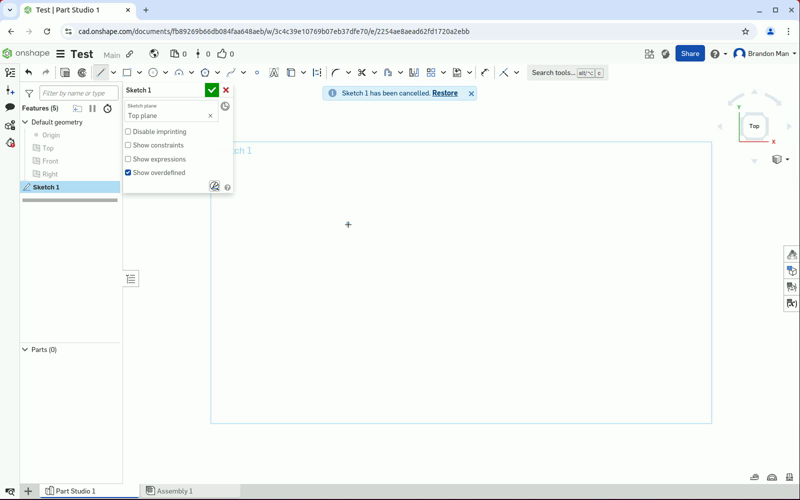
key_down(shift)
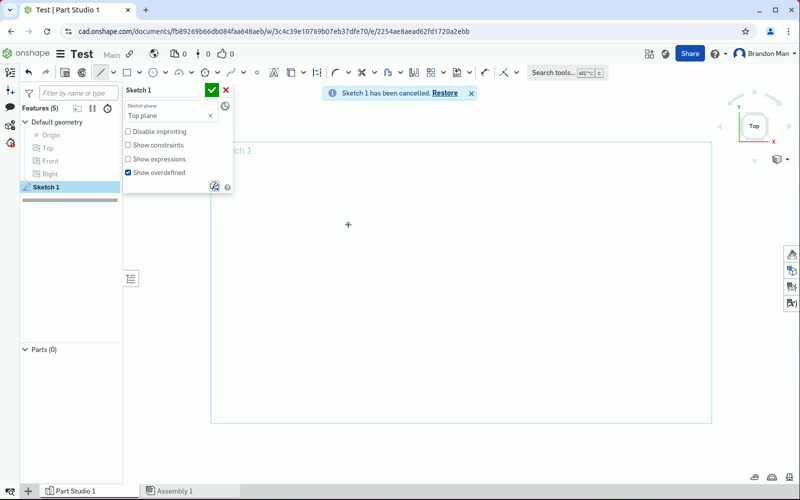
mouse_move(378, 224)
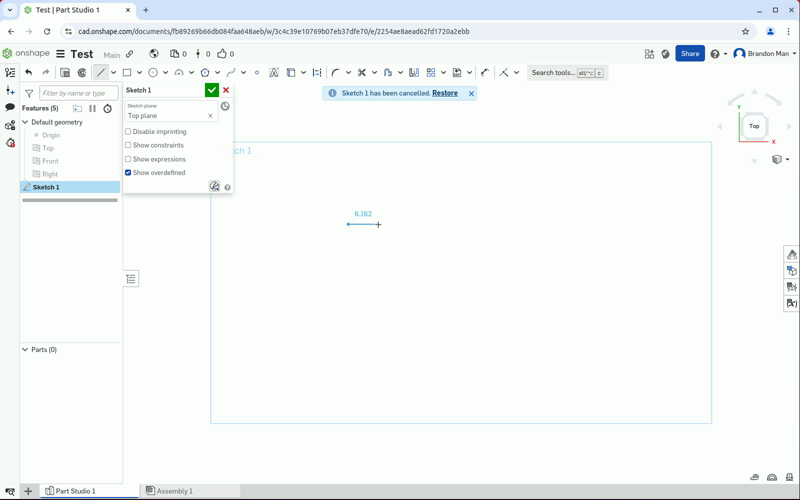
mouse_move(404, 224)
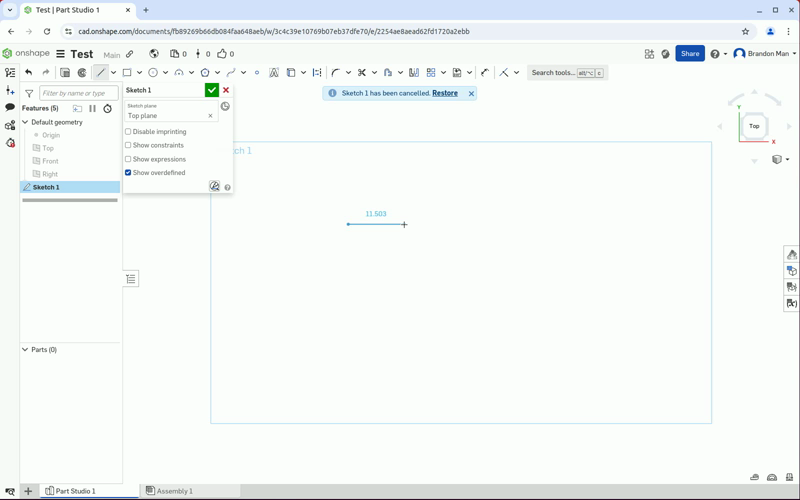
click(404, 224)
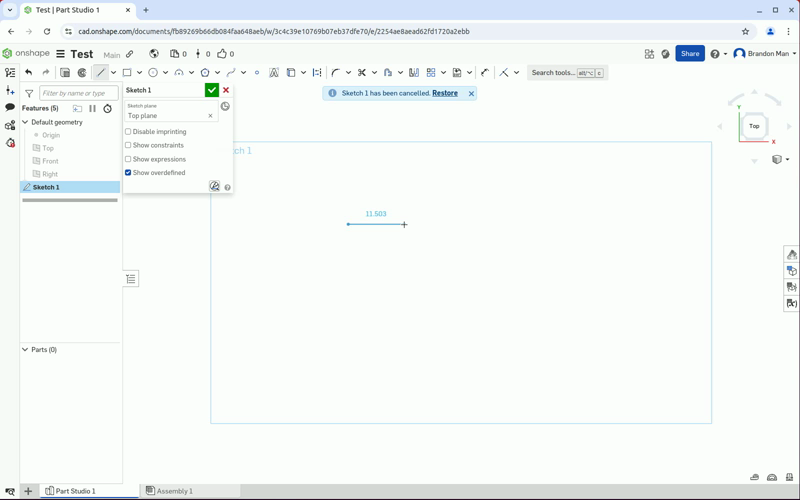
key_up(shift)
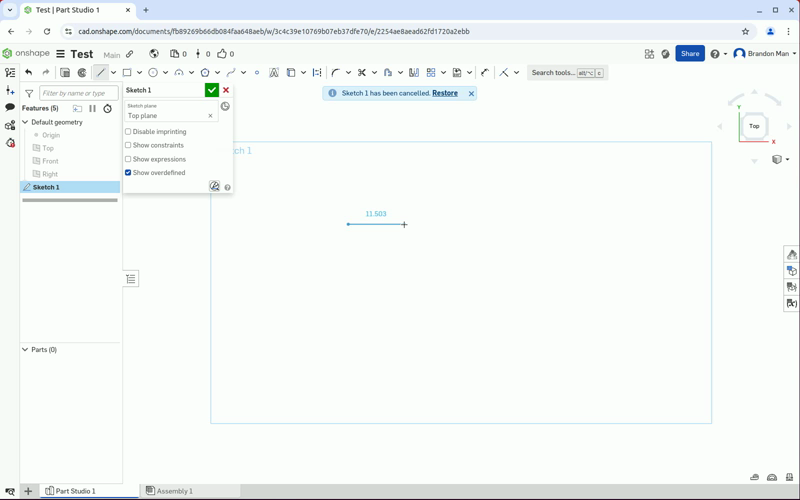
key_down(shift)
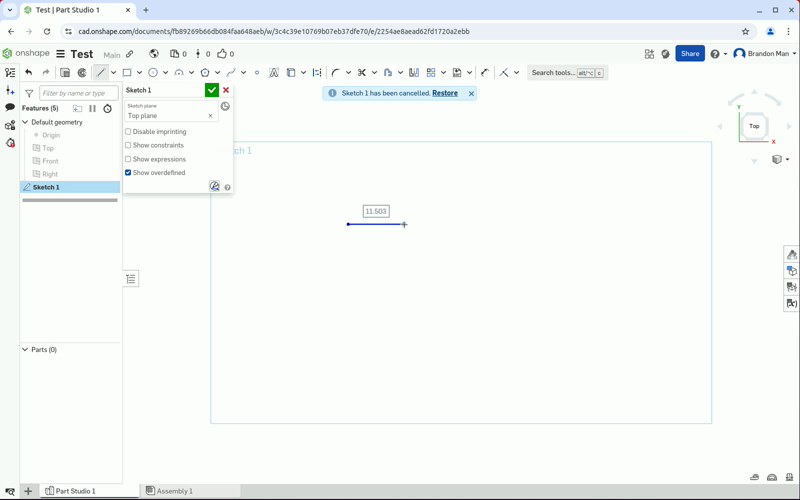
mouse_move(434, 224)
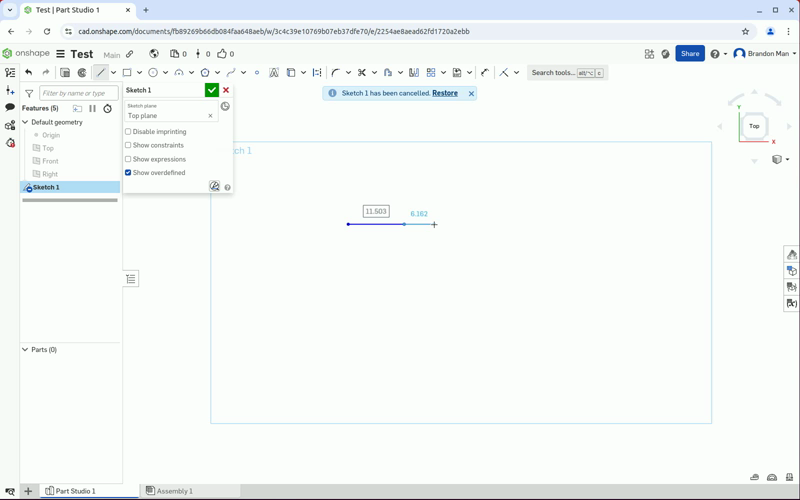
mouse_move(404, 220)
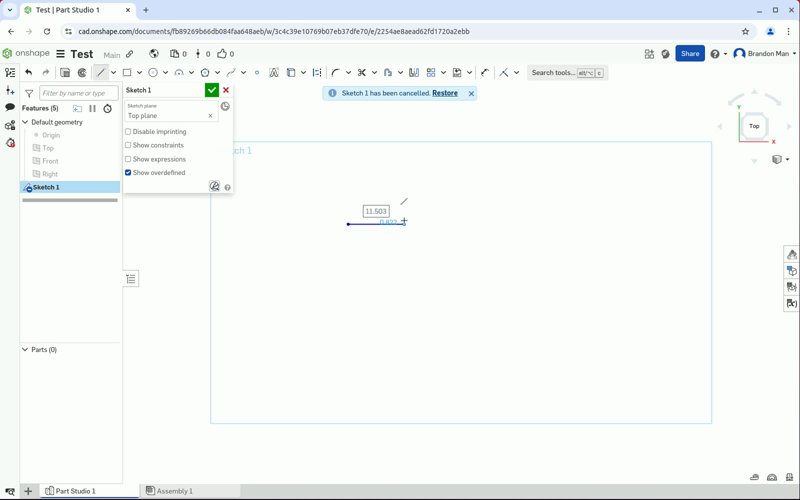
scroll(6)
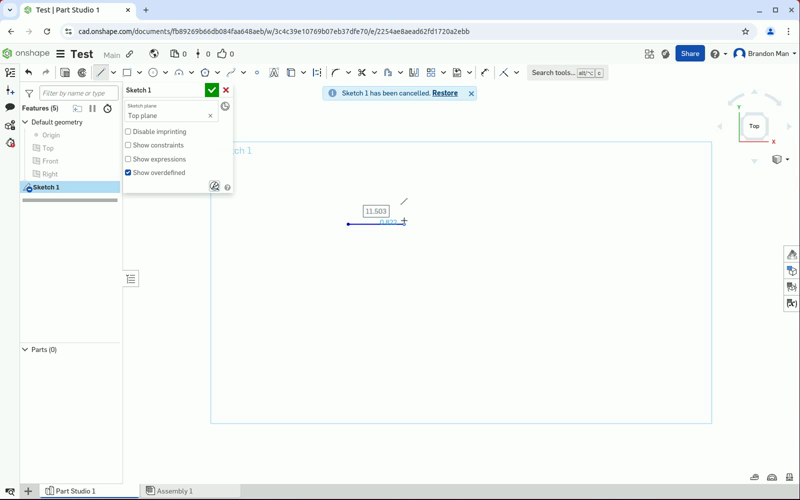
scroll(6)
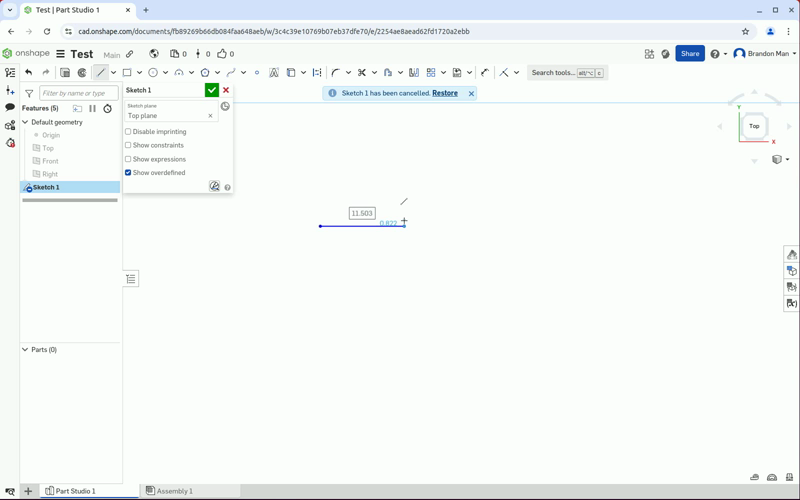
scroll(6)
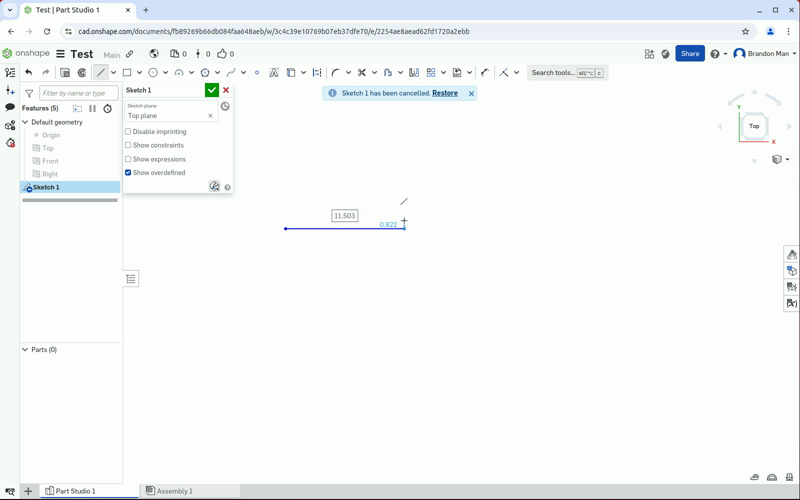
scroll(6)
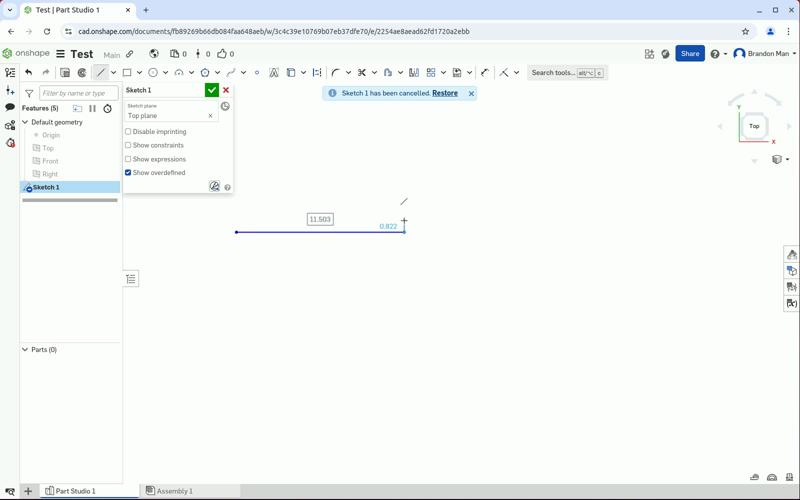
scroll(6)
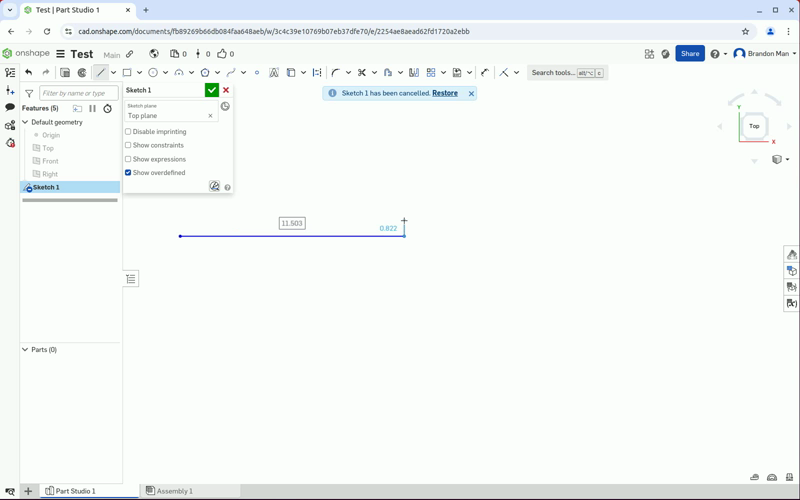
scroll(6)
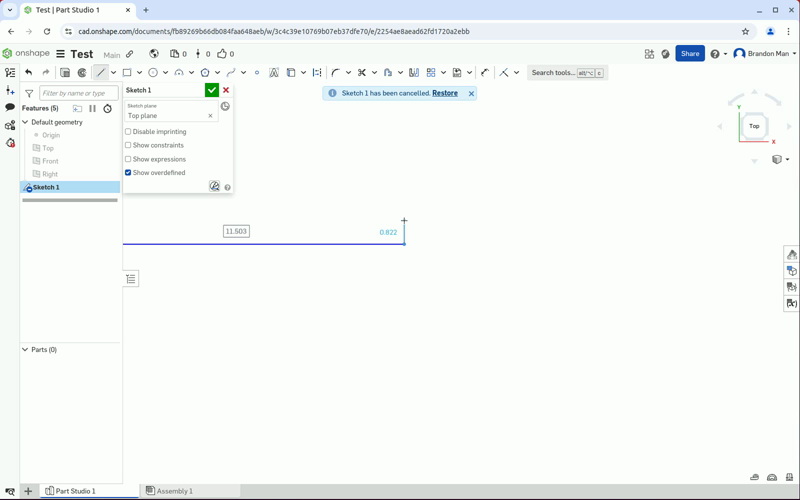
scroll(6)
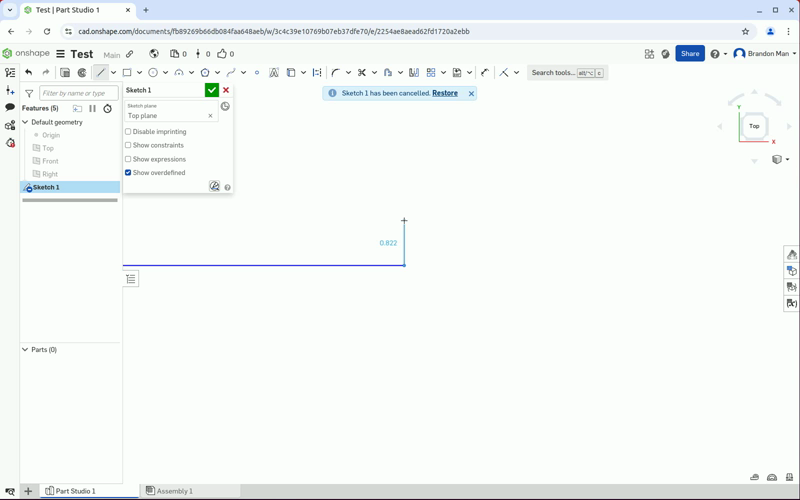
click(404, 220)
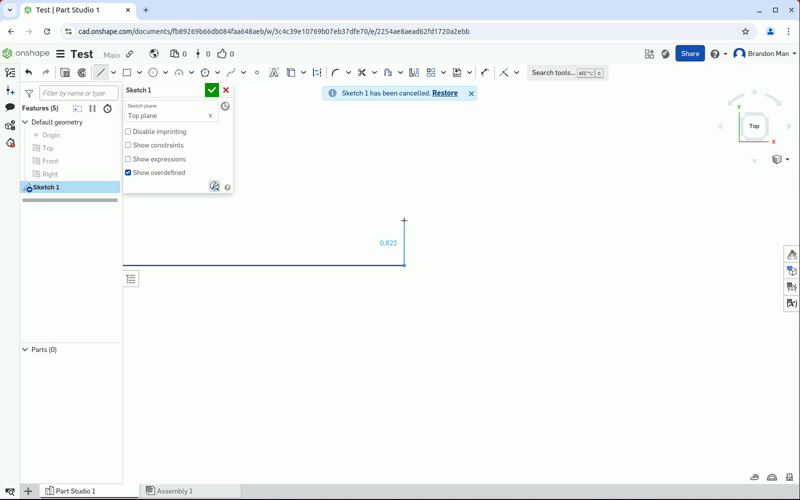
scroll(-6)
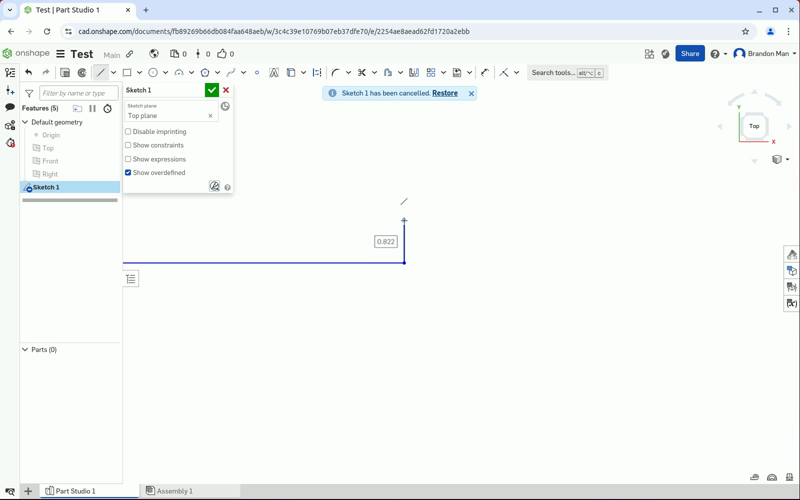
scroll(-6)
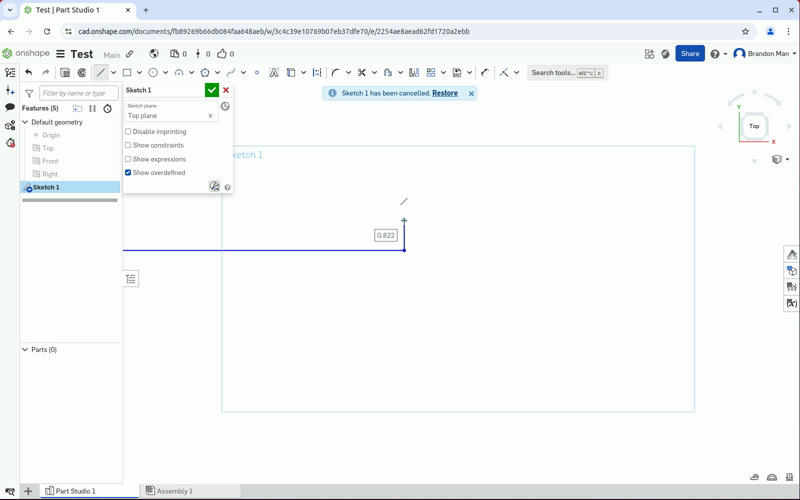
scroll(-6)
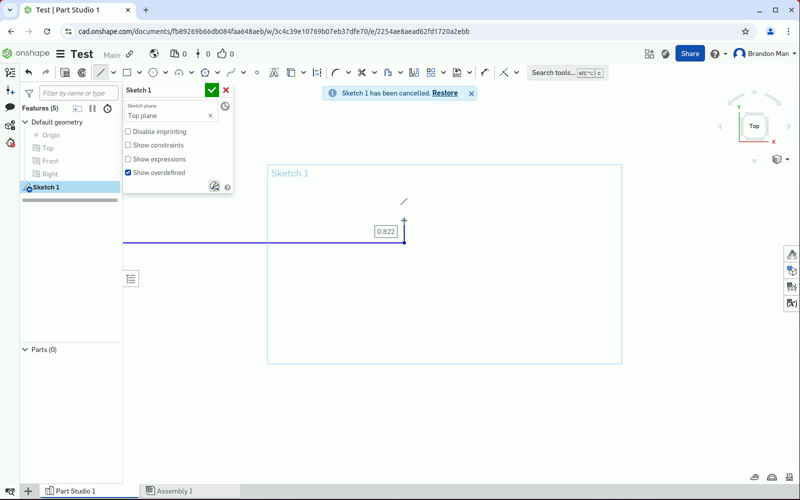
scroll(-6)
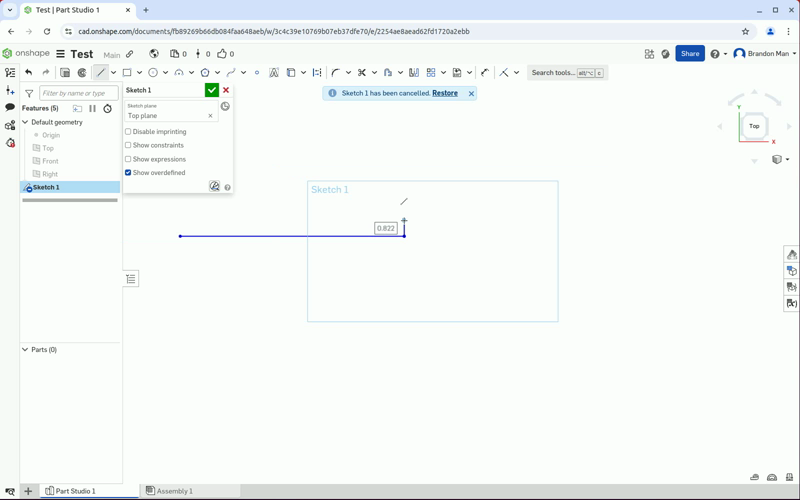
scroll(-6)
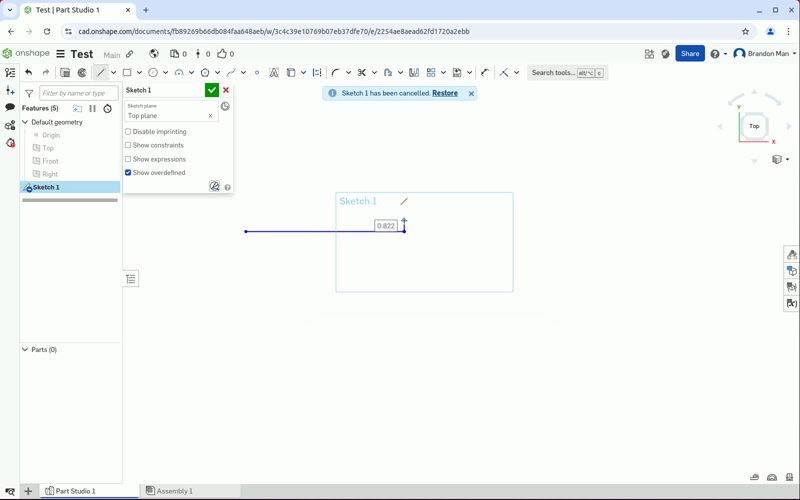
scroll(-6)
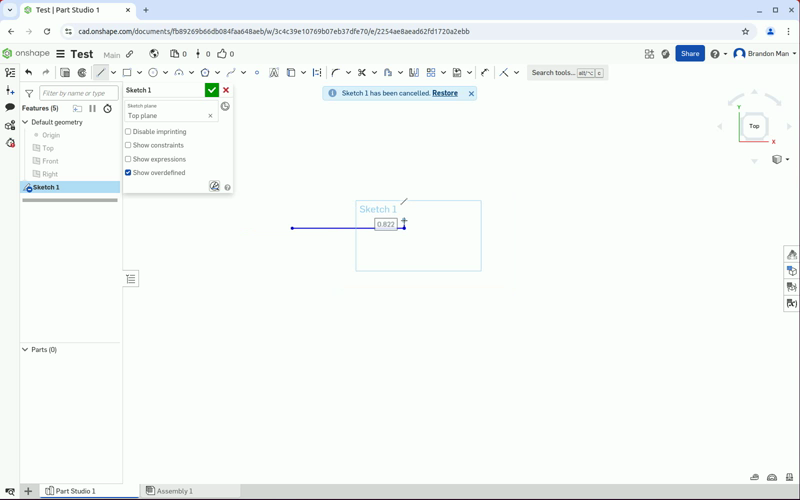
scroll(-6)
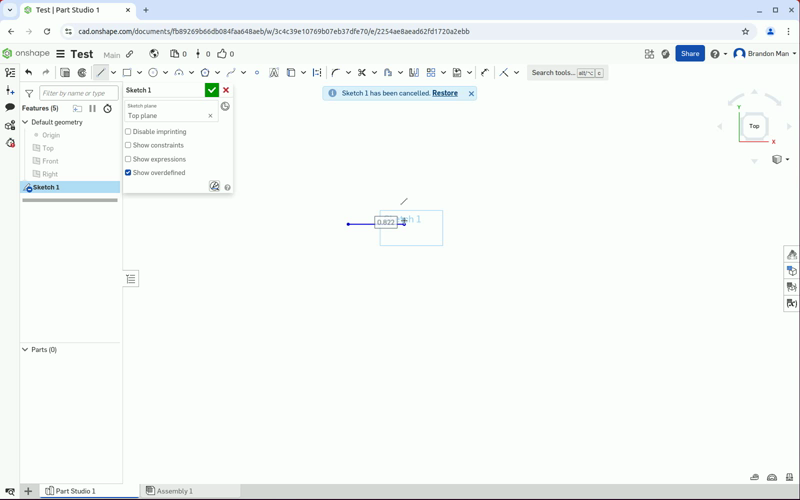
key_up(shift)
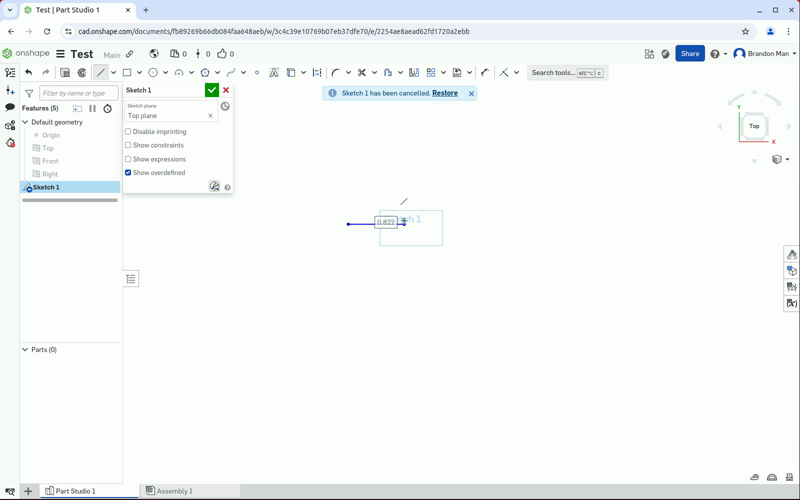
key_down(shift)
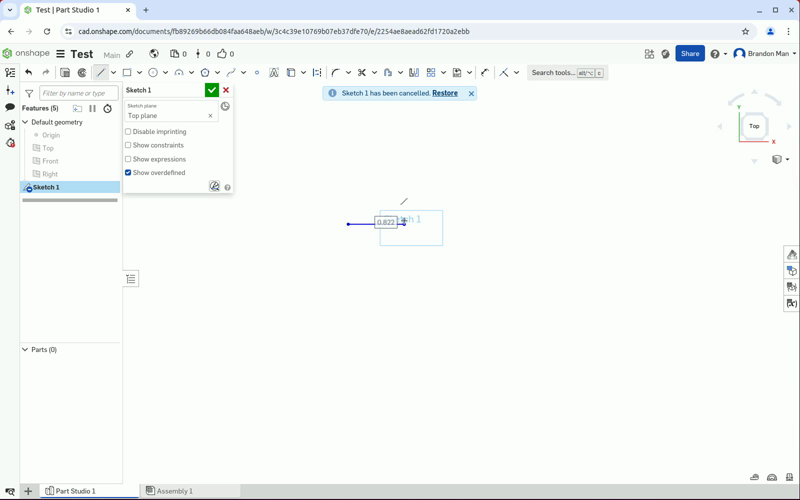
mouse_move(434, 220)
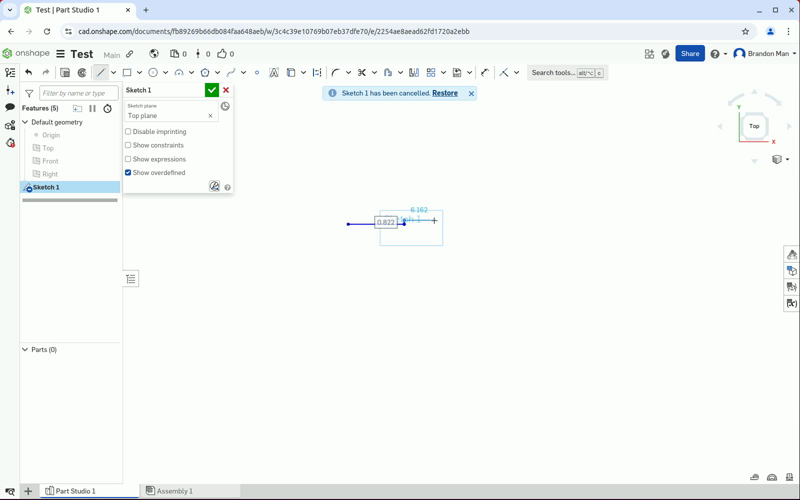
mouse_move(404, 216)
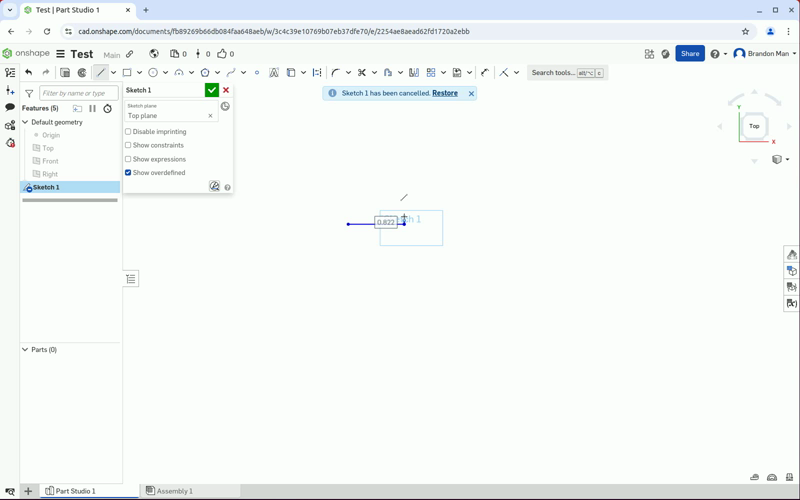
scroll(6)
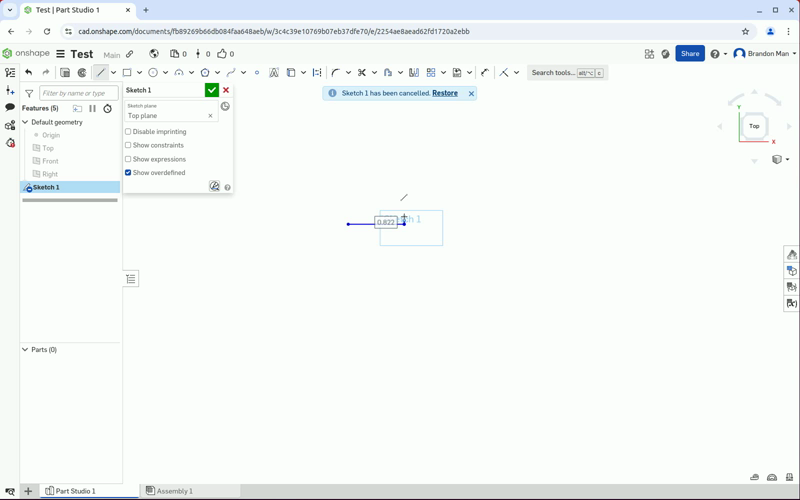
scroll(6)
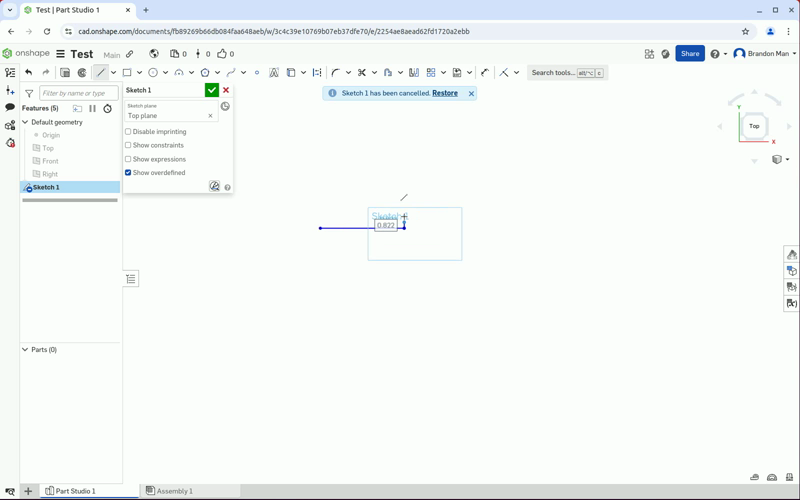
scroll(6)
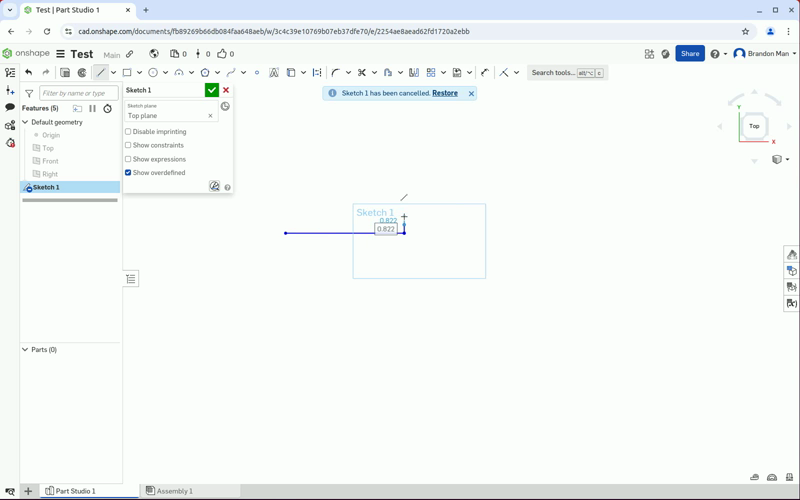
scroll(6)
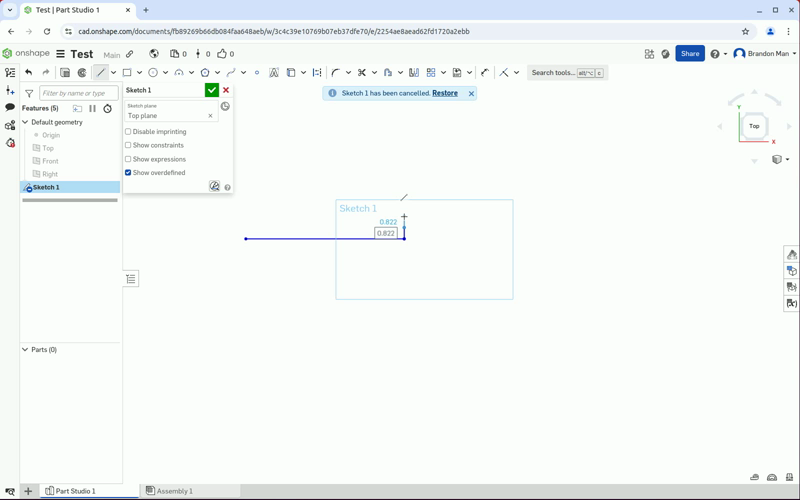
scroll(6)
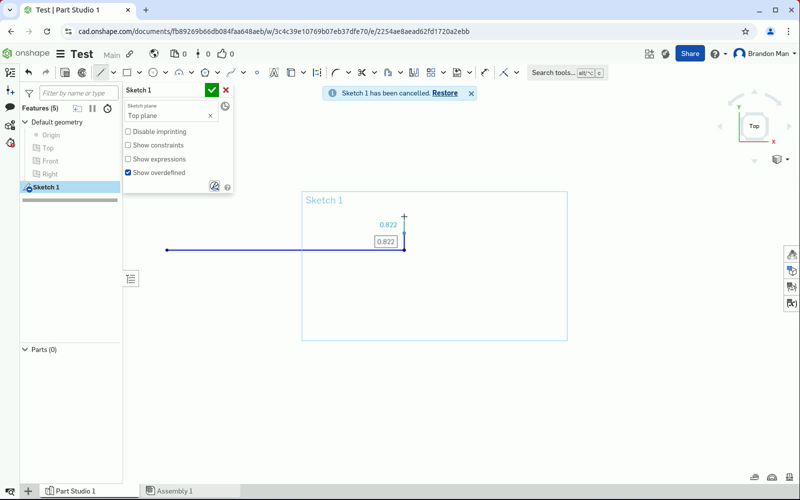
scroll(6)
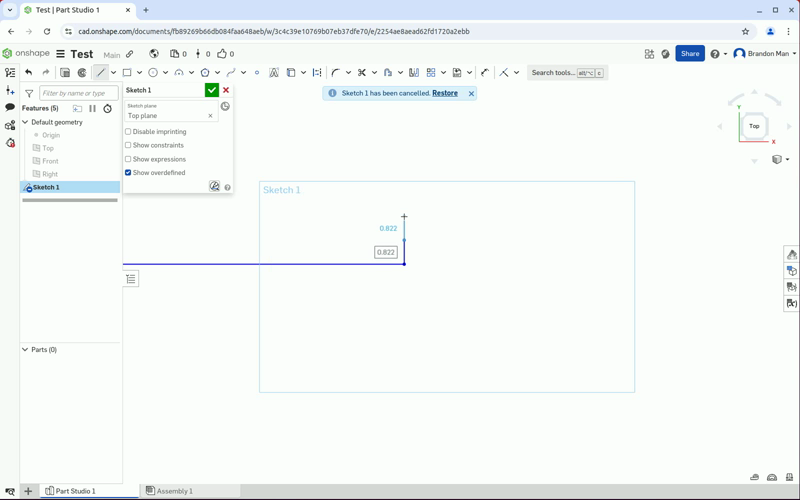
scroll(6)
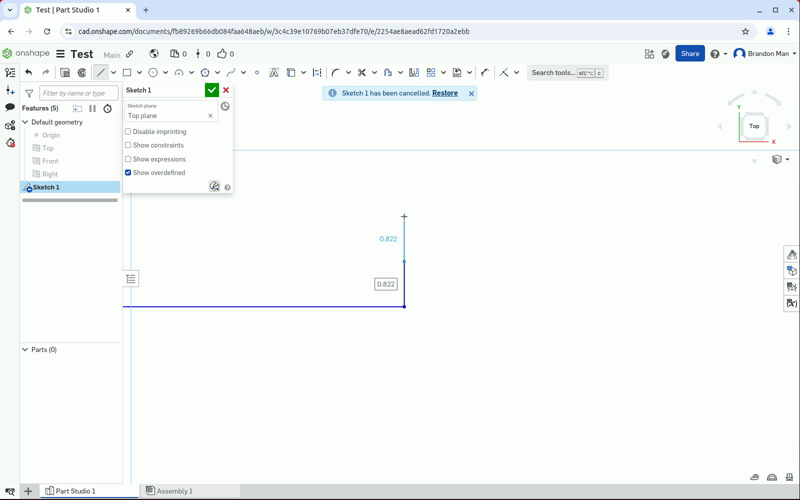
click(404, 216)
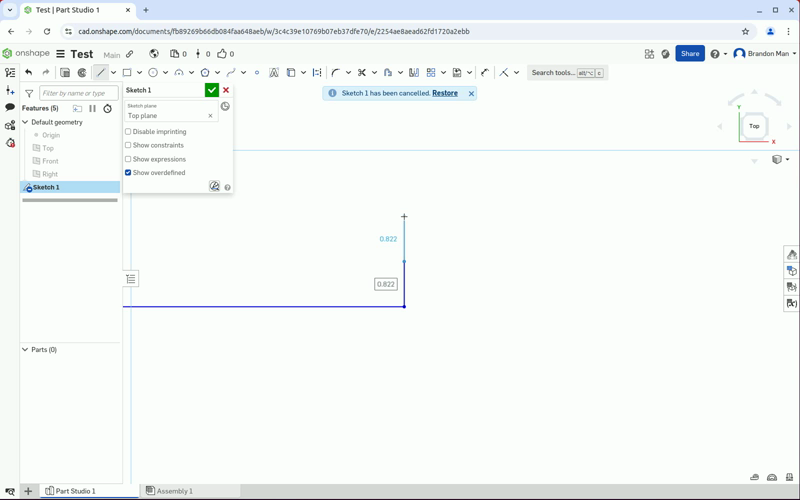
scroll(-6)
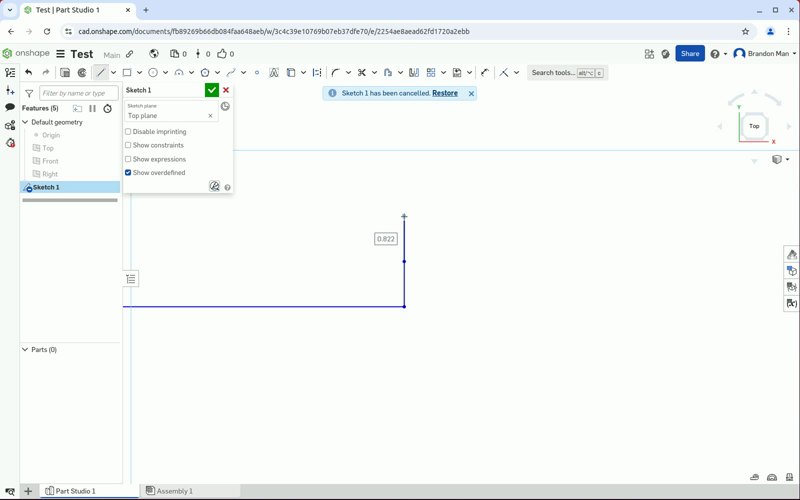
scroll(-6)
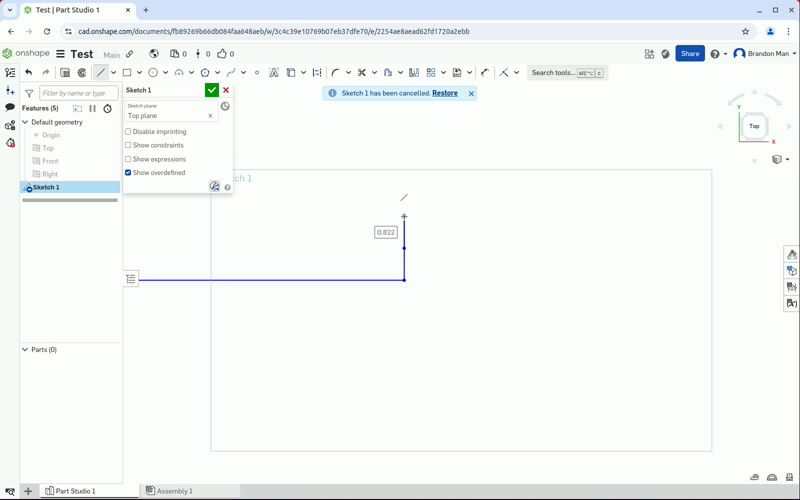
scroll(-6)
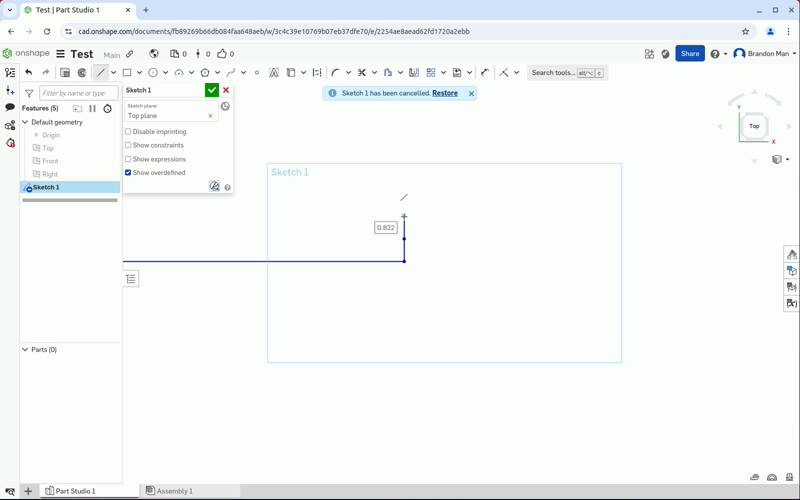
scroll(-6)
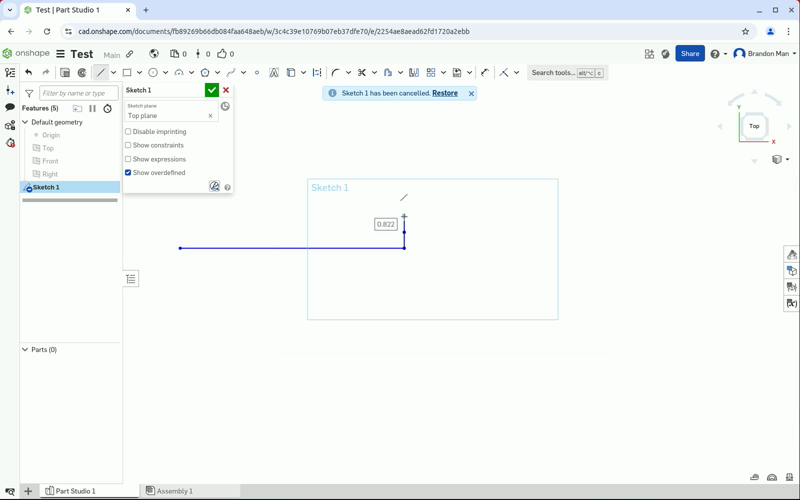
scroll(-6)
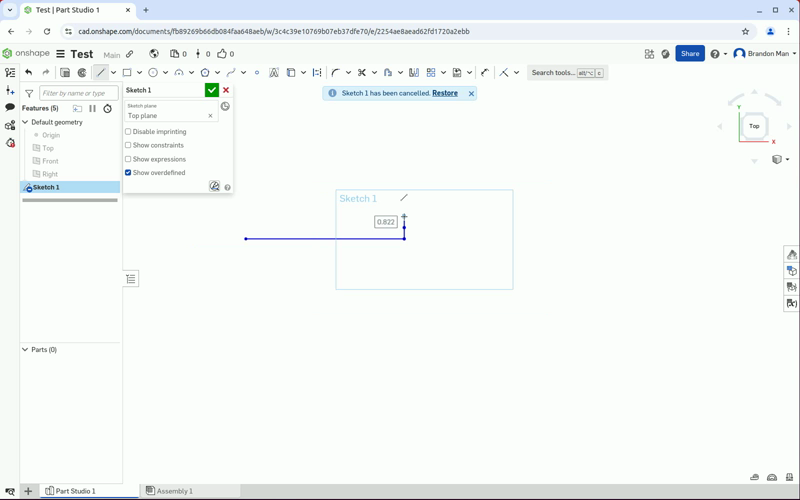
scroll(-6)
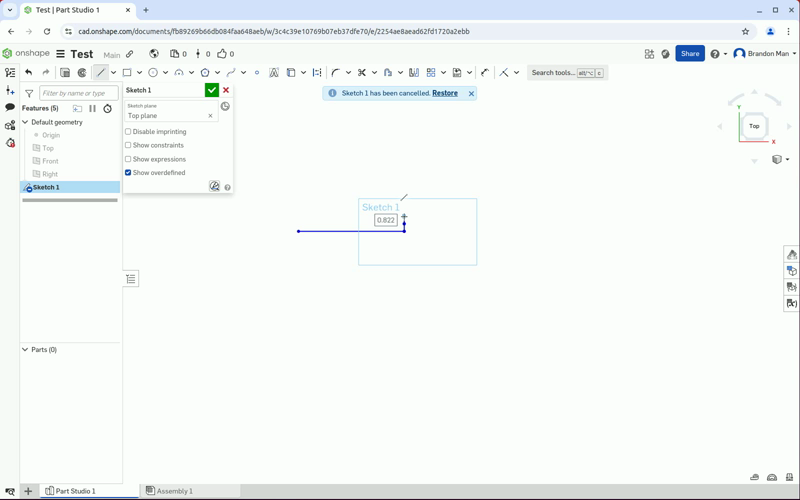
scroll(-6)
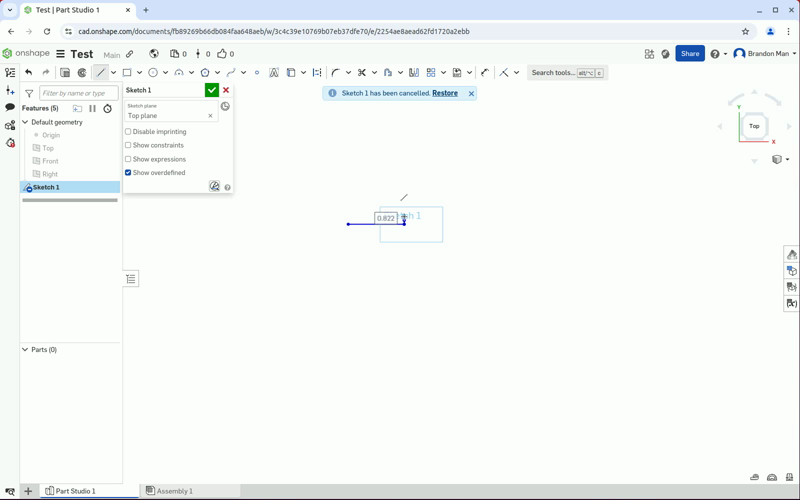
key_up(shift)
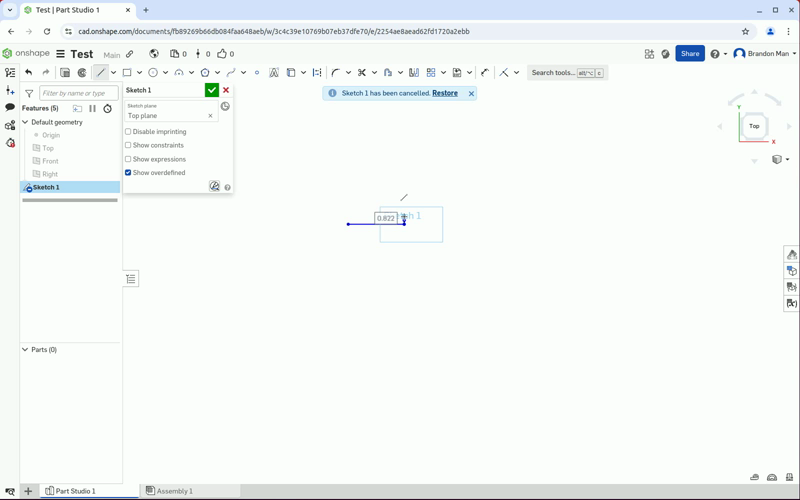
key_down(shift)
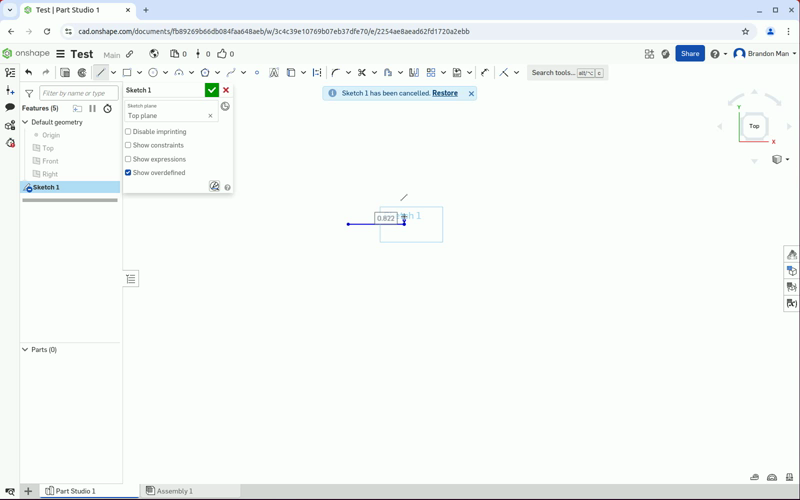
mouse_move(434, 216)
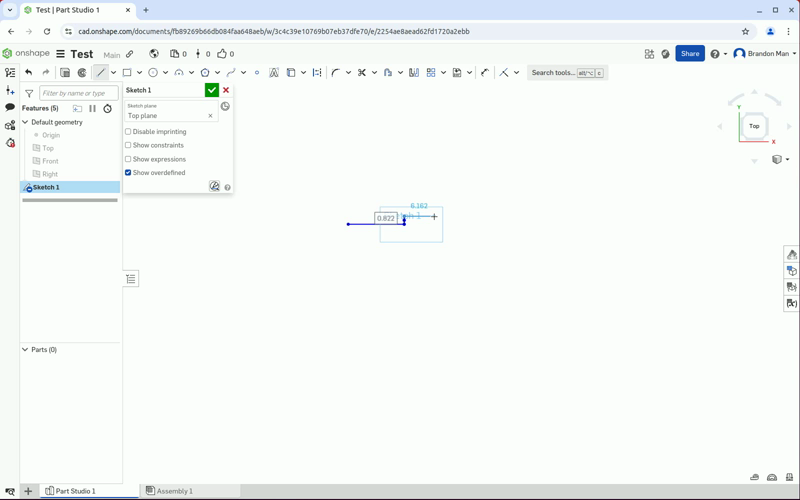
mouse_move(404, 212)
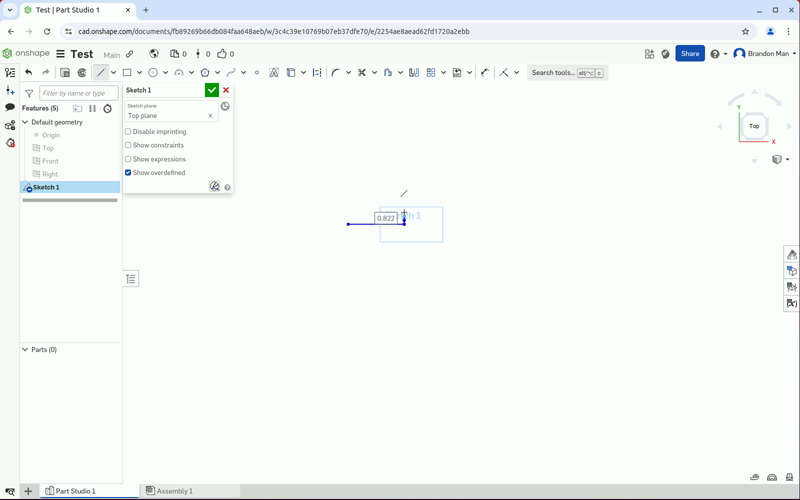
scroll(6)
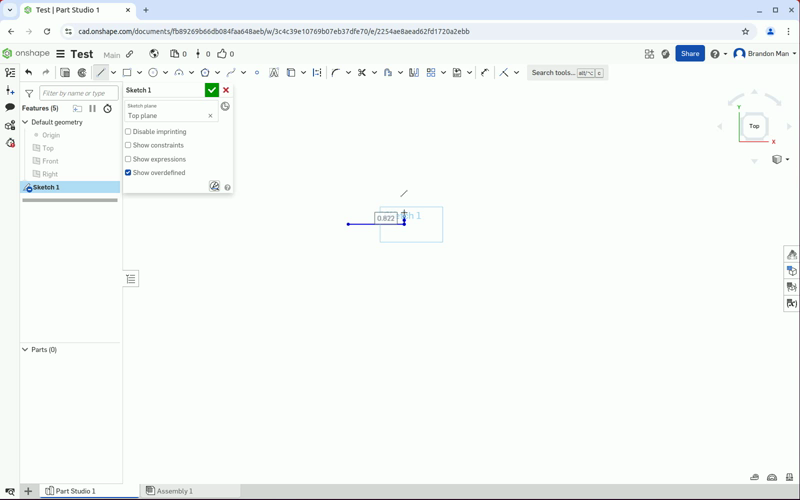
scroll(6)
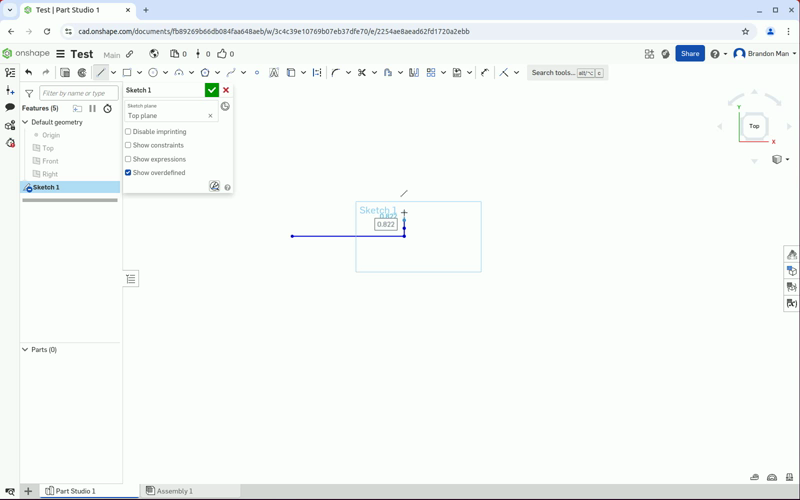
scroll(6)
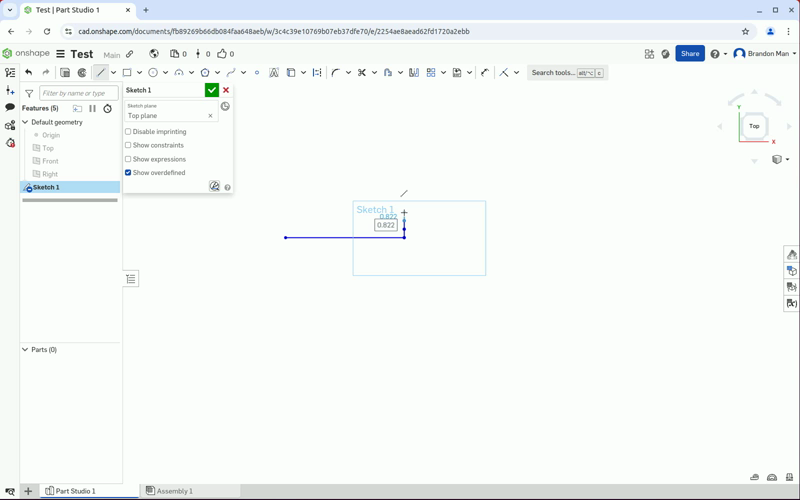
scroll(6)
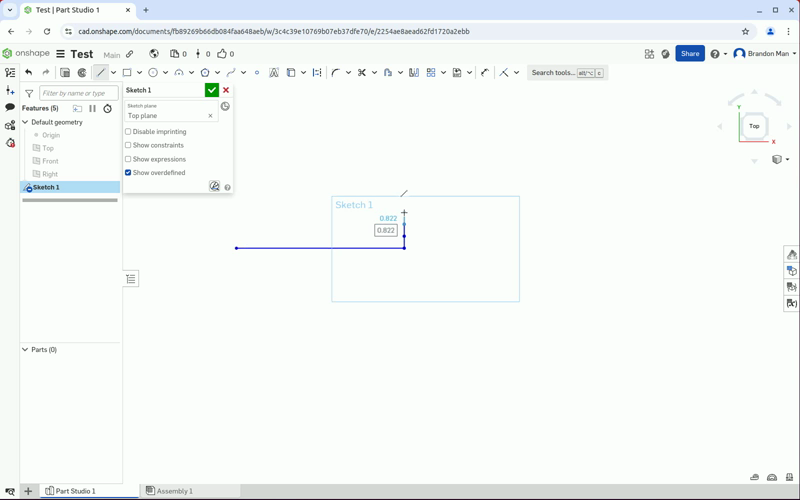
scroll(6)
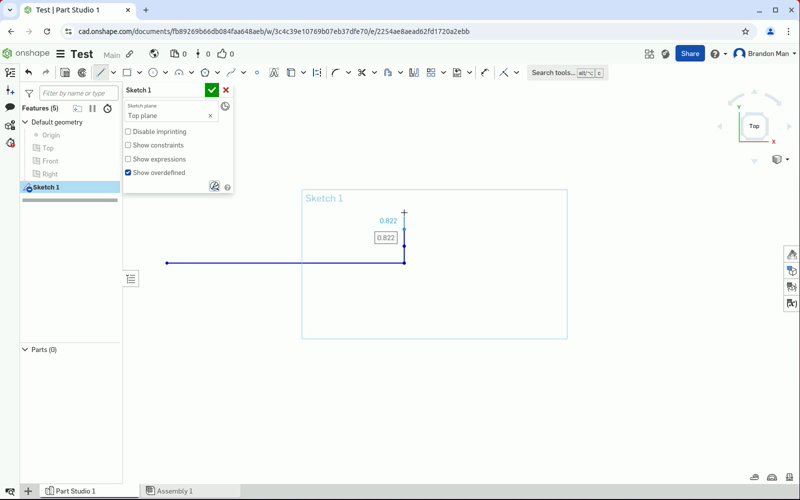
scroll(6)
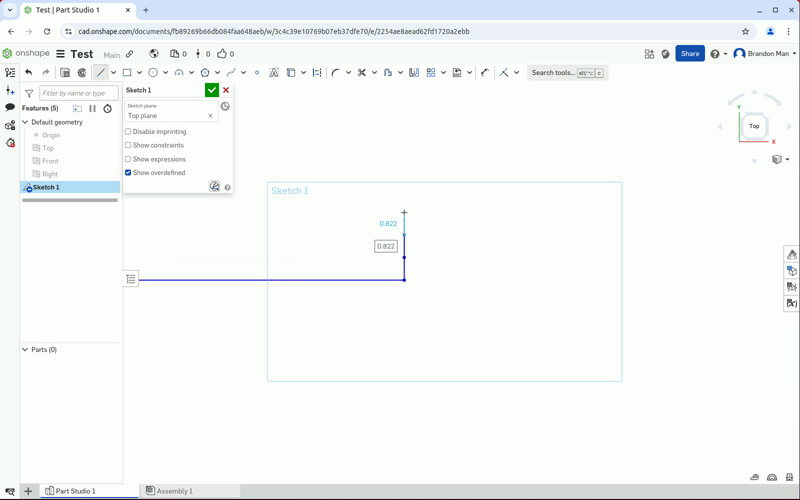
scroll(6)
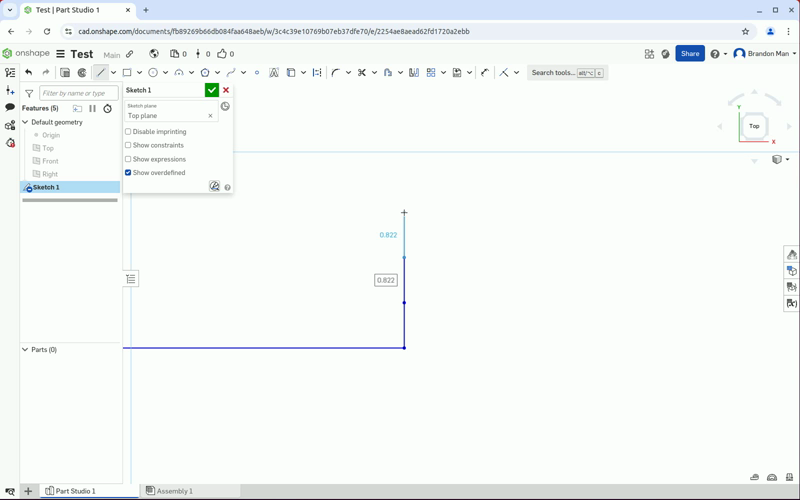
click(404, 212)
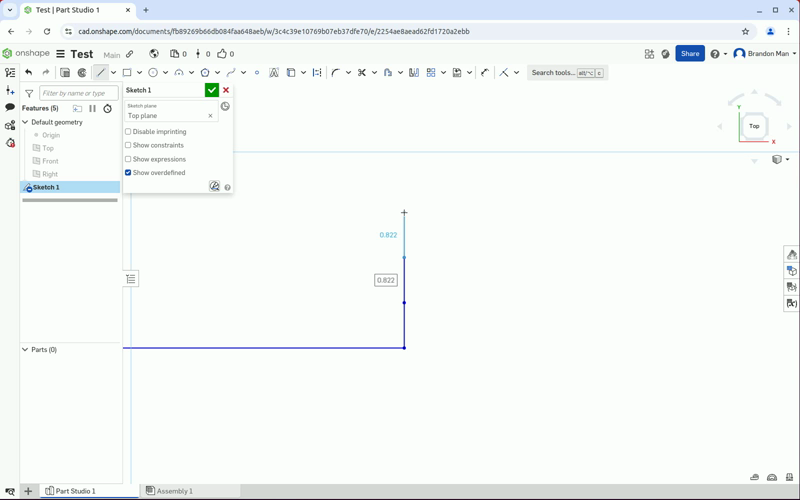
scroll(-6)
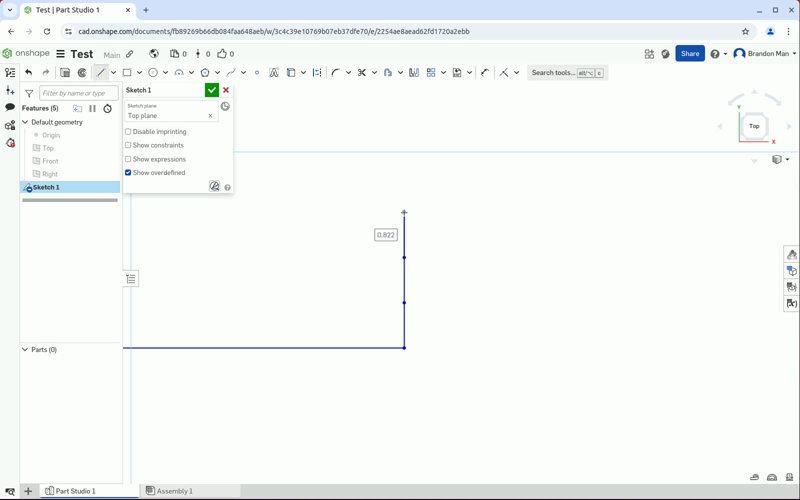
scroll(-6)
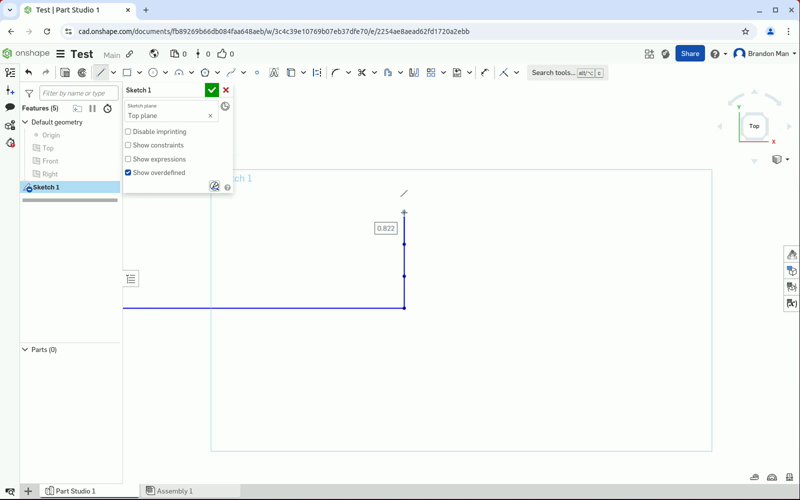
scroll(-6)
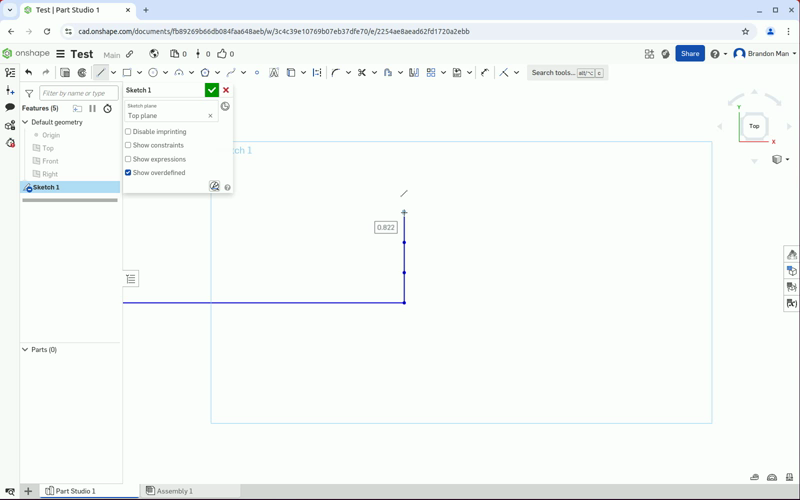
scroll(-6)
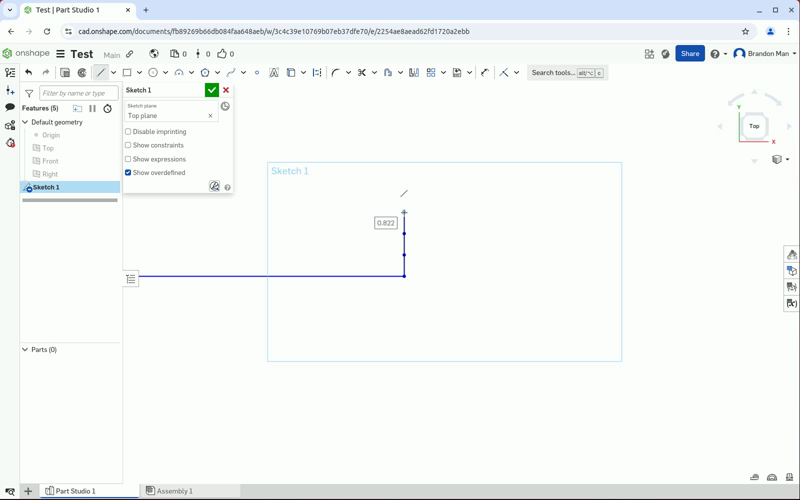
scroll(-6)
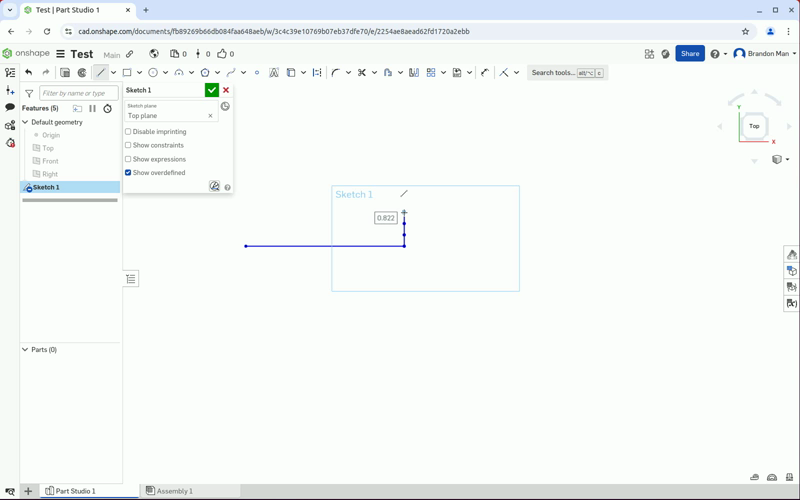
scroll(-6)
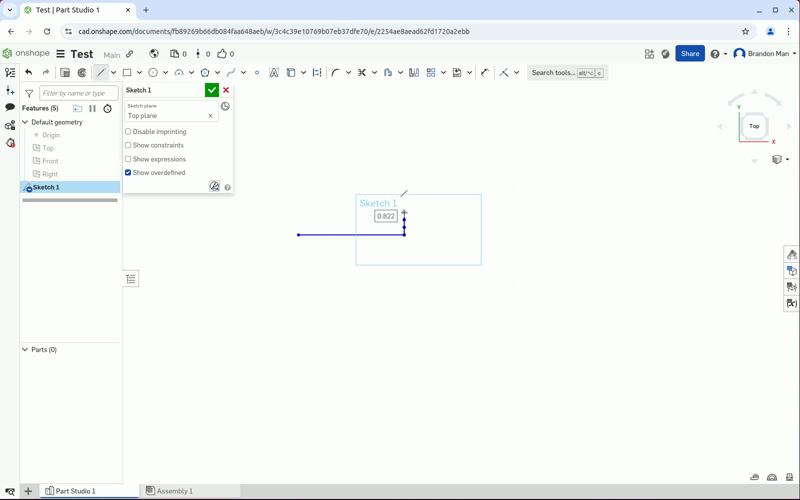
scroll(-6)
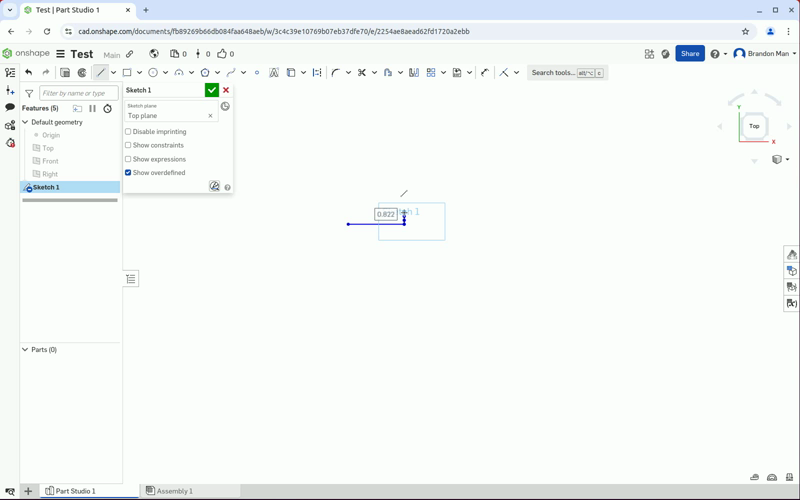
key_up(shift)
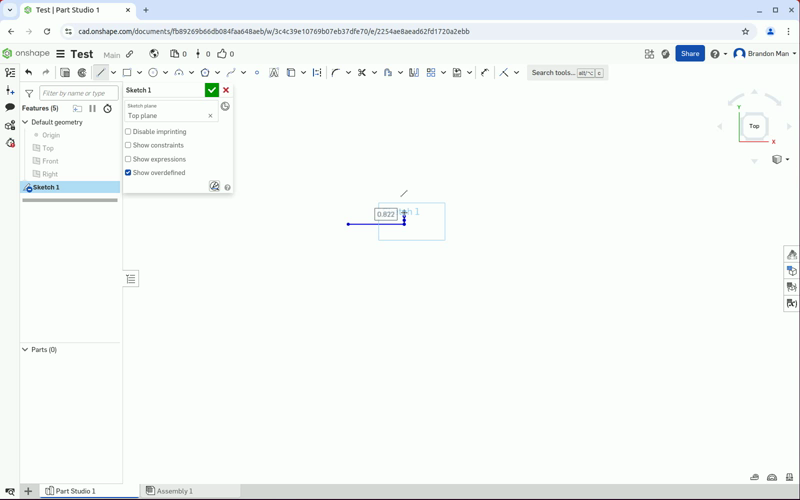
key_down(shift)
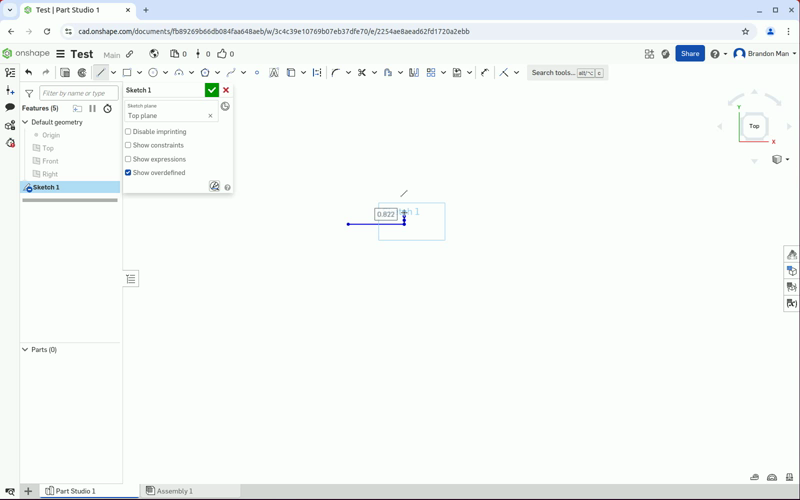
mouse_move(434, 212)
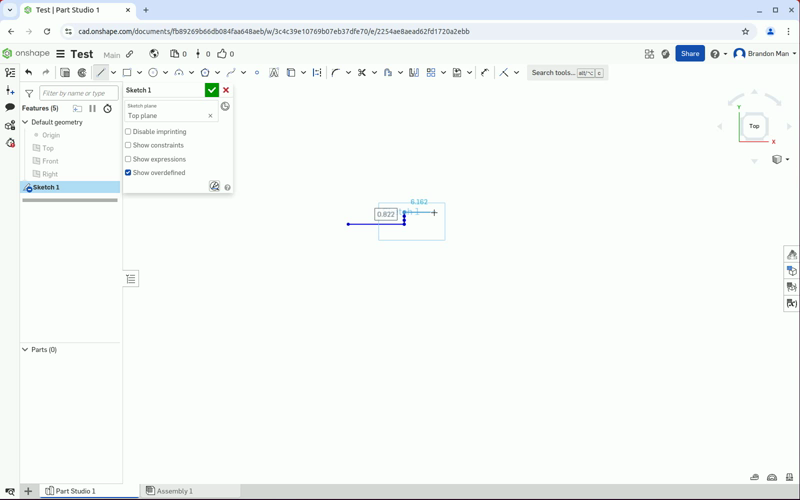
mouse_move(348, 212)
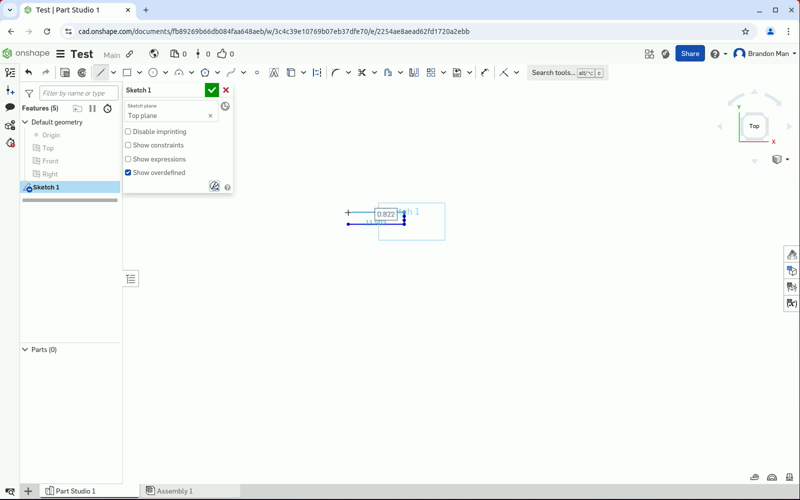
click(348, 212)
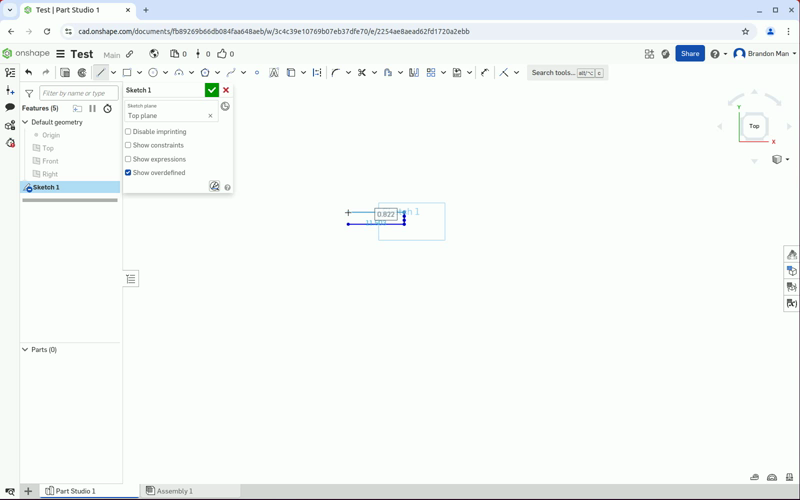
key_up(shift)
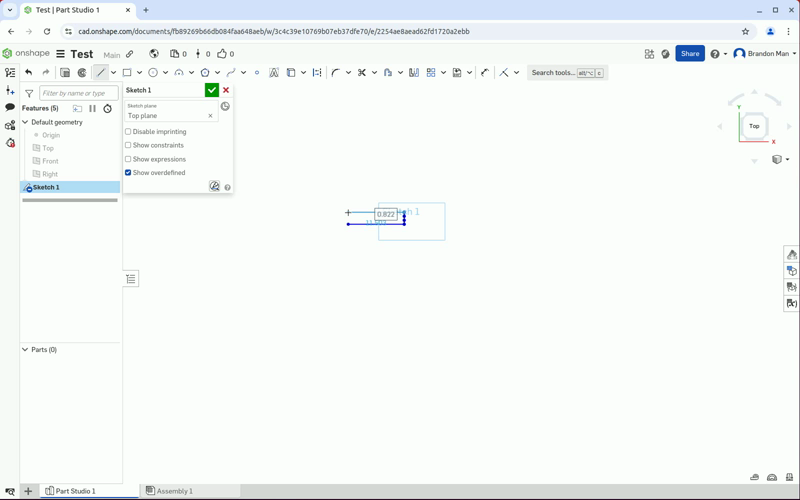
mouse_move(378, 212)
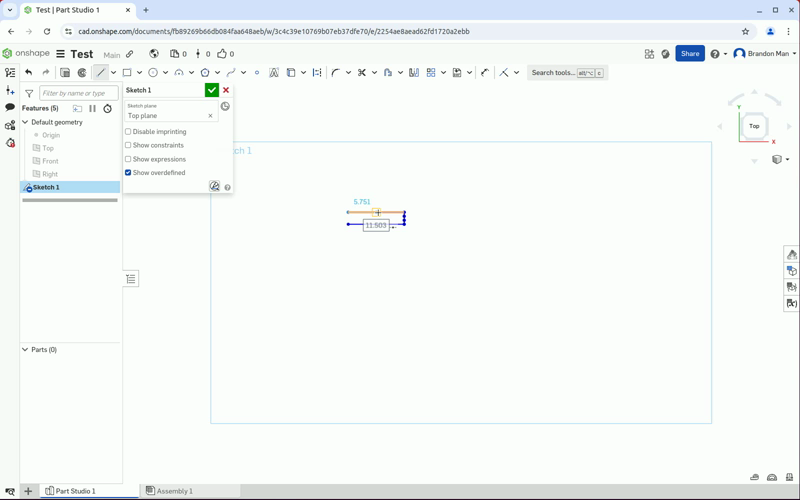
key_down(shift)
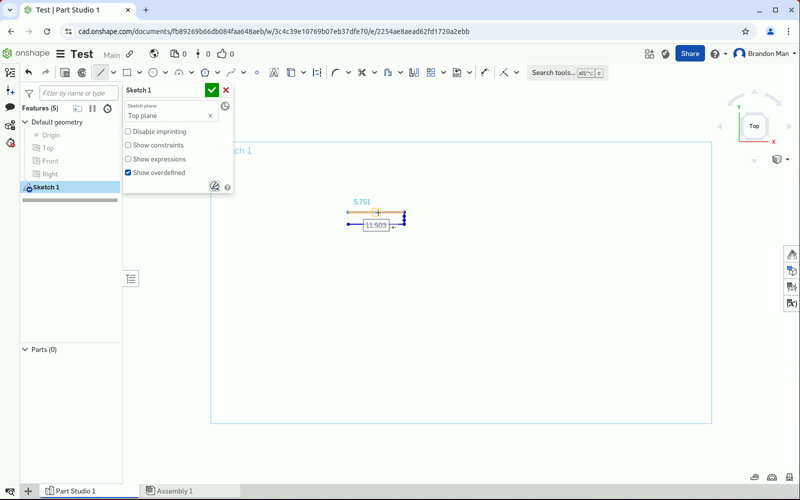
mouse_move(348, 224)
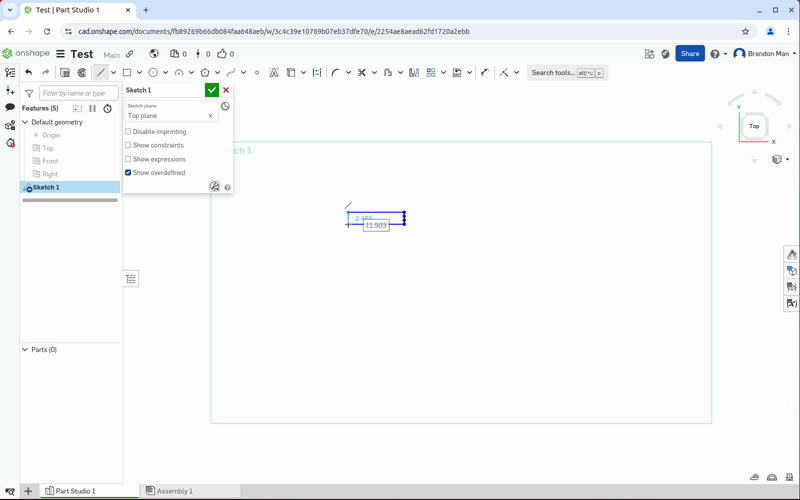
key_up(shift)
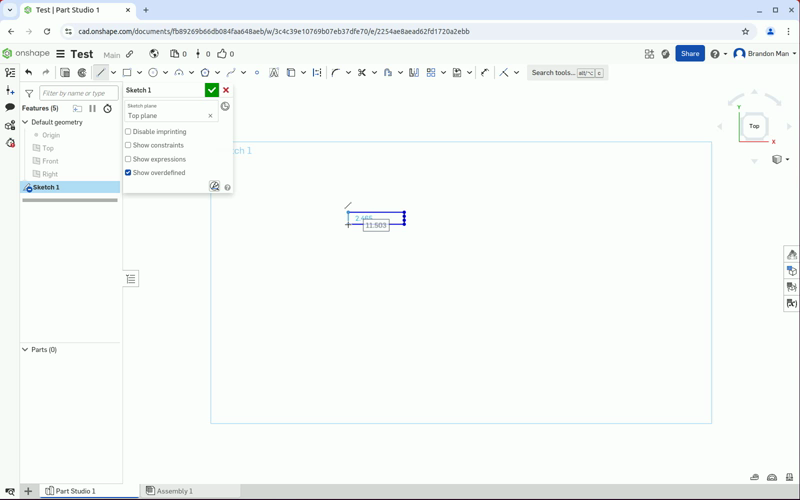
click(348, 224)
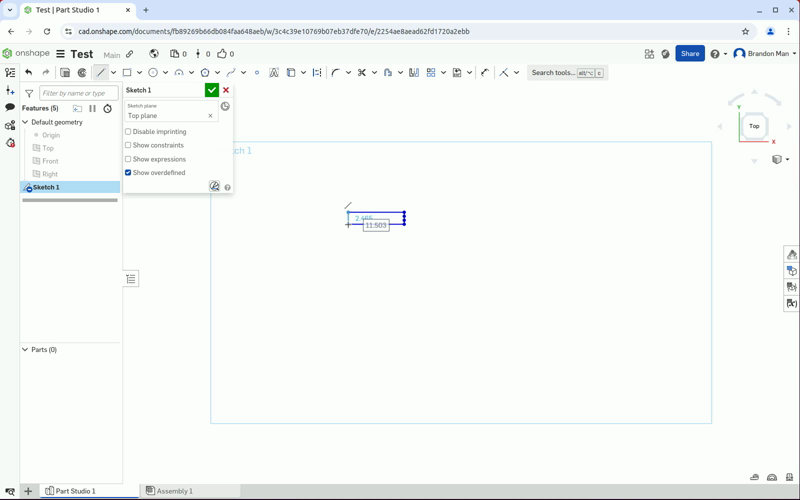
key(esc)
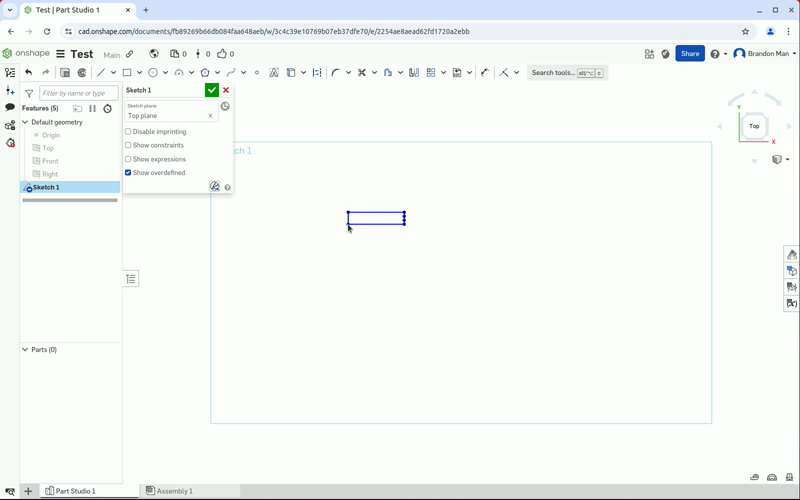
mouse_move(349, 219)
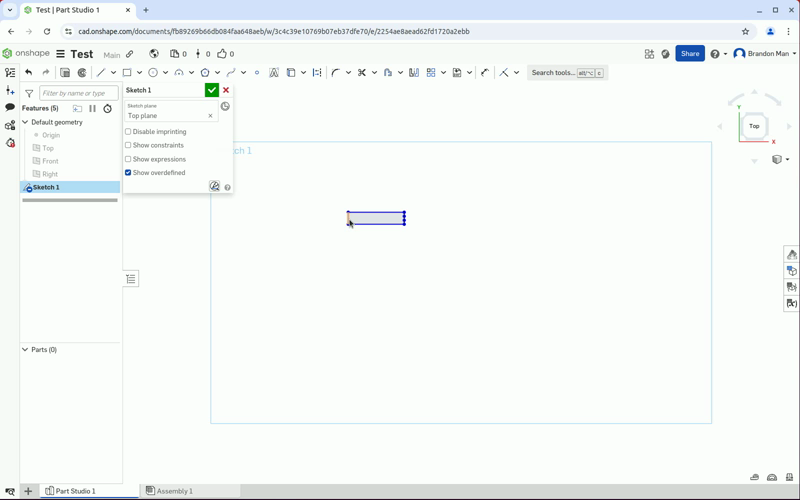
scroll(6)
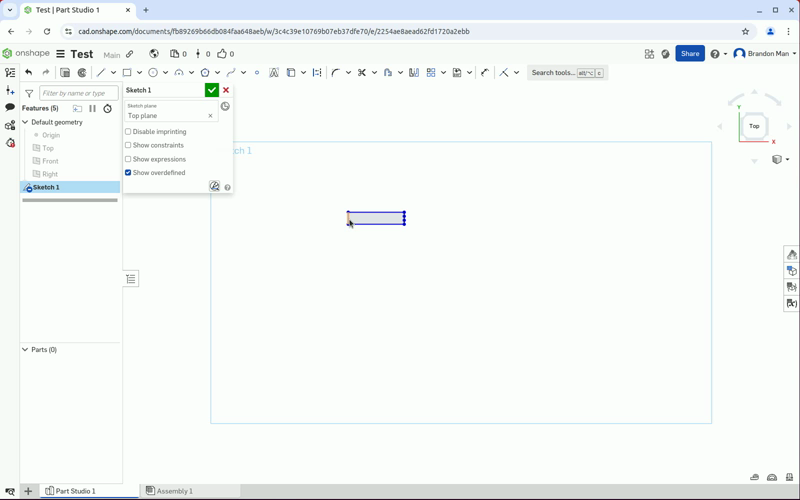
scroll(6)
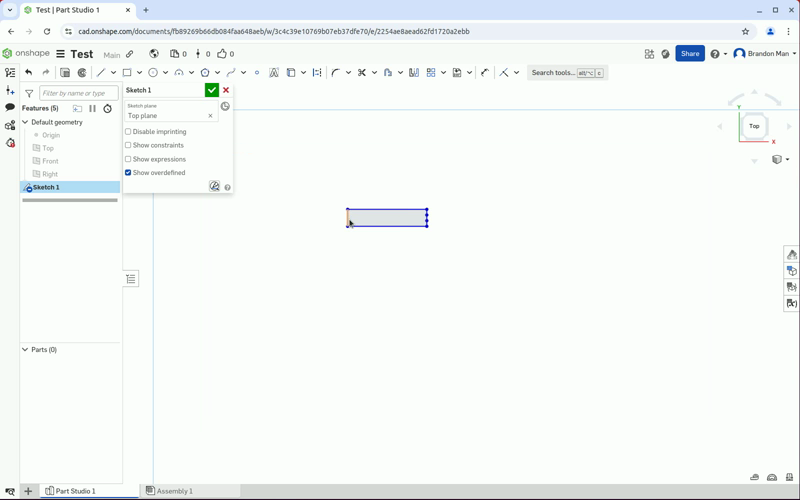
scroll(6)
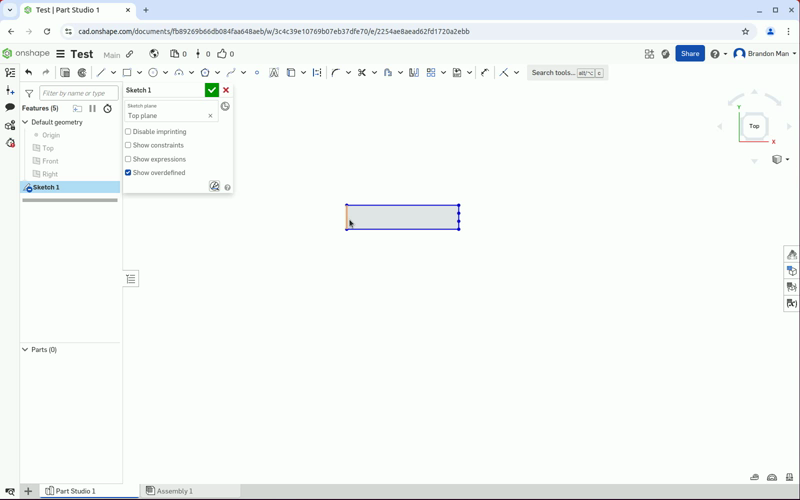
scroll(6)
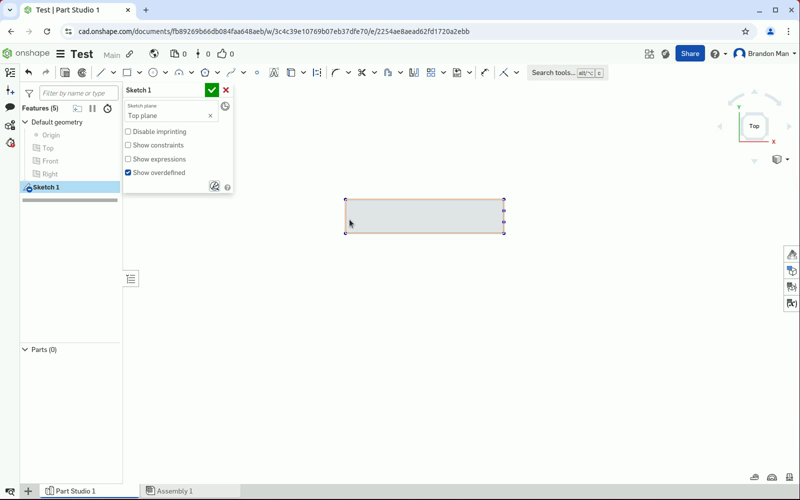
scroll(6)
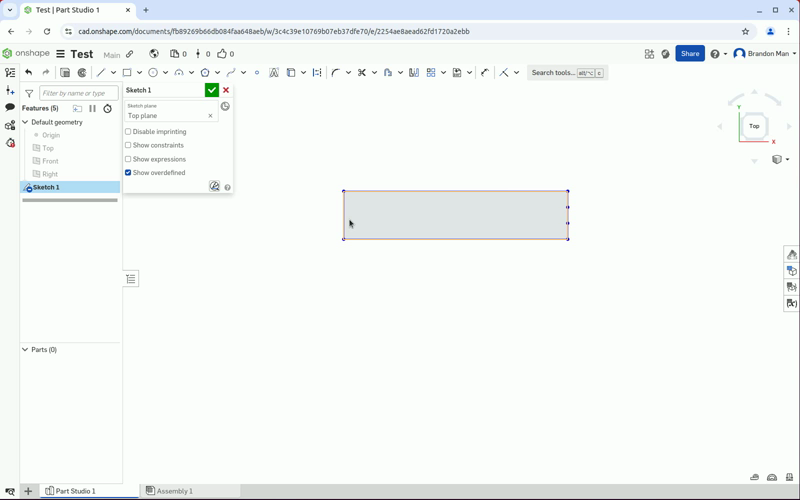
scroll(6)
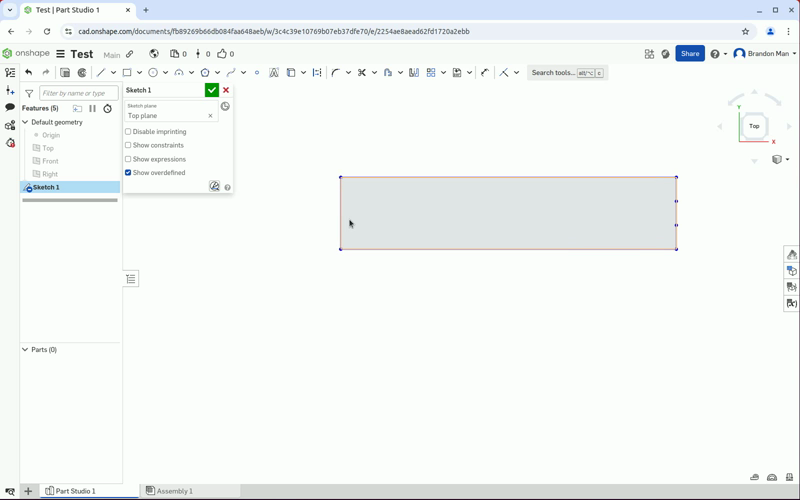
scroll(6)
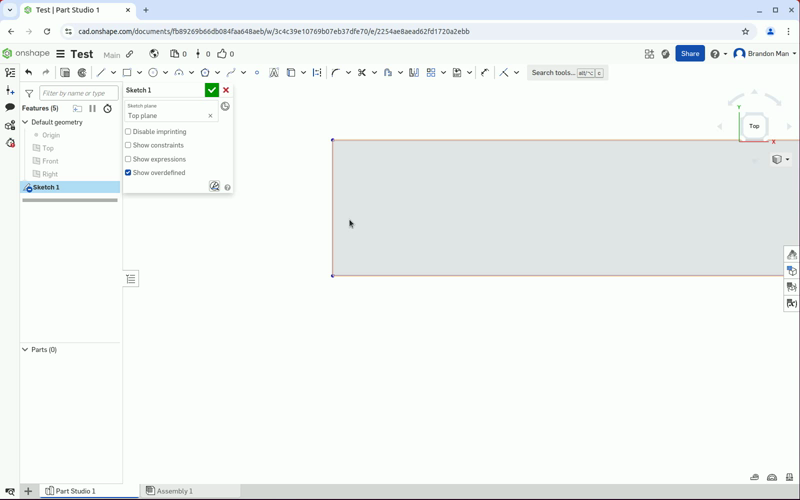
click(349, 219)
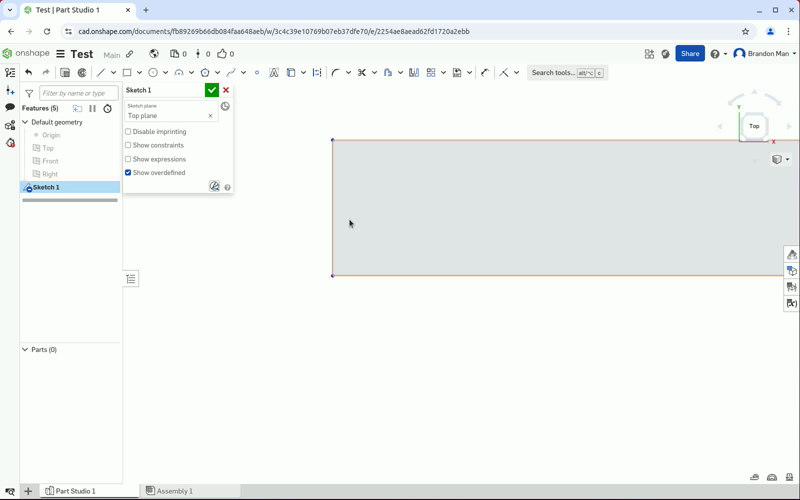
scroll(-6)
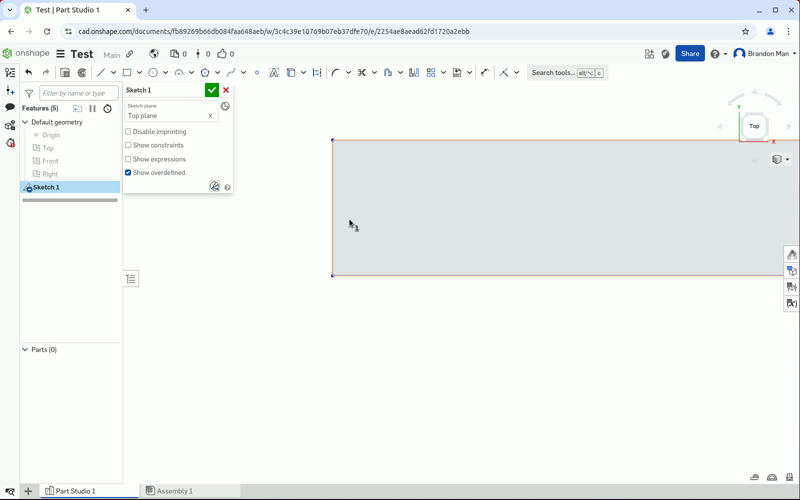
scroll(-6)
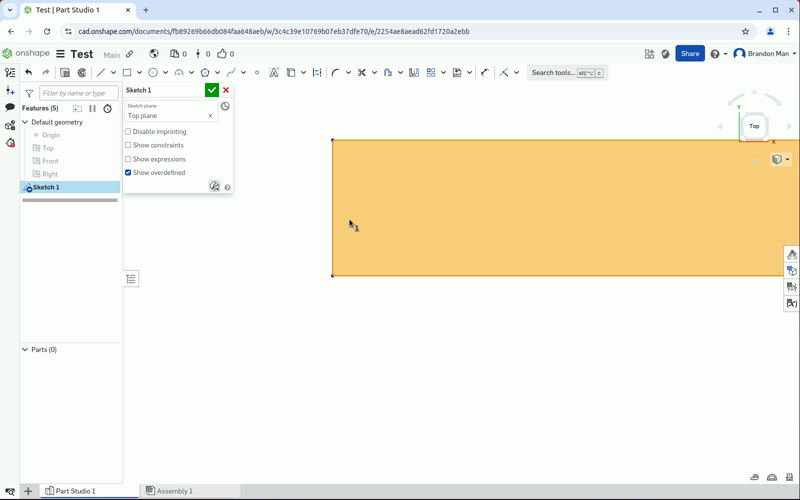
scroll(-6)
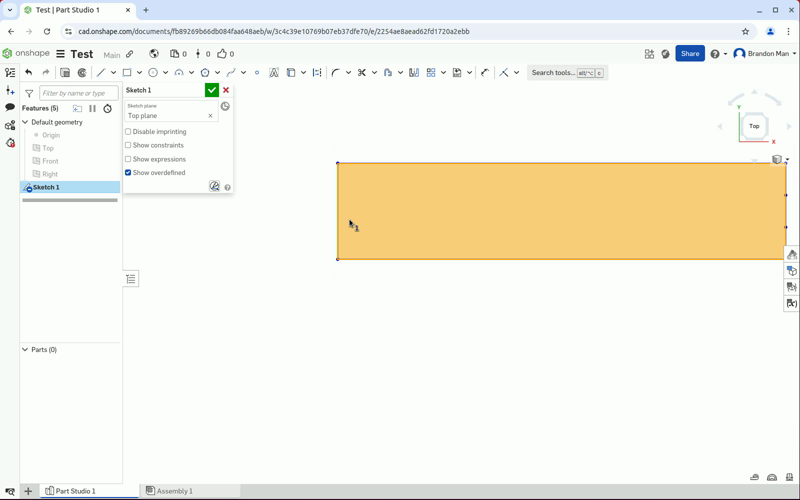
scroll(-6)
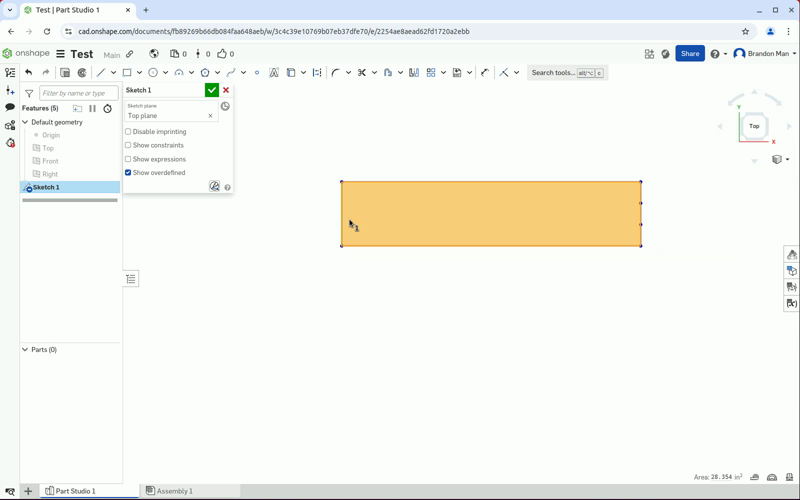
scroll(-6)
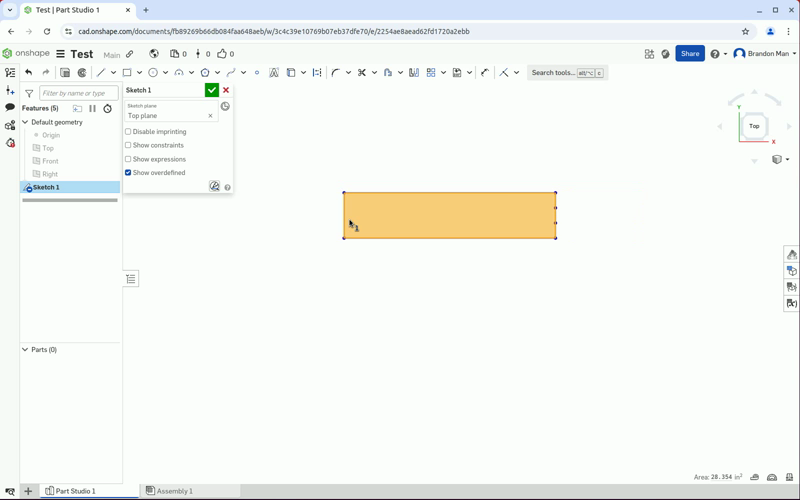
scroll(-6)
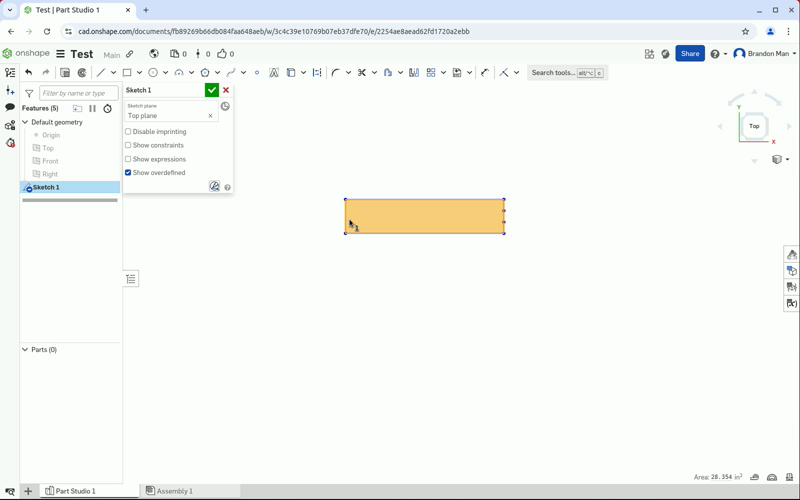
scroll(-6)
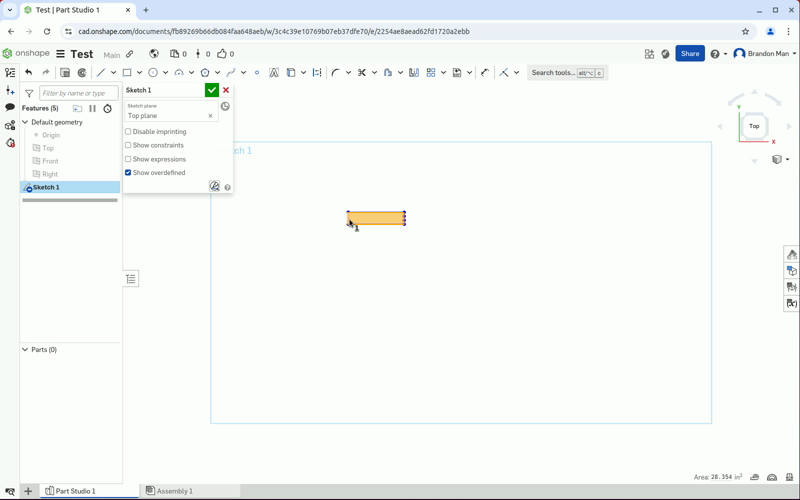
mouse_move(73, 352)
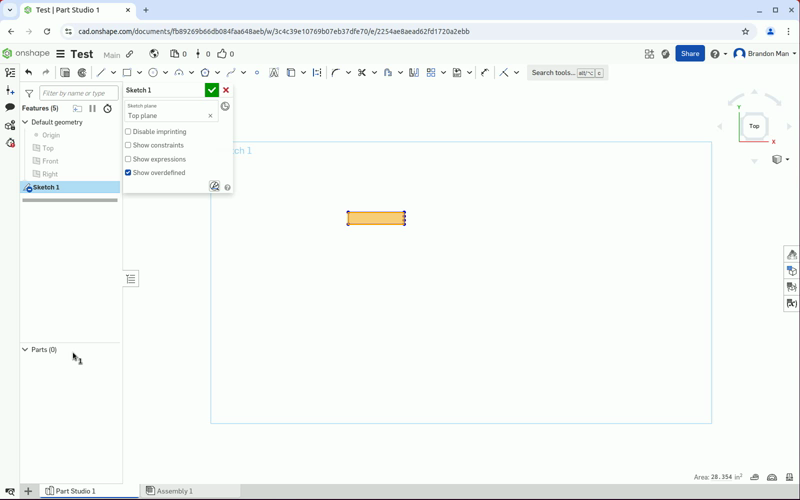
key(shift+y)
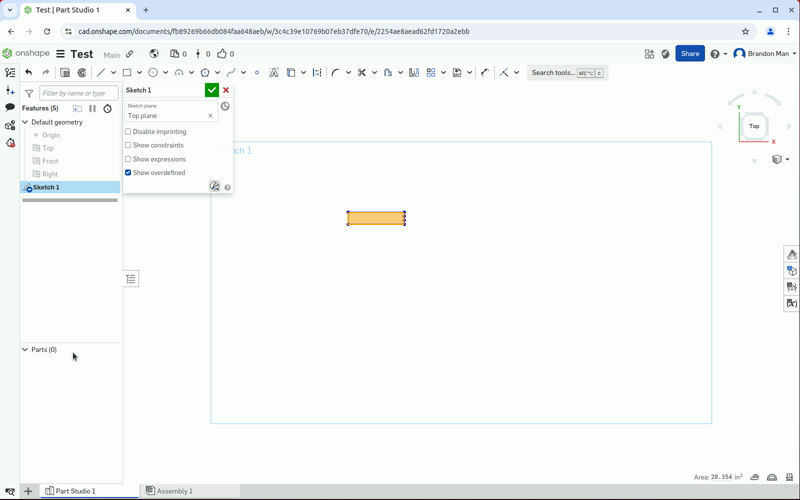
key(shift+e)
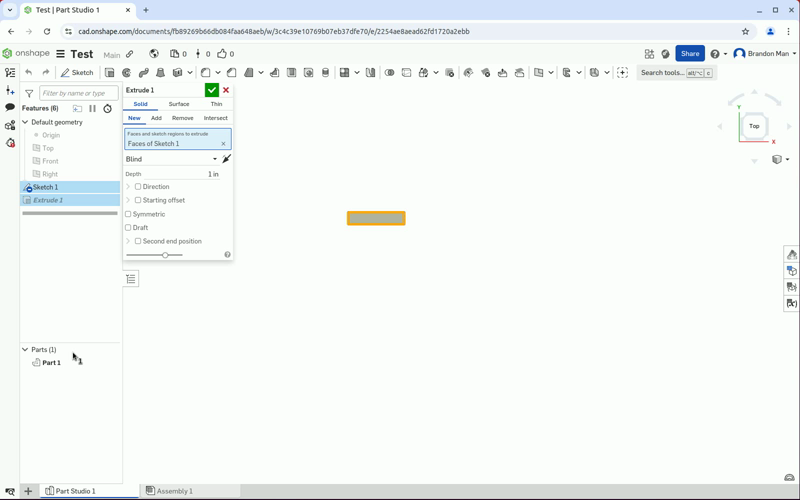
mouse_move(143, 106)
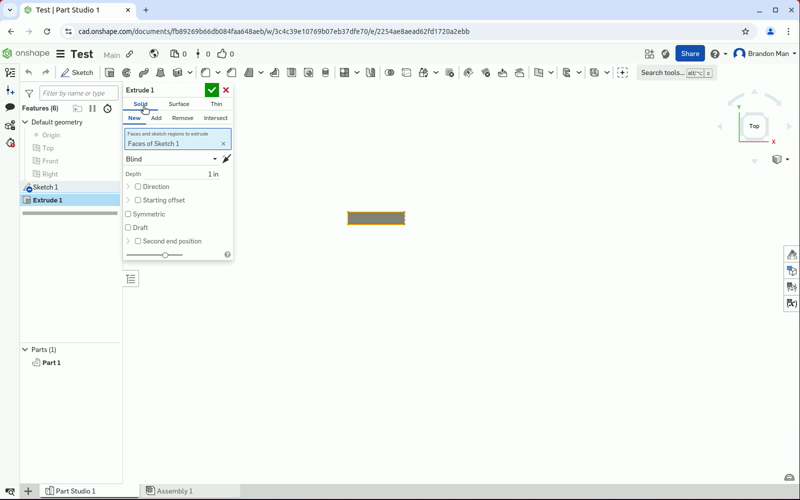
click(143, 106)
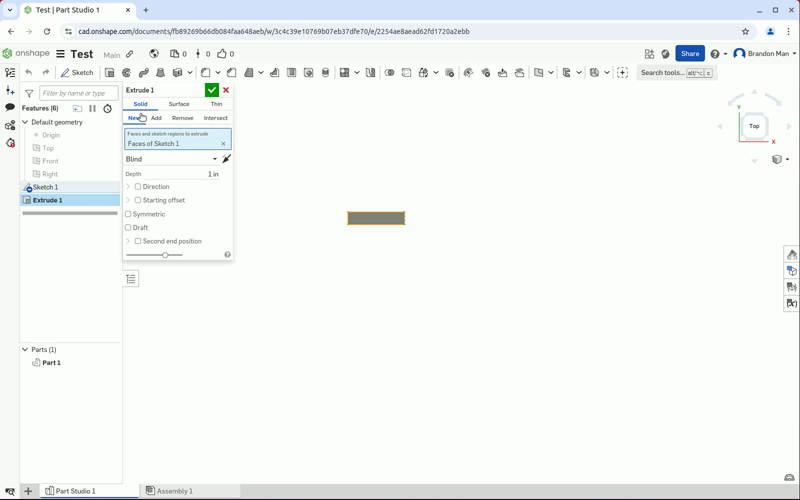
mouse_move(137, 120)
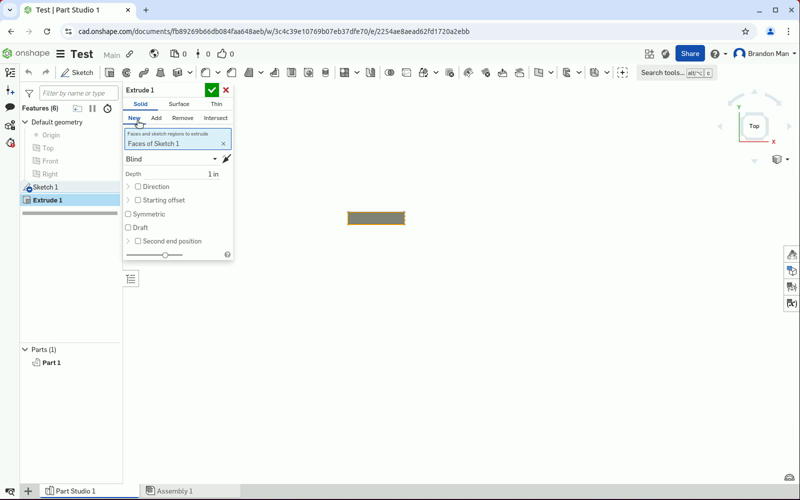
click(137, 120)
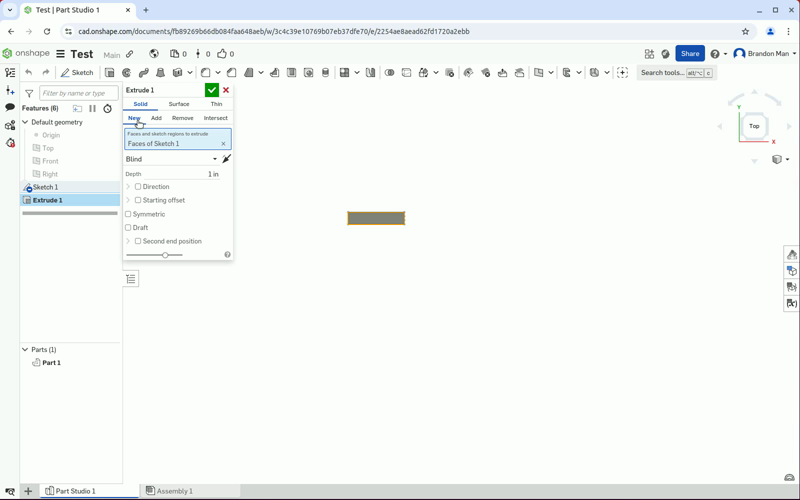
key(tab, 4)
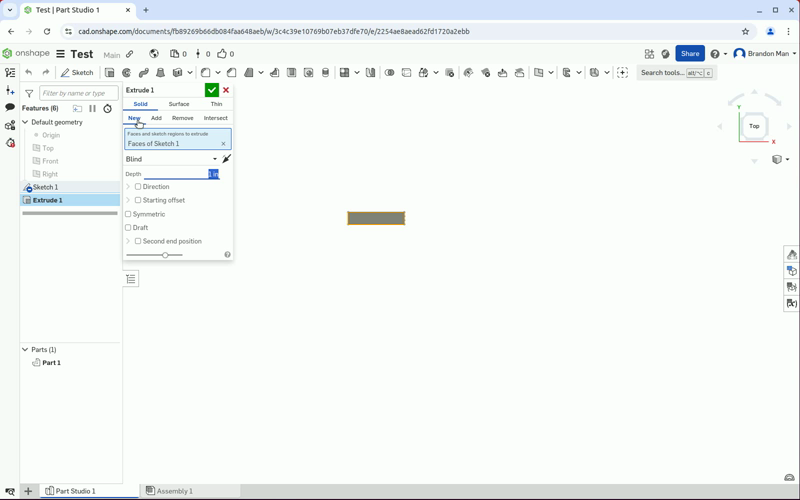
text(0.241)
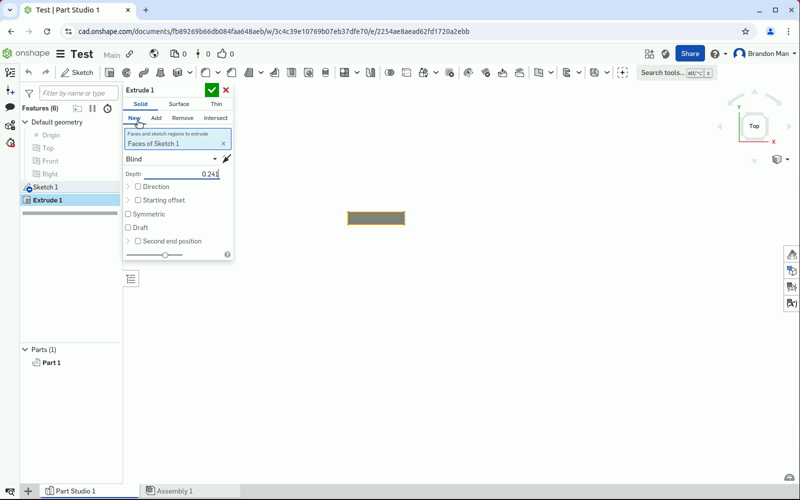
key(enter)
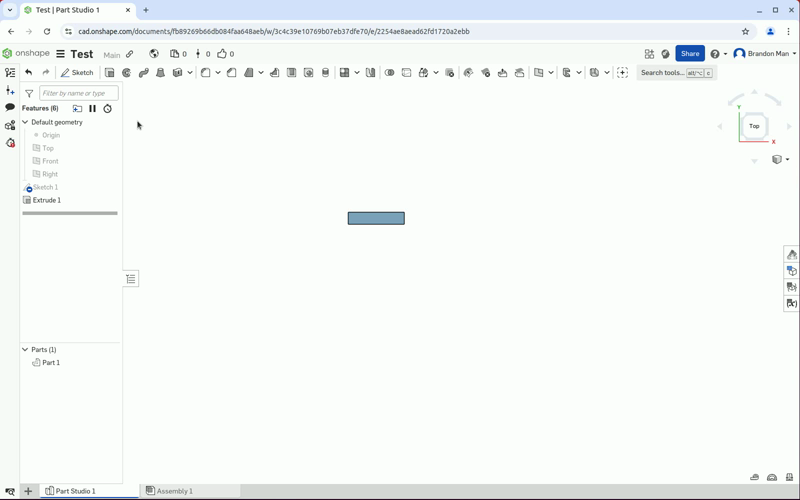
key(shift+h)
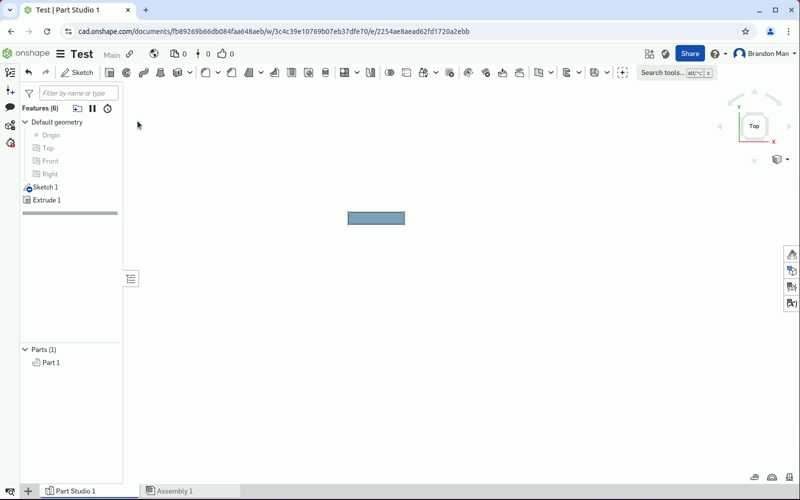
key(shift+h)
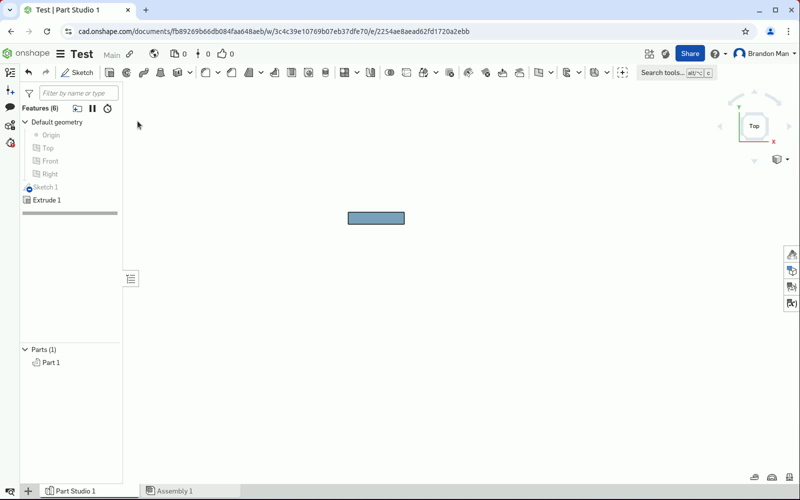
mouse_move(73, 189)
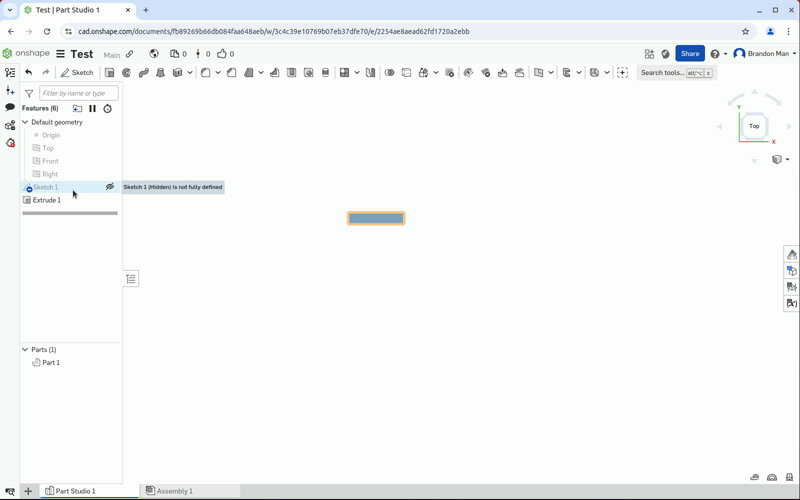
click(73, 189)
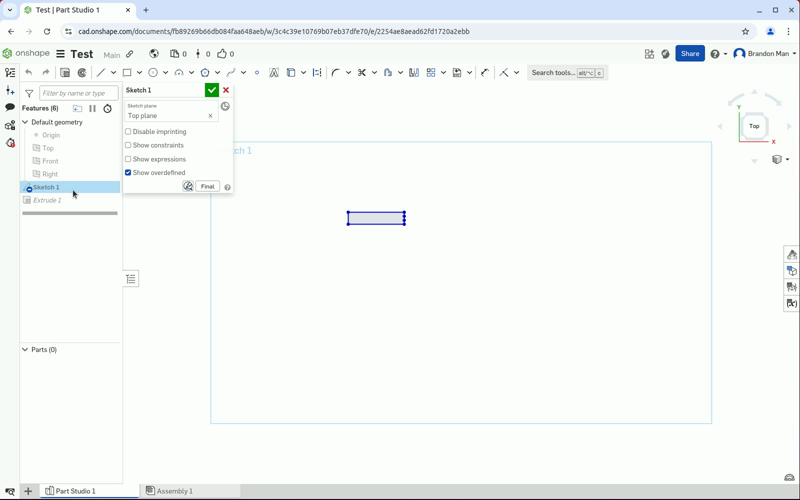
mouse_move(229, 92)
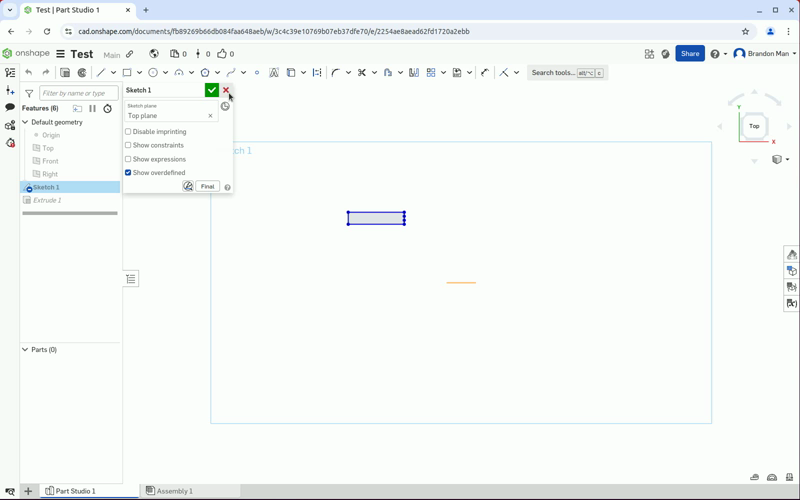
click(229, 92)
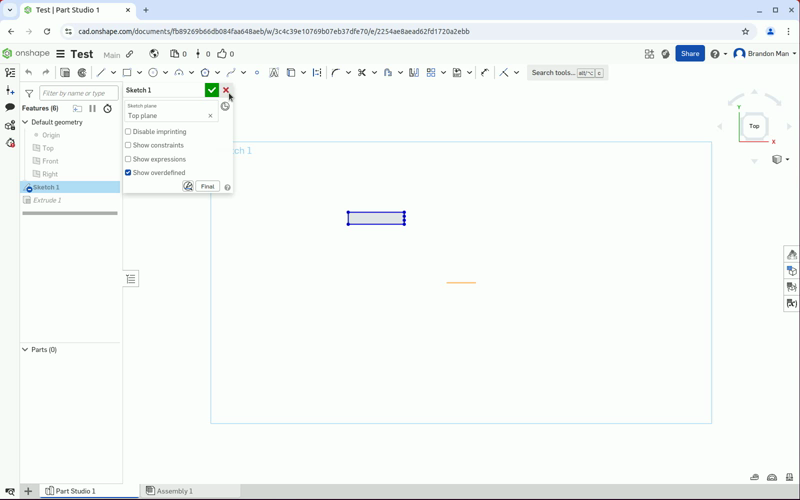
key(shift+s)
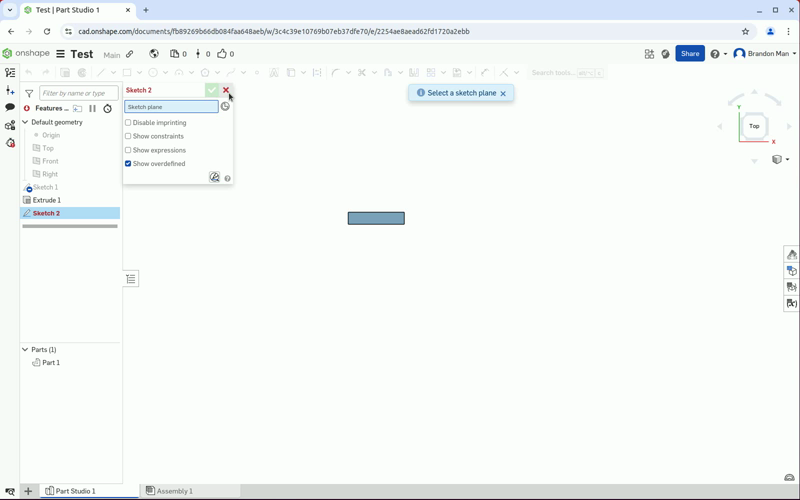
mouse_move(73, 150)
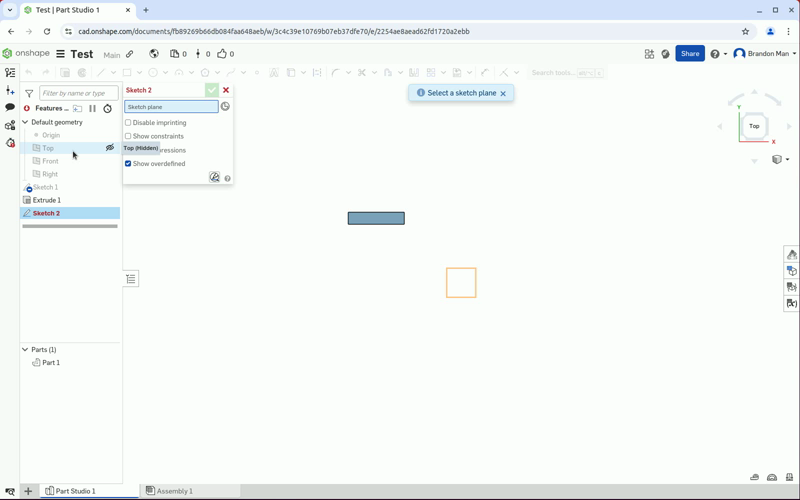
click(73, 150)
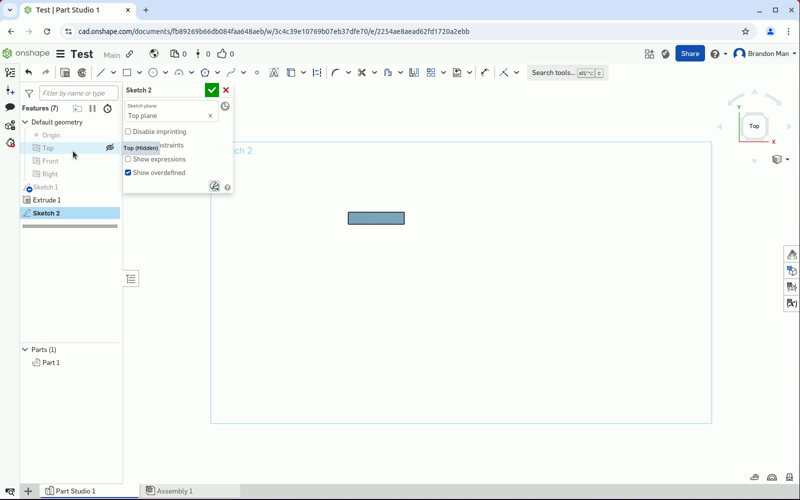
mouse_move(73, 352)
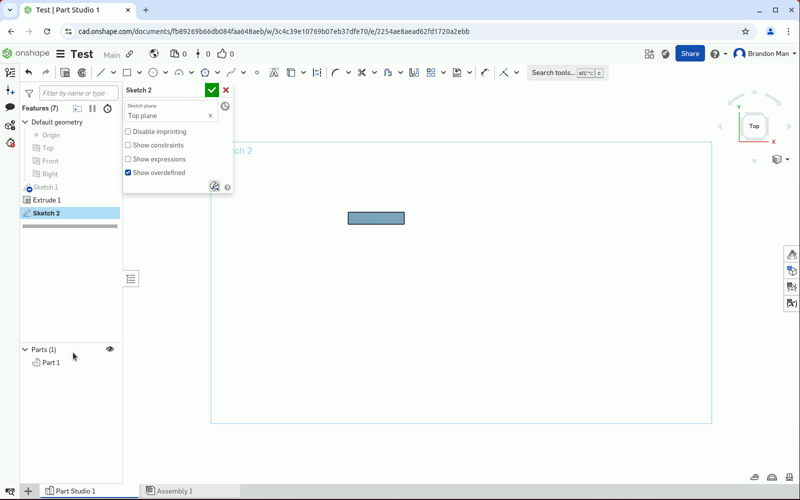
key(y)
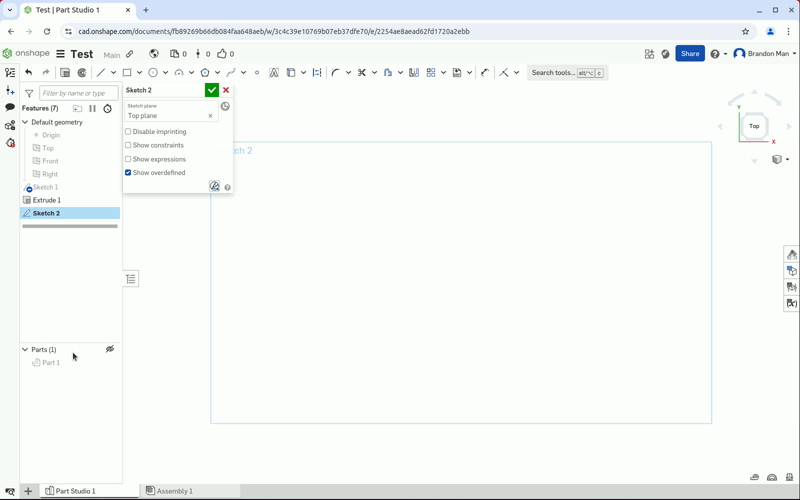
key(l)
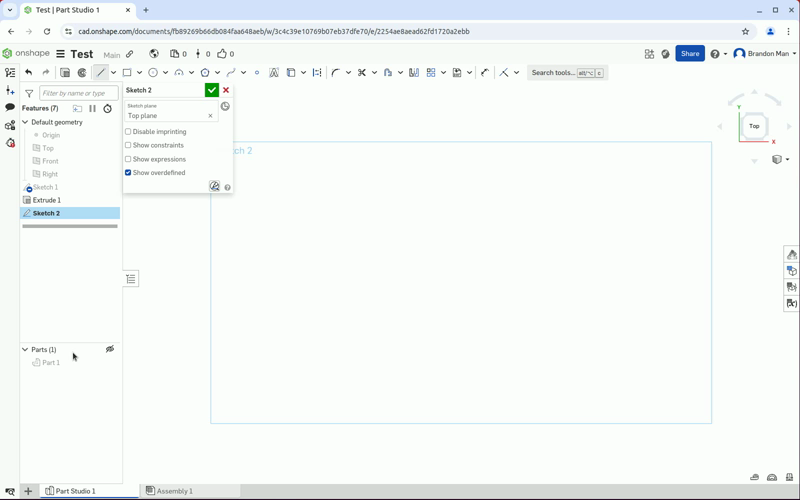
key_down(shift)
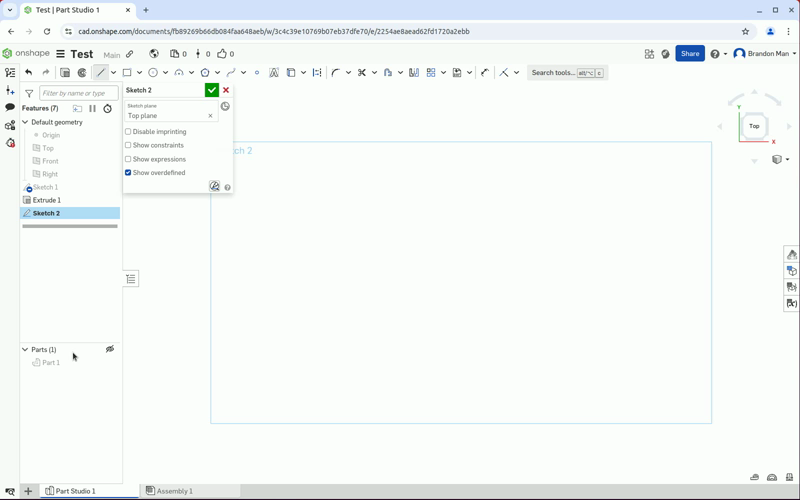
mouse_move(403, 220)
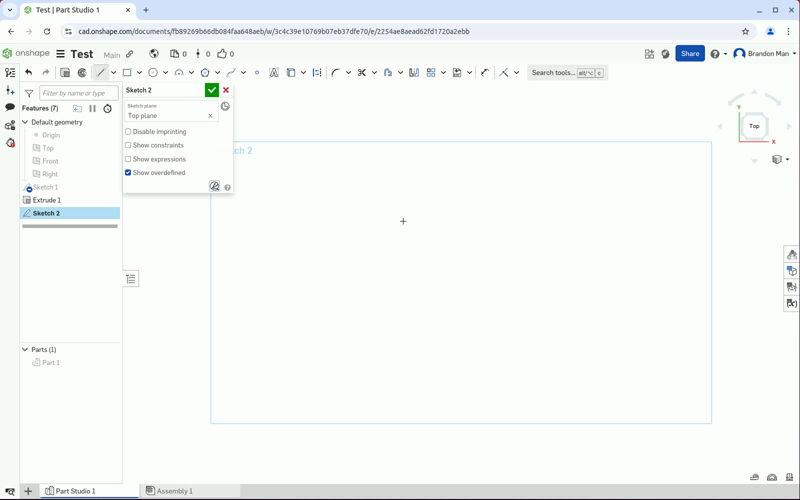
click(403, 220)
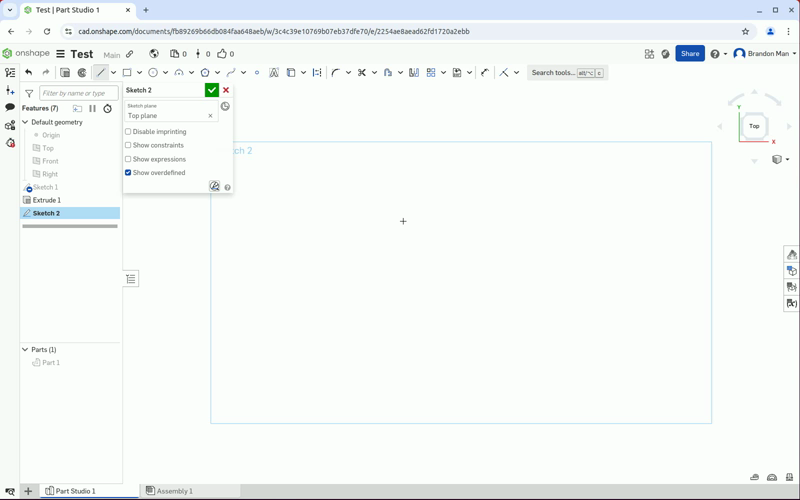
key_up(shift)
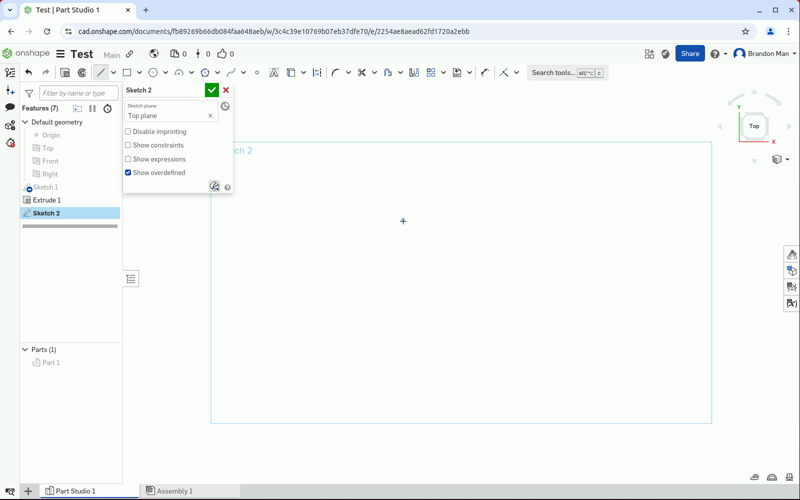
key_down(shift)
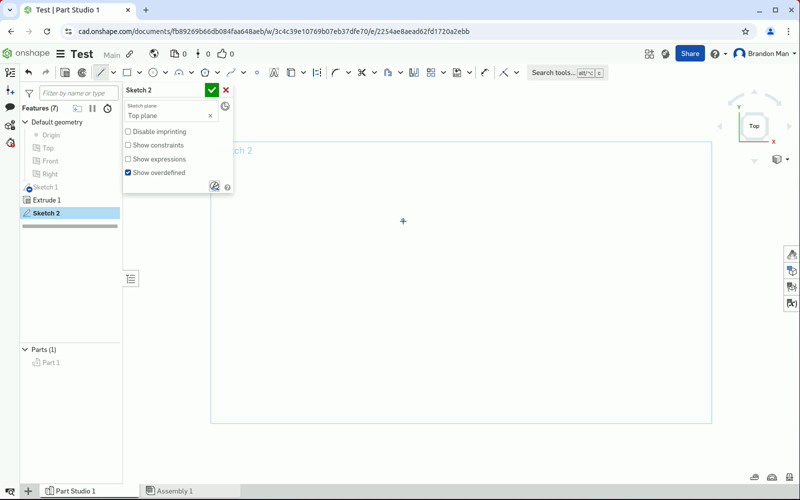
mouse_move(433, 220)
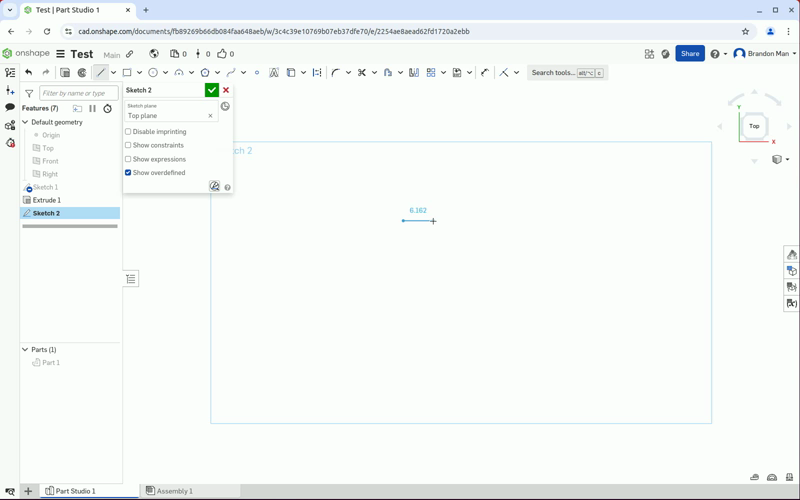
mouse_move(455, 220)
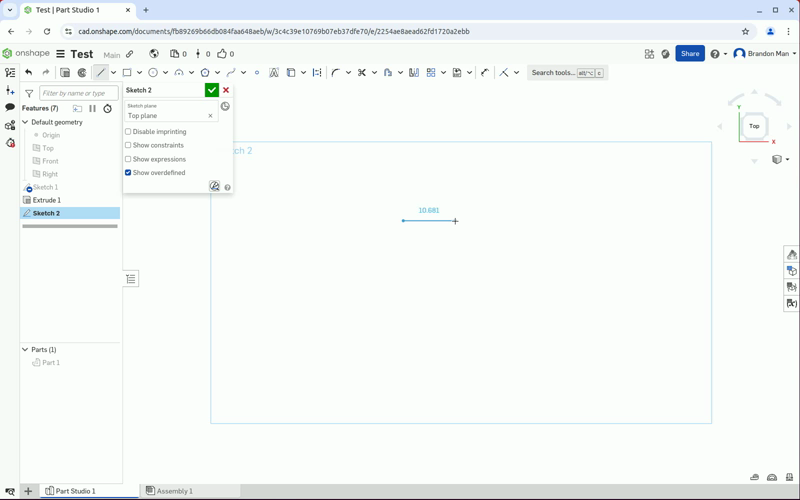
click(455, 220)
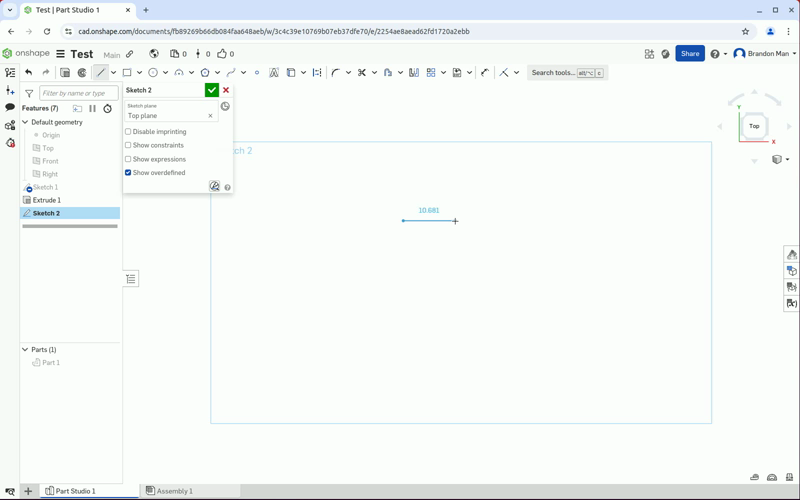
key_up(shift)
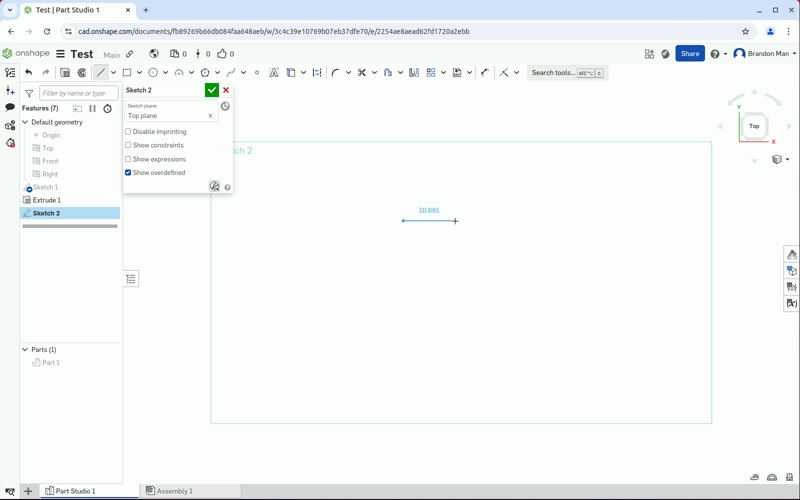
key_down(shift)
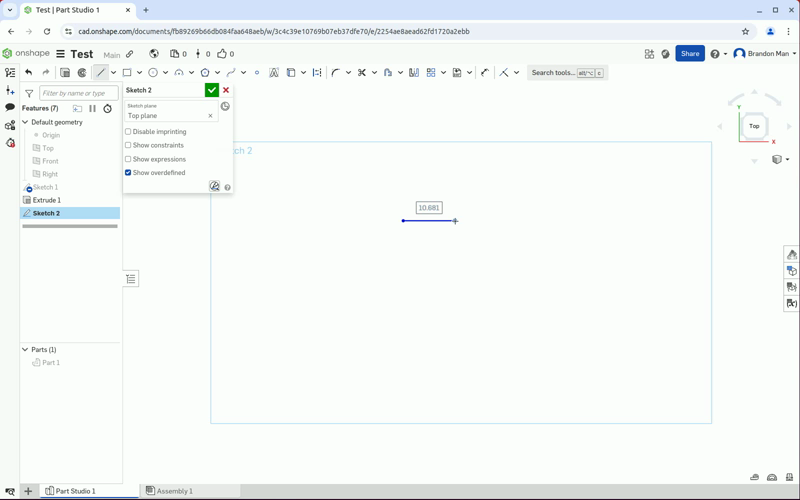
mouse_move(485, 220)
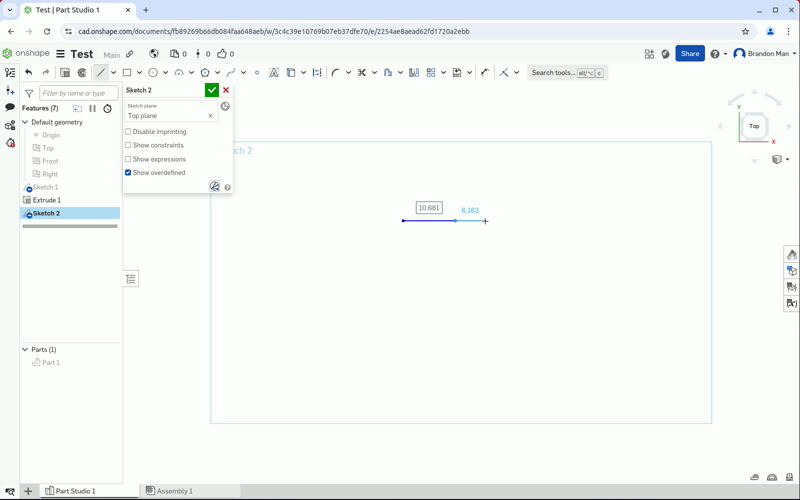
mouse_move(455, 216)
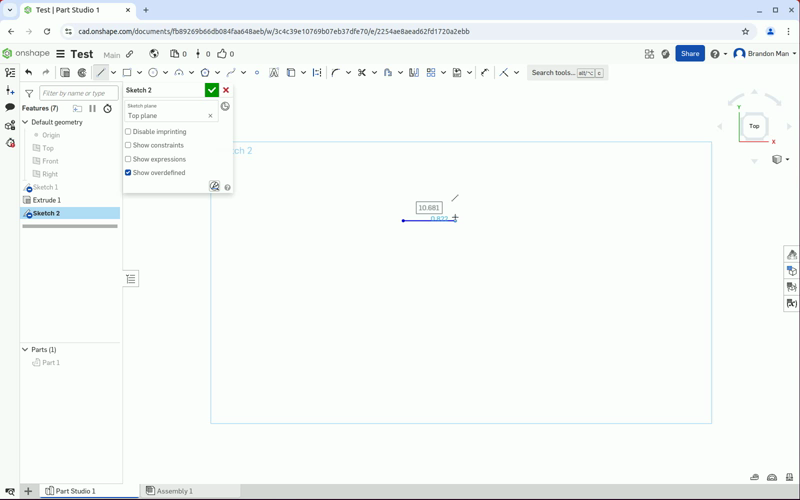
scroll(6)
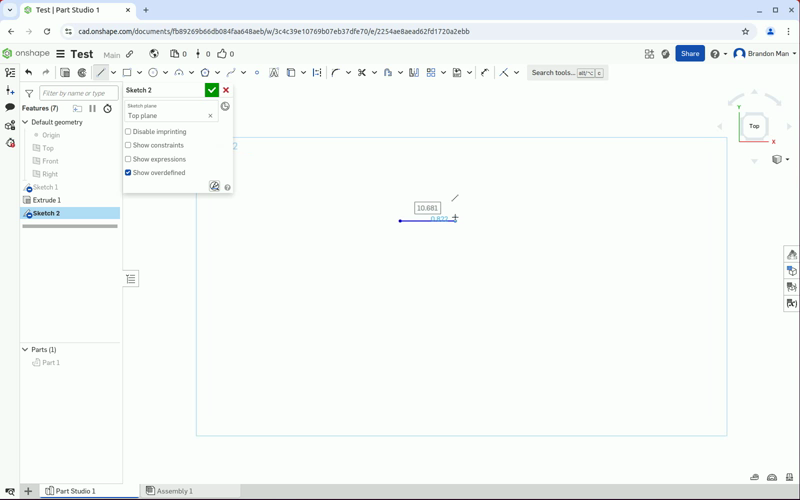
scroll(6)
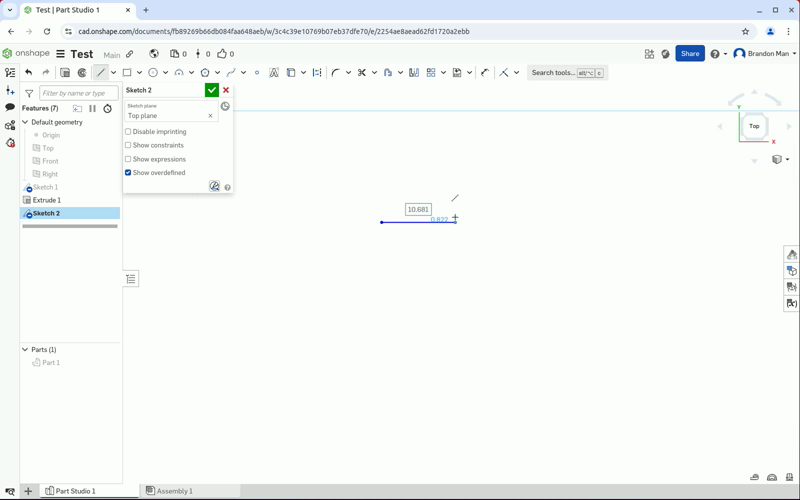
scroll(6)
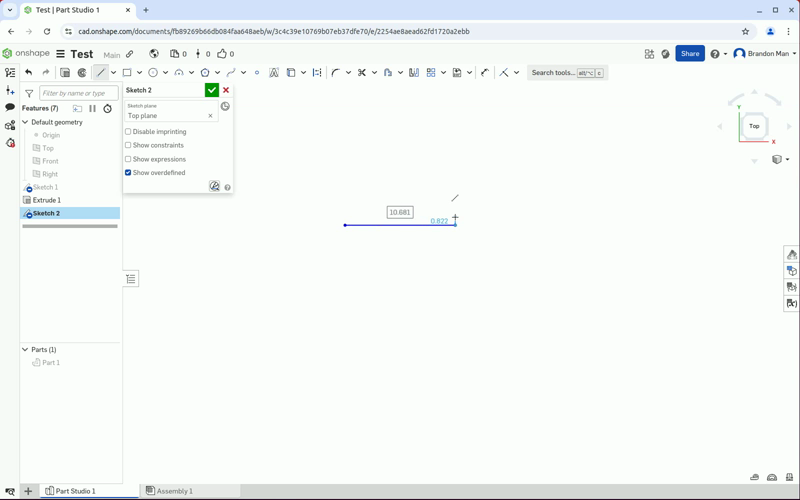
scroll(6)
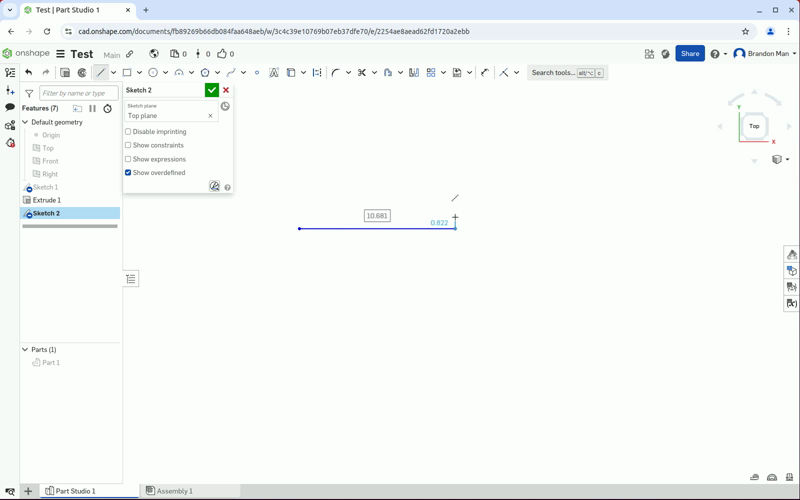
scroll(6)
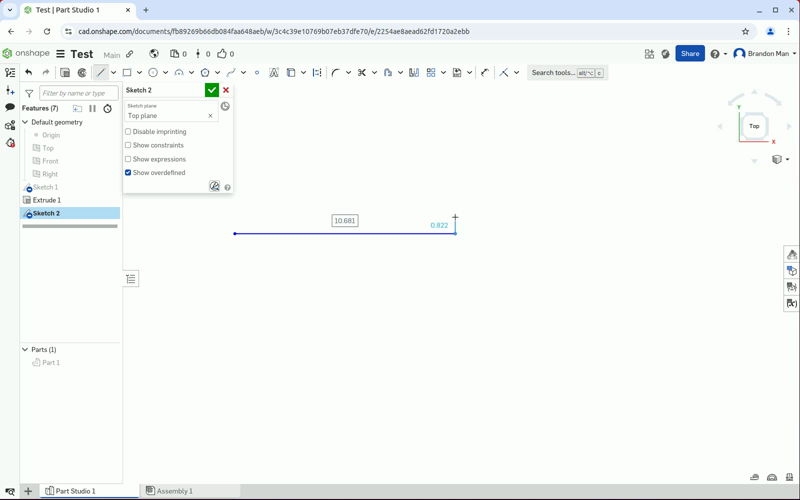
scroll(6)
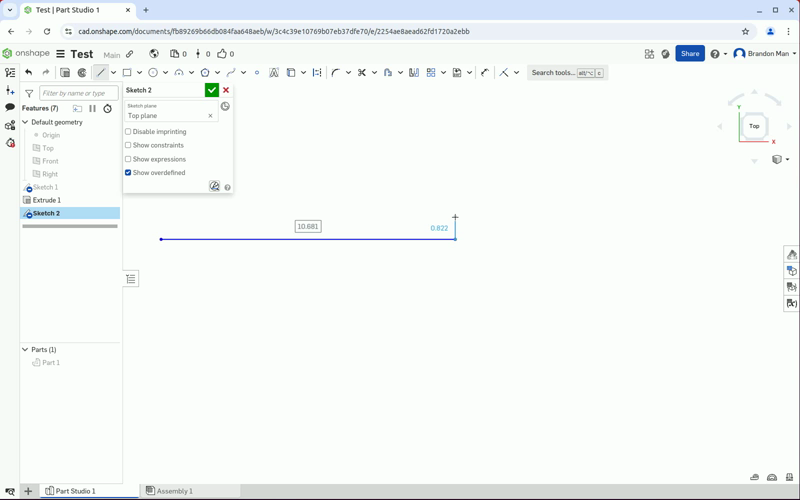
scroll(6)
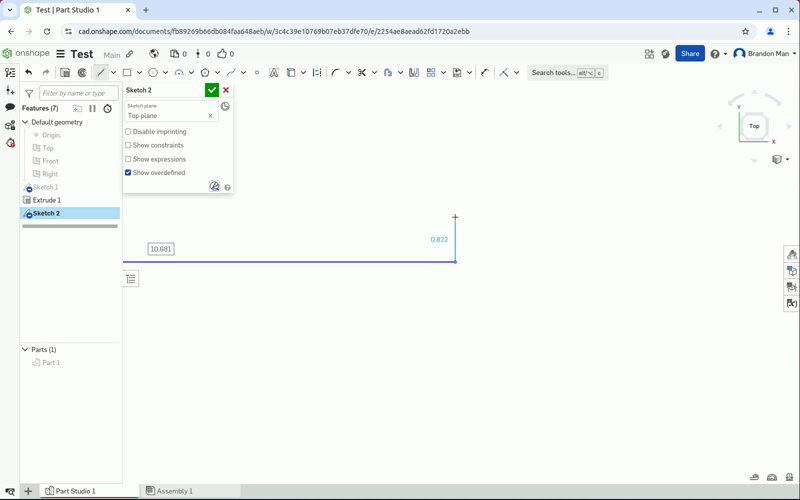
click(455, 216)
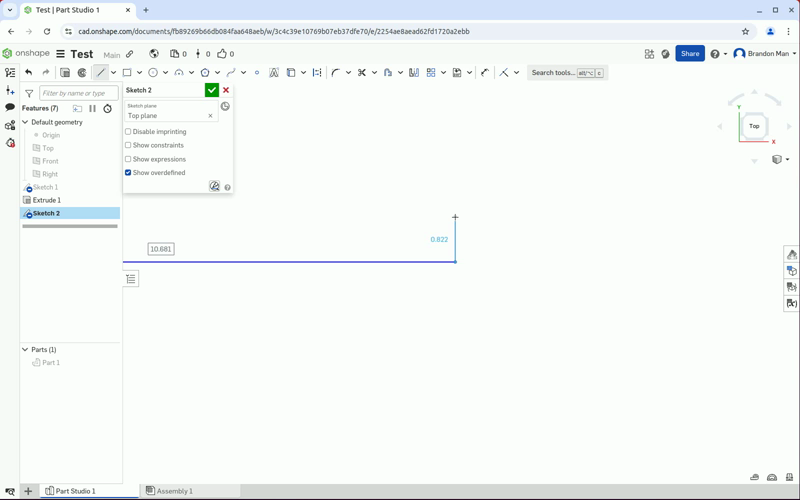
scroll(-6)
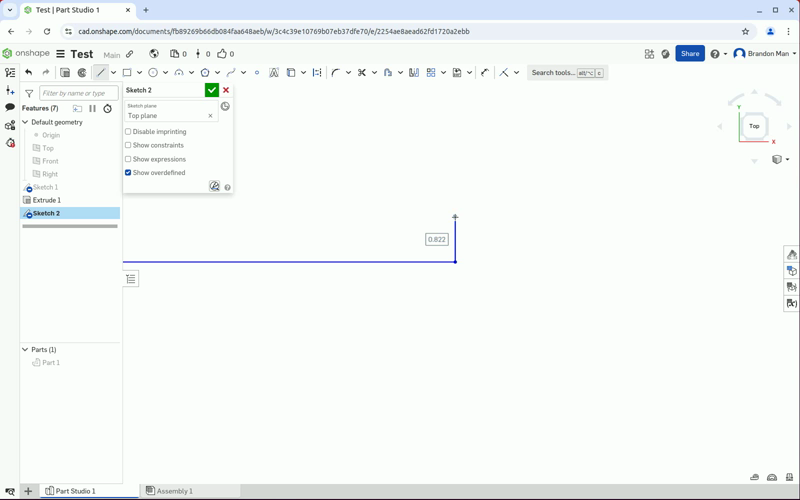
scroll(-6)
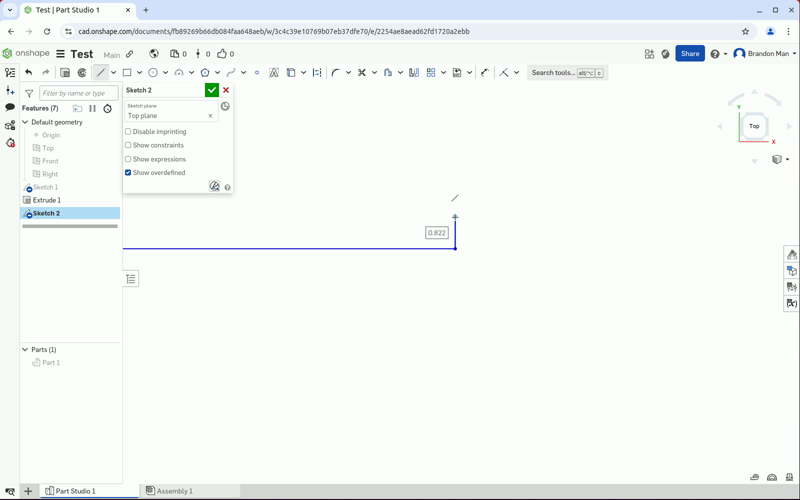
scroll(-6)
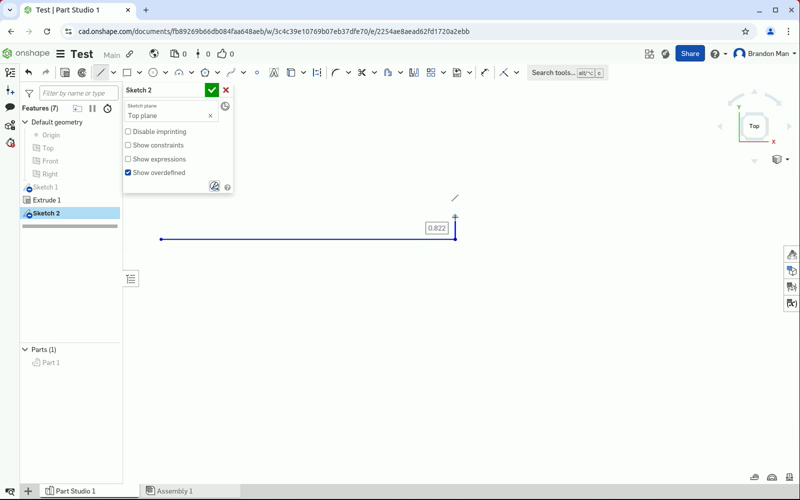
scroll(-6)
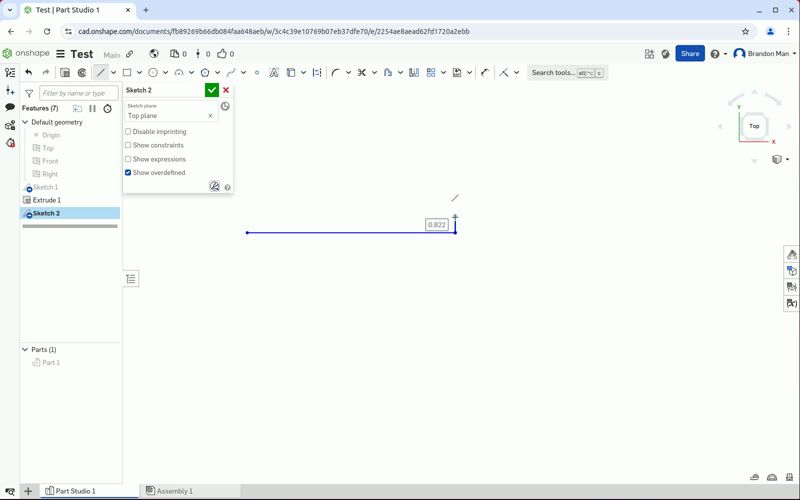
scroll(-6)
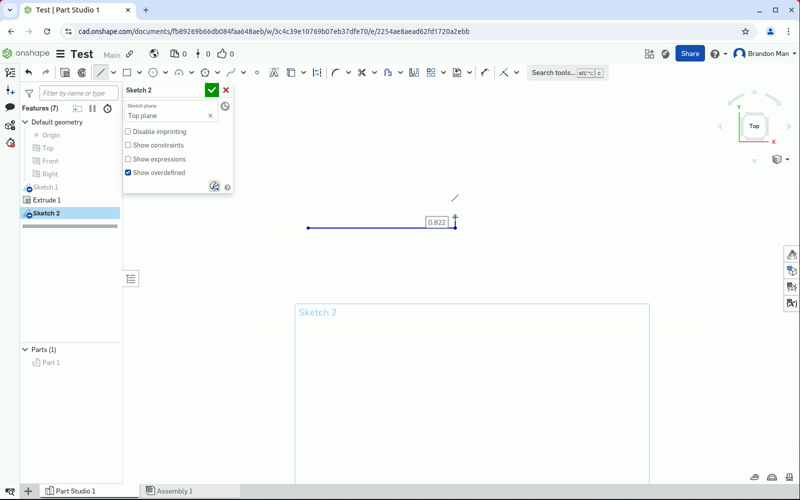
scroll(-6)
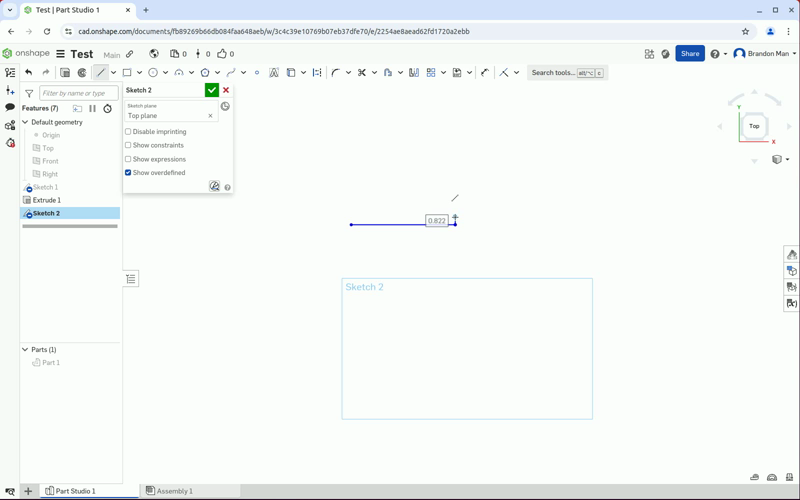
scroll(-6)
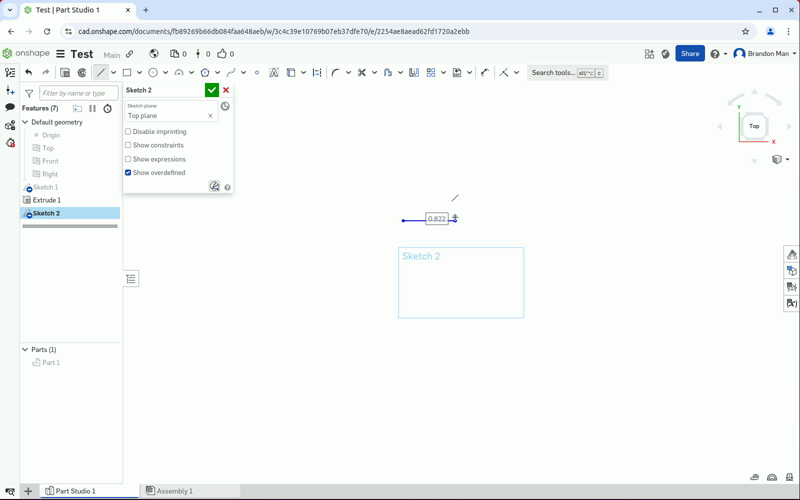
key_up(shift)
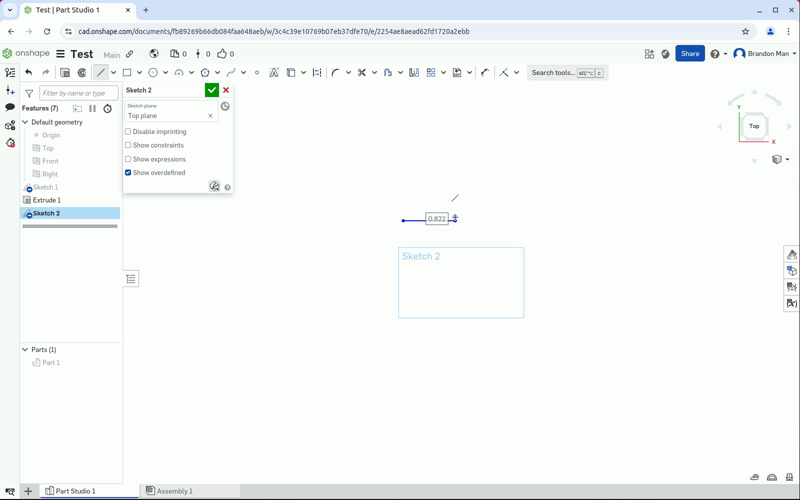
key_down(shift)
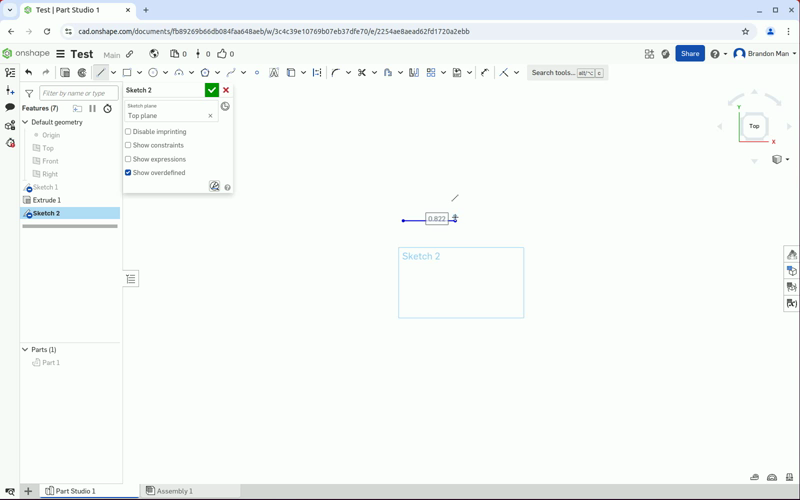
mouse_move(485, 216)
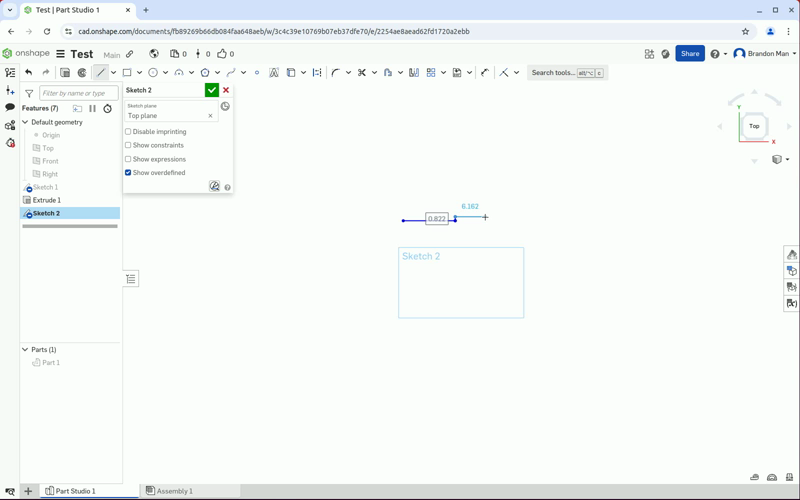
mouse_move(403, 216)
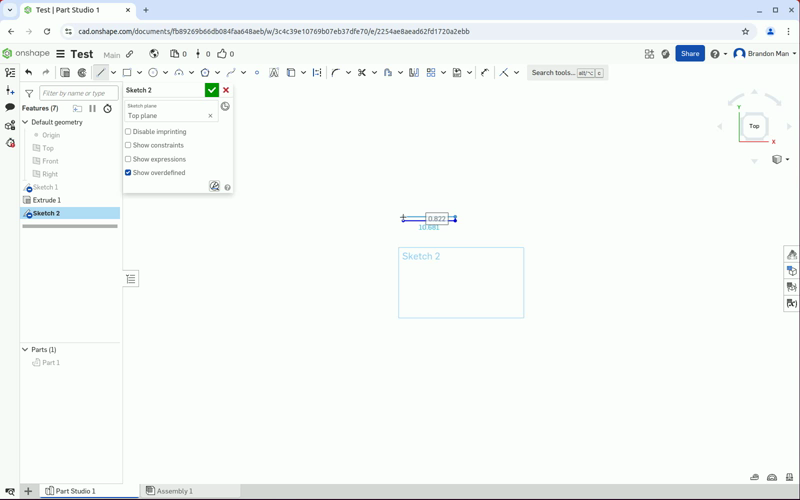
scroll(6)
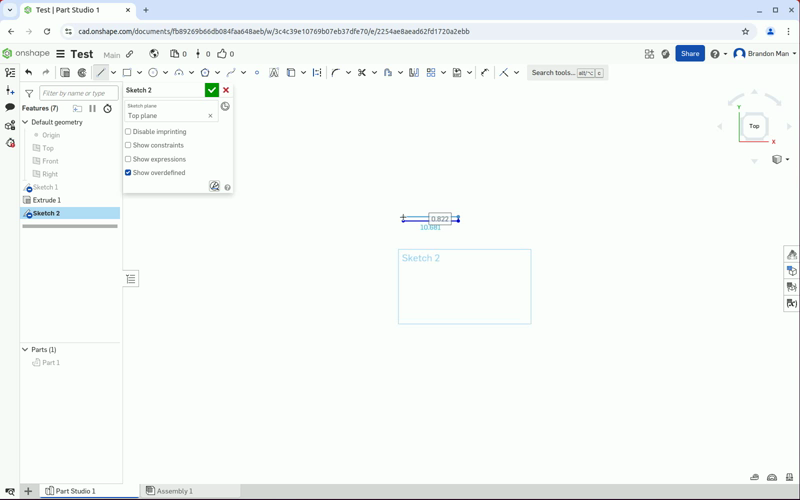
scroll(6)
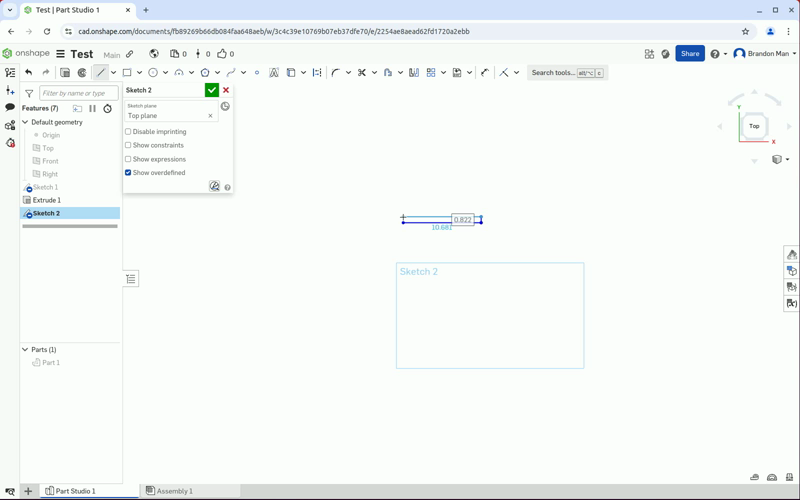
scroll(6)
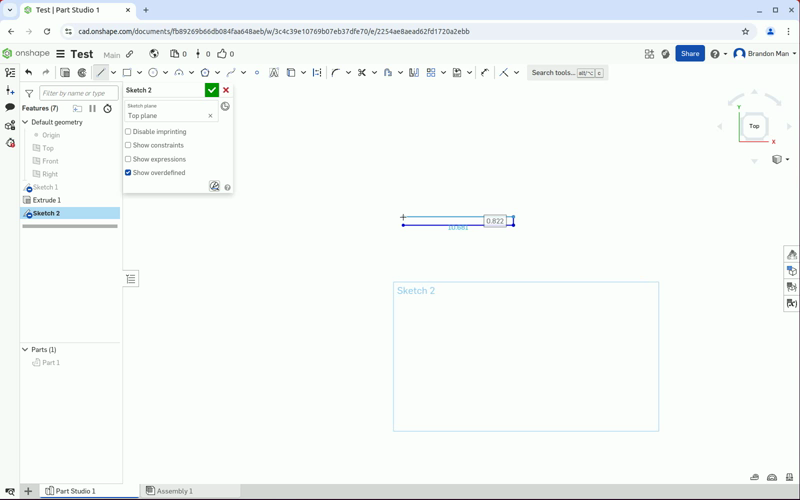
scroll(6)
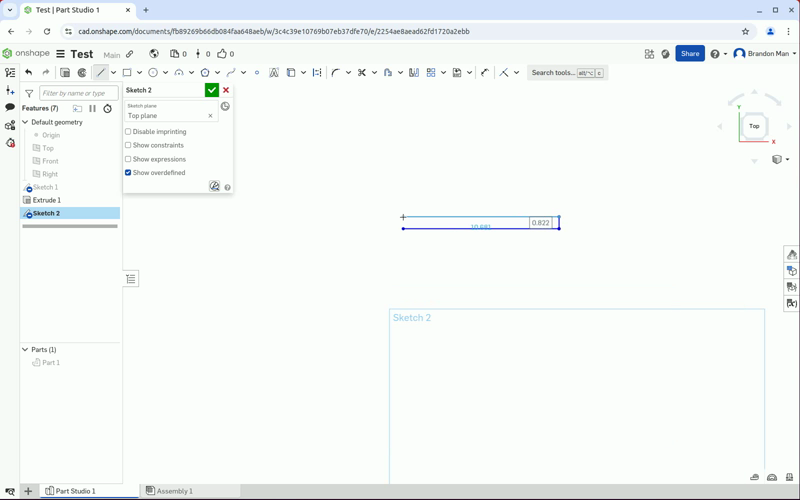
scroll(6)
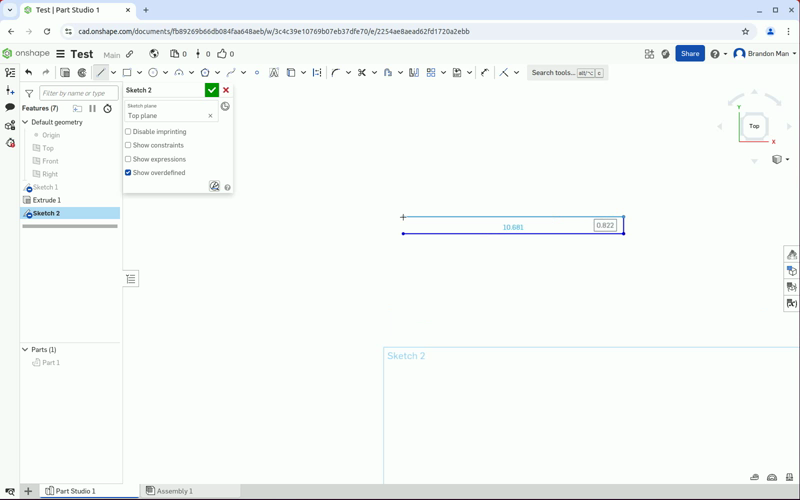
scroll(6)
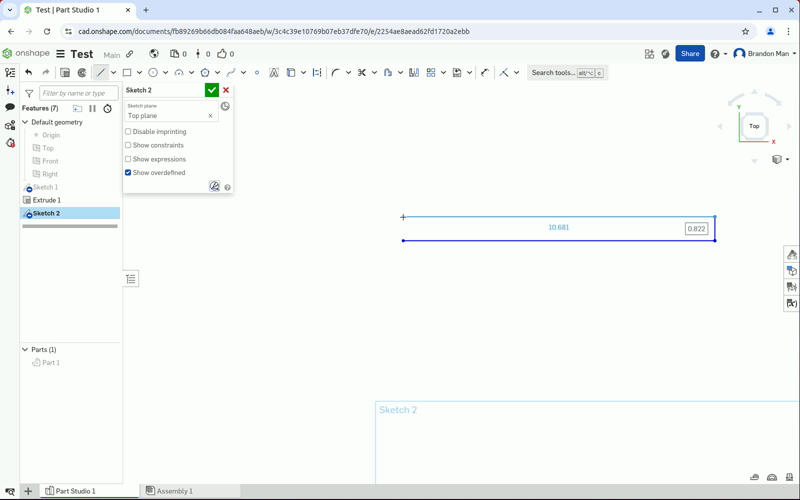
scroll(6)
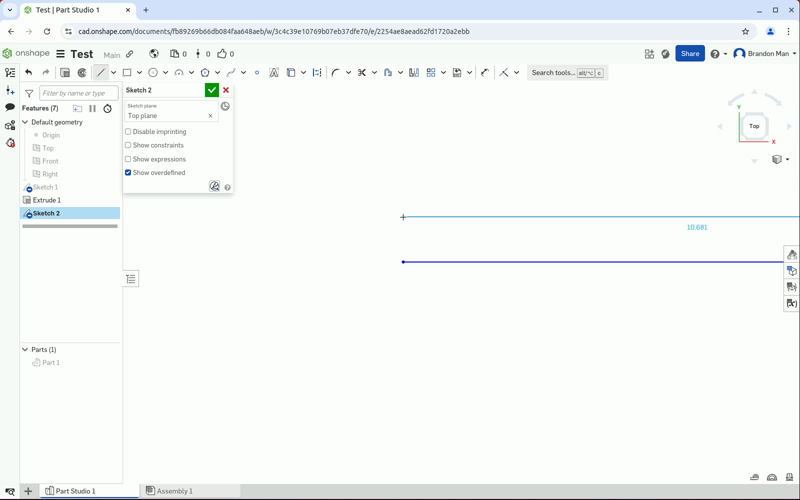
click(403, 216)
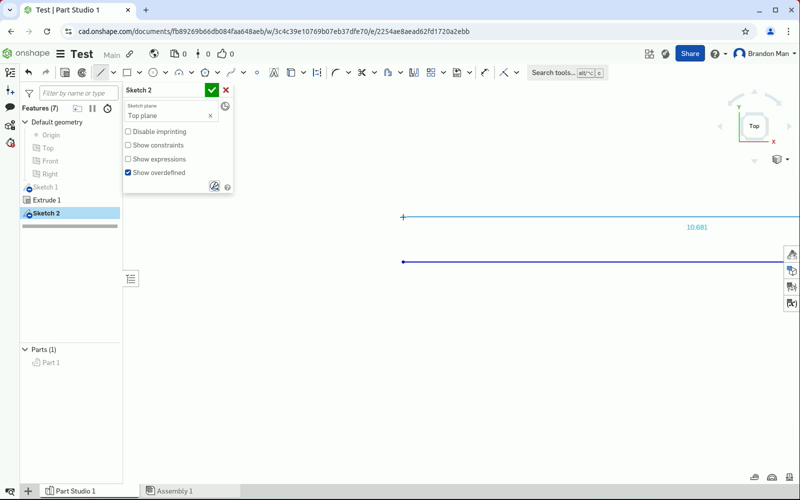
scroll(-6)
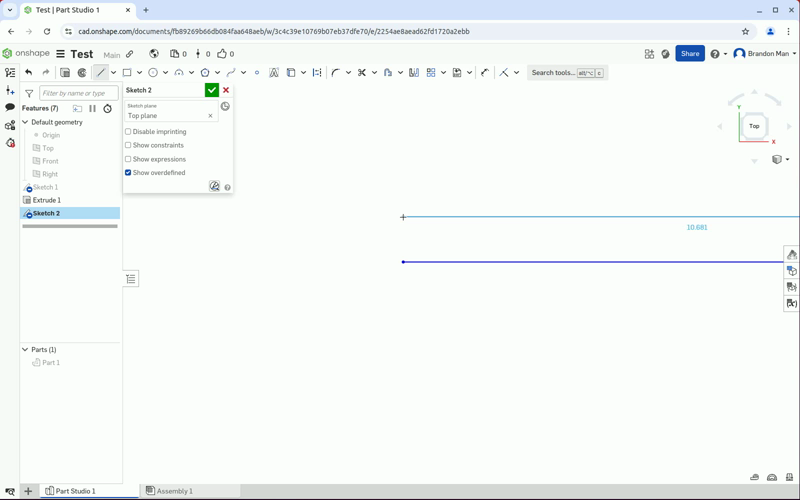
scroll(-6)
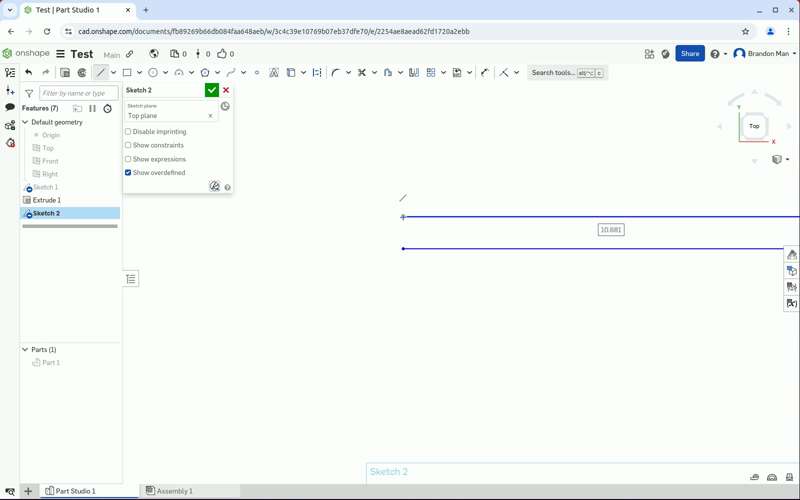
scroll(-6)
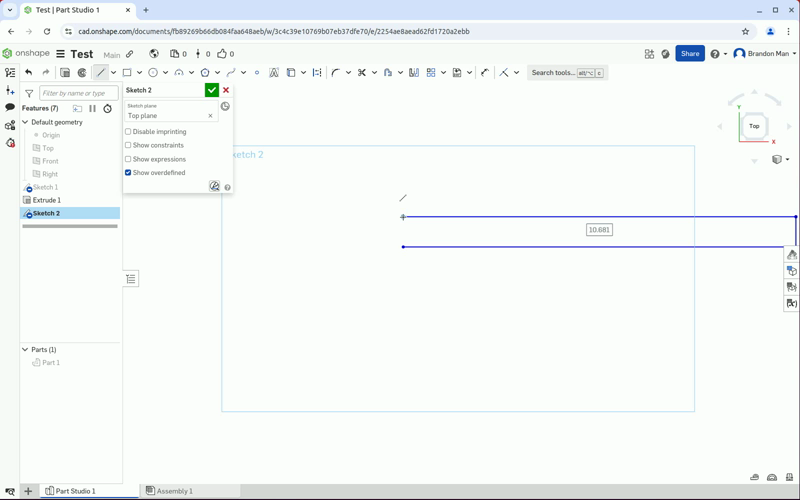
scroll(-6)
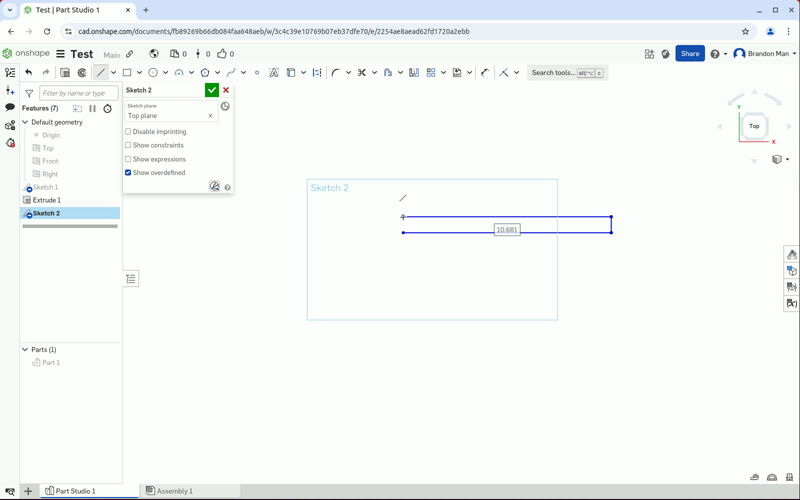
scroll(-6)
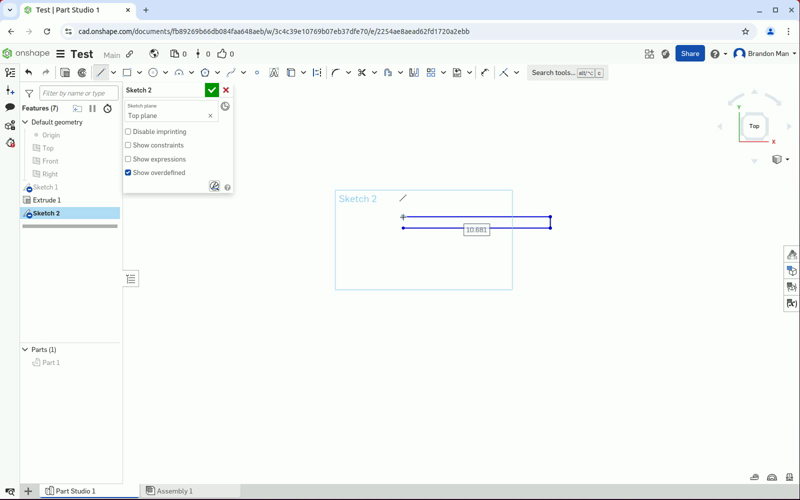
scroll(-6)
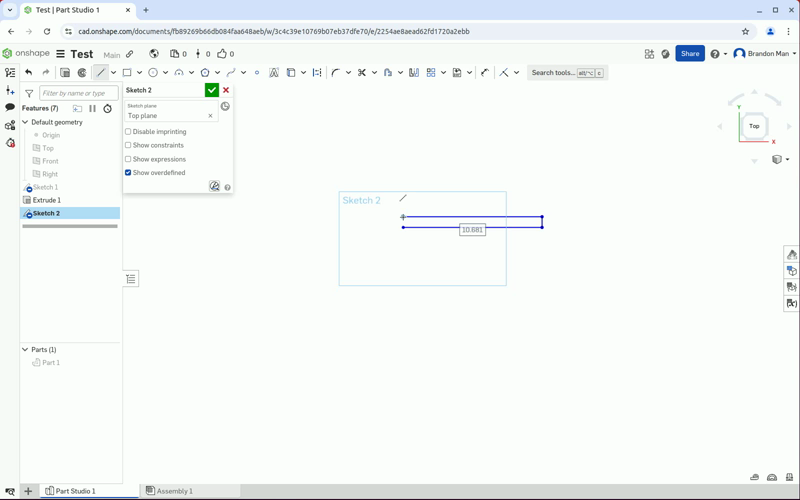
scroll(-6)
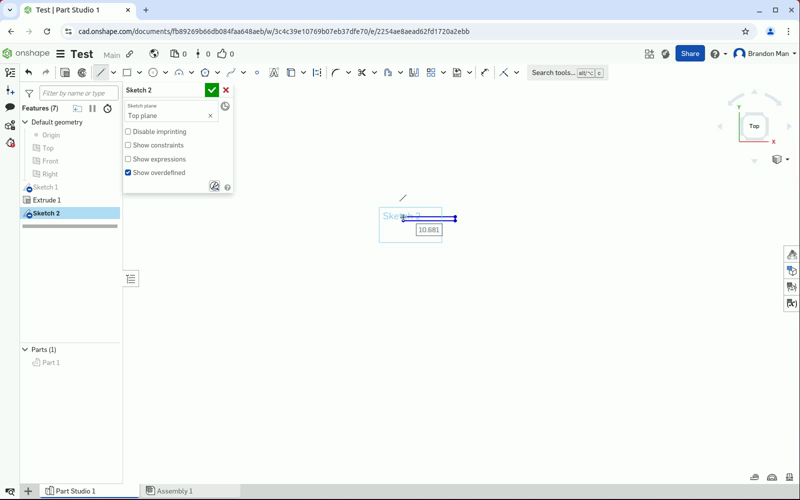
key_up(shift)
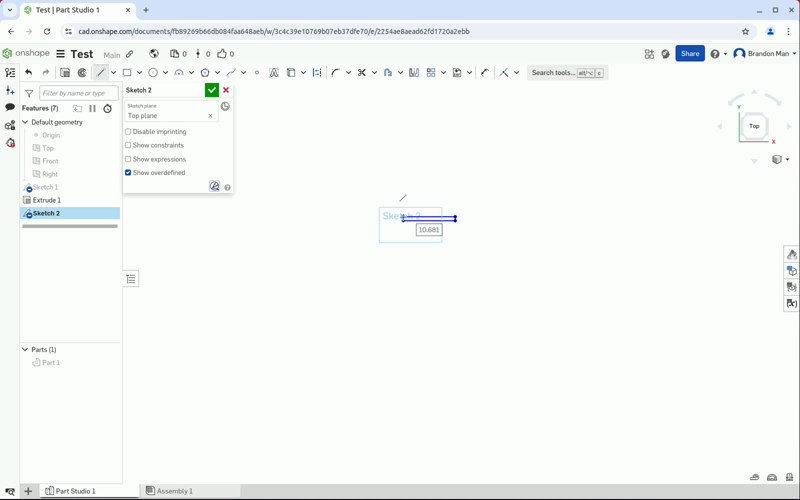
mouse_move(433, 216)
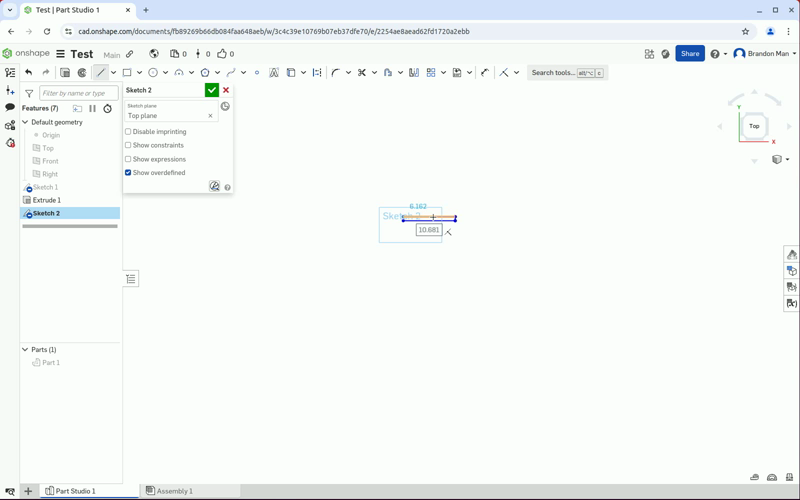
key_down(shift)
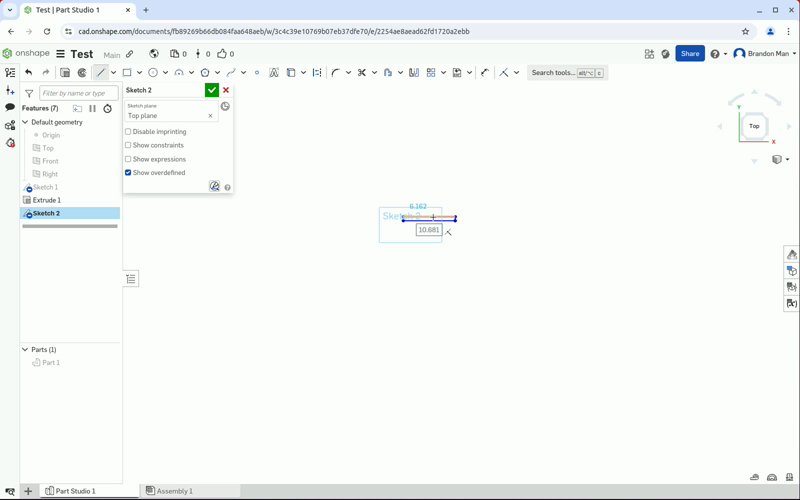
mouse_move(403, 220)
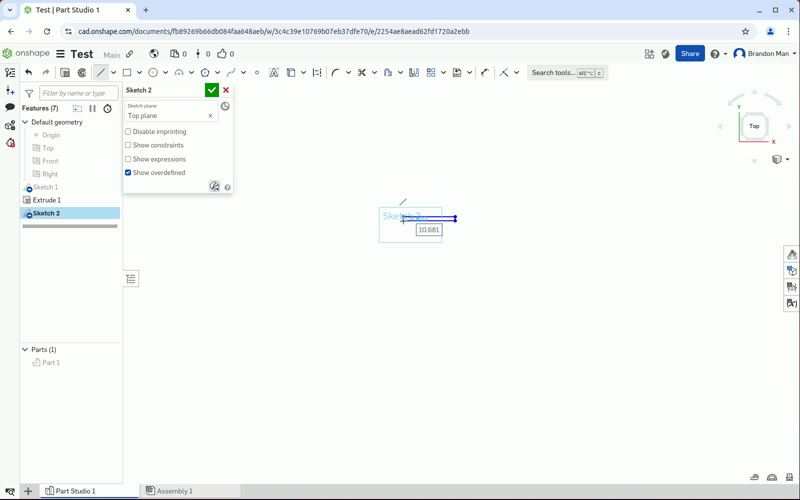
scroll(6)
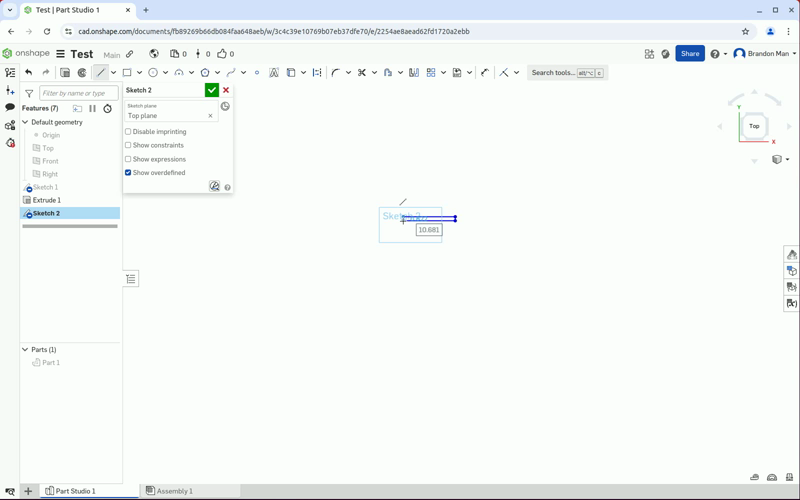
scroll(6)
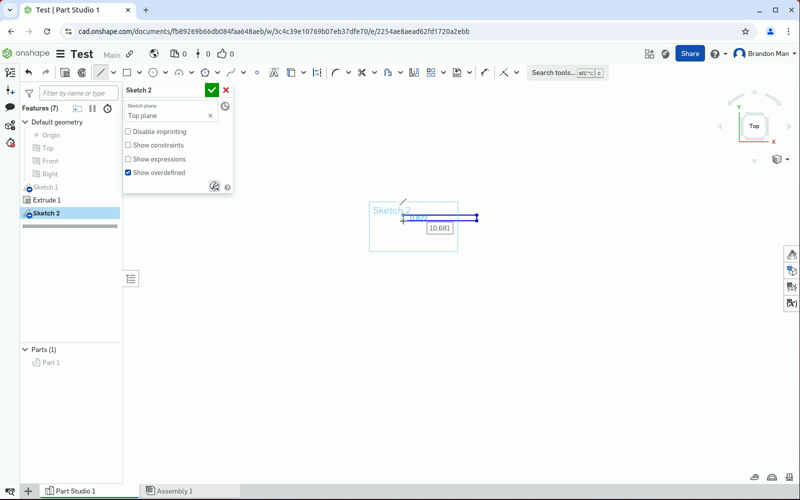
scroll(6)
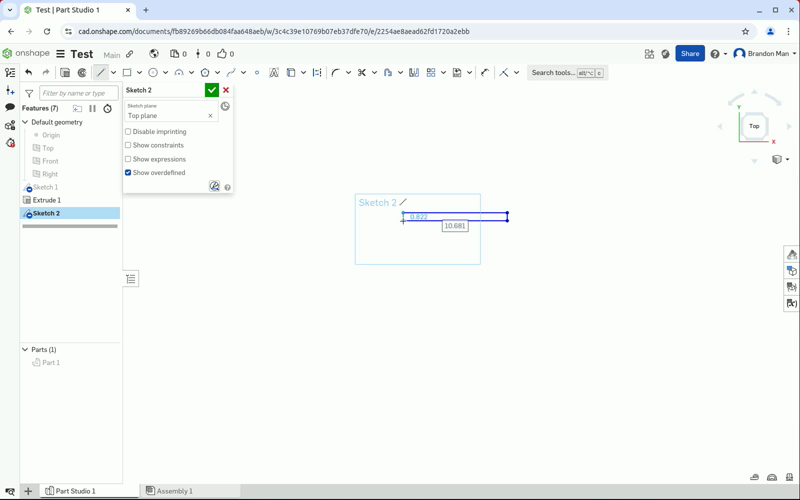
scroll(6)
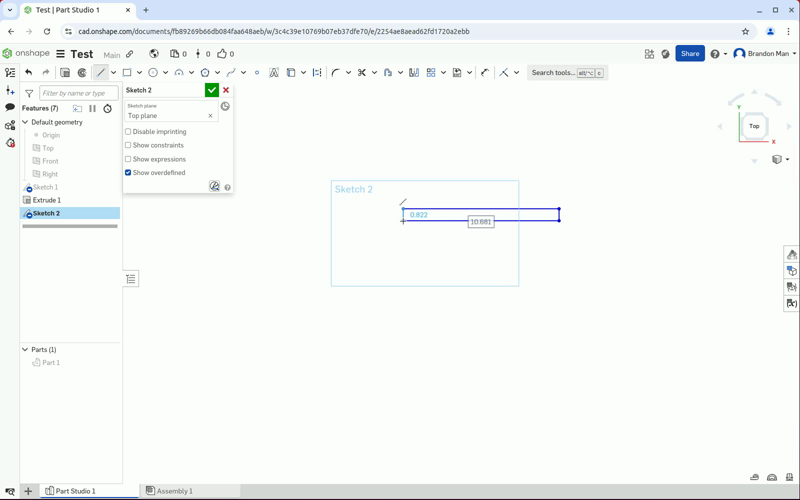
scroll(6)
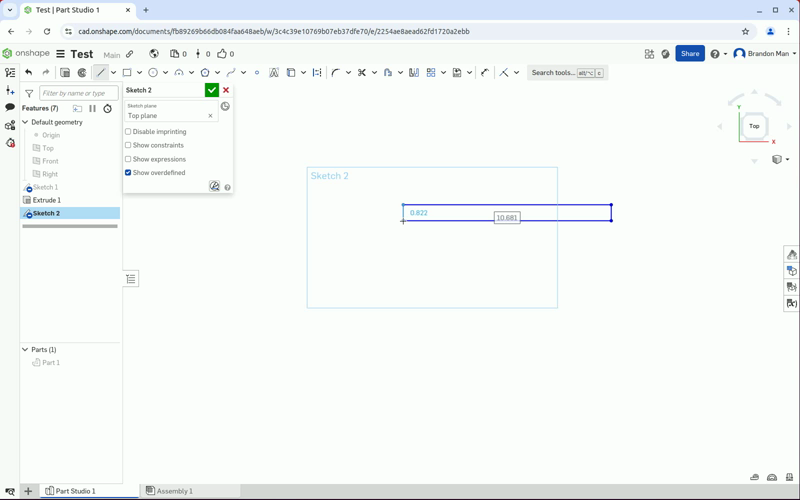
scroll(6)
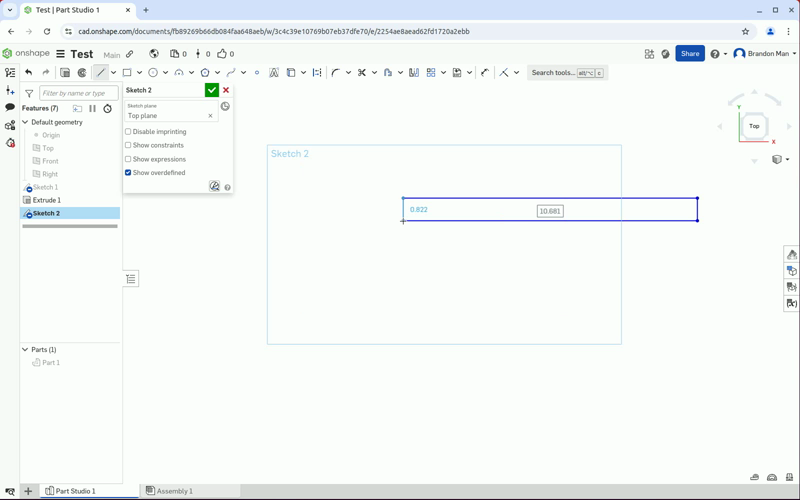
scroll(6)
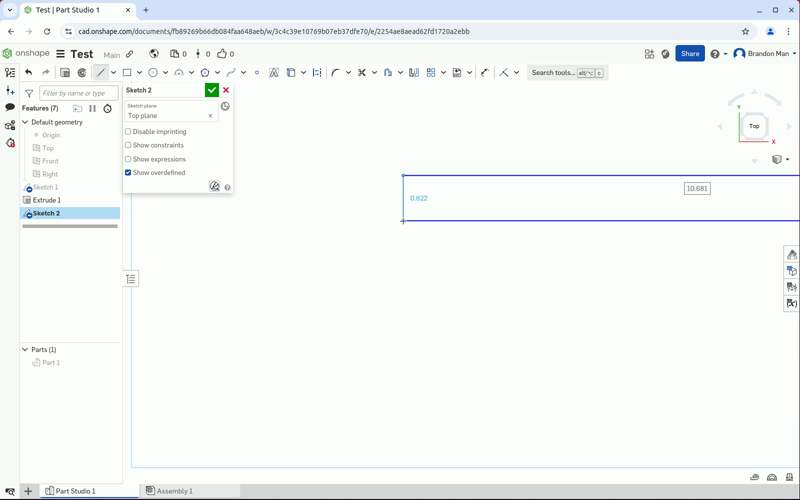
key_up(shift)
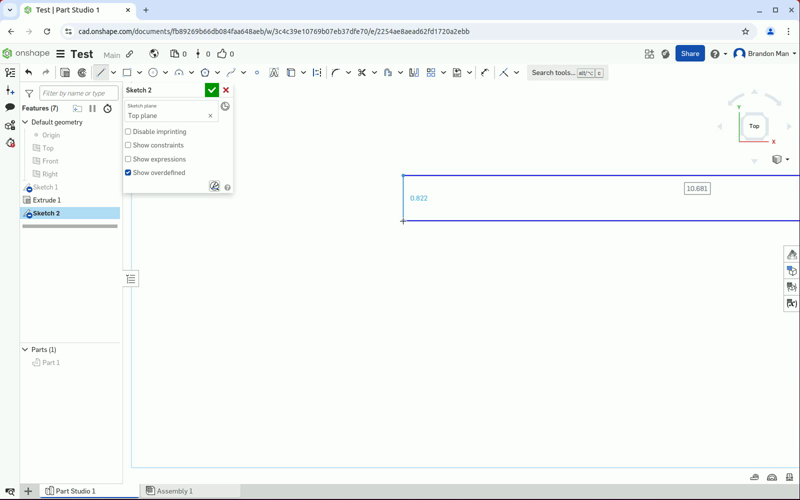
click(403, 220)
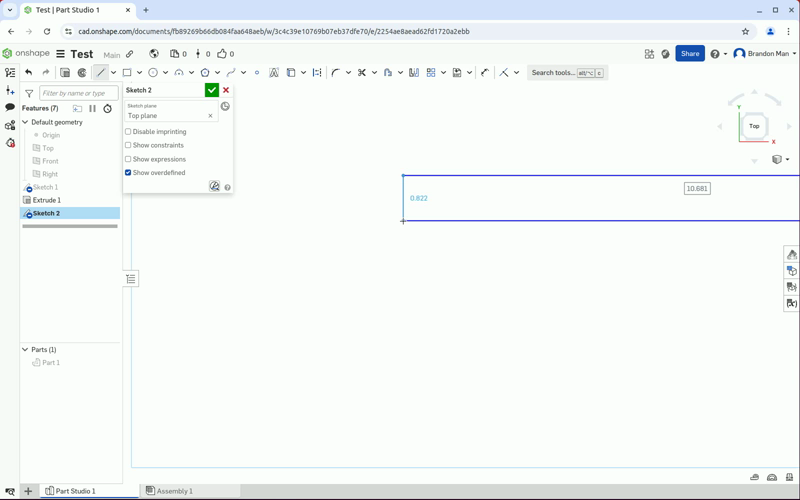
scroll(-6)
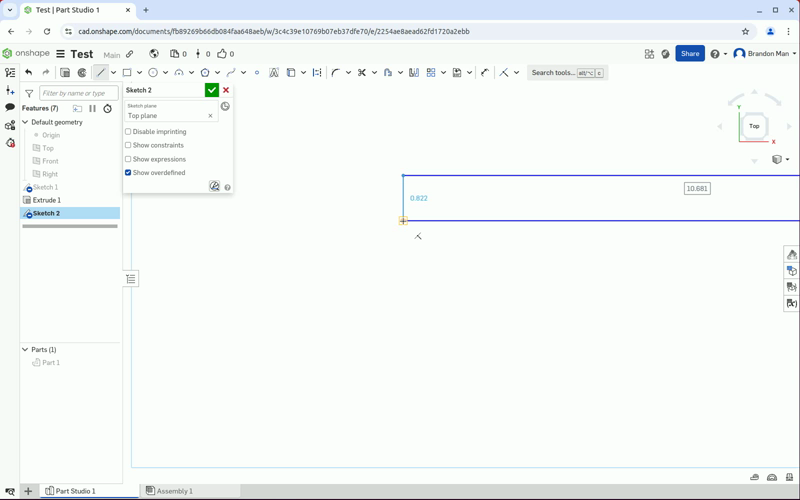
scroll(-6)
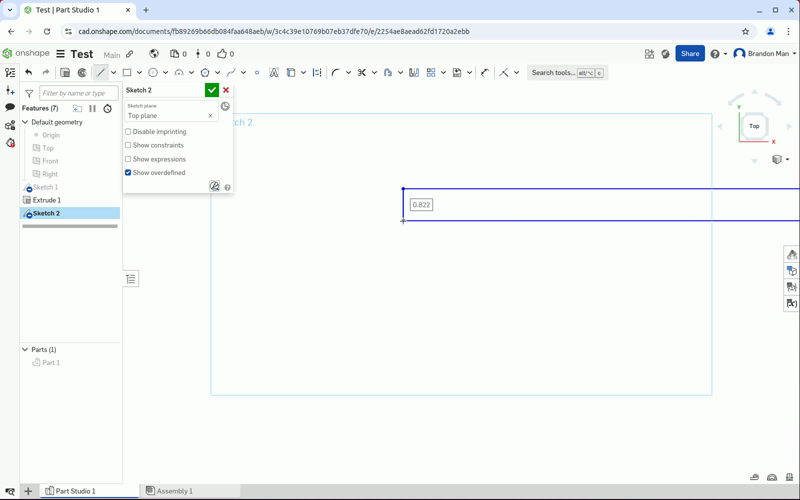
scroll(-6)
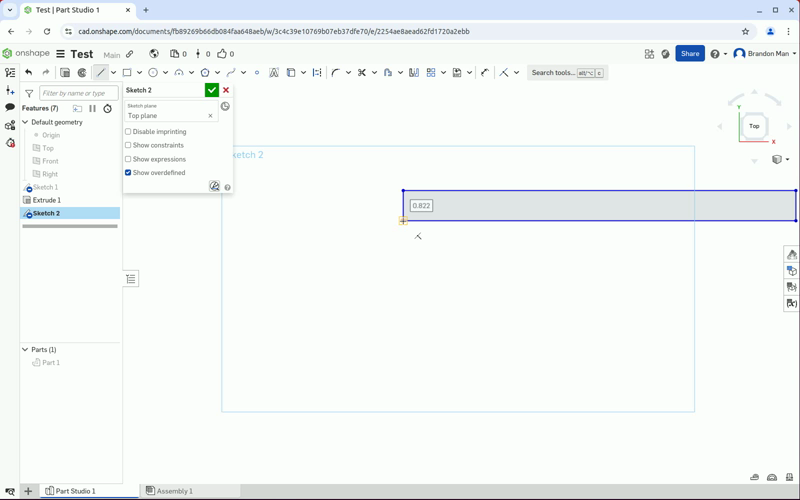
scroll(-6)
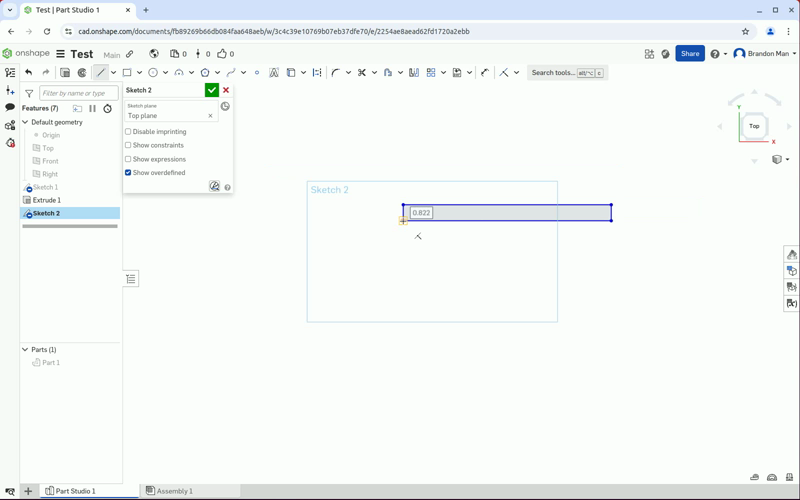
scroll(-6)
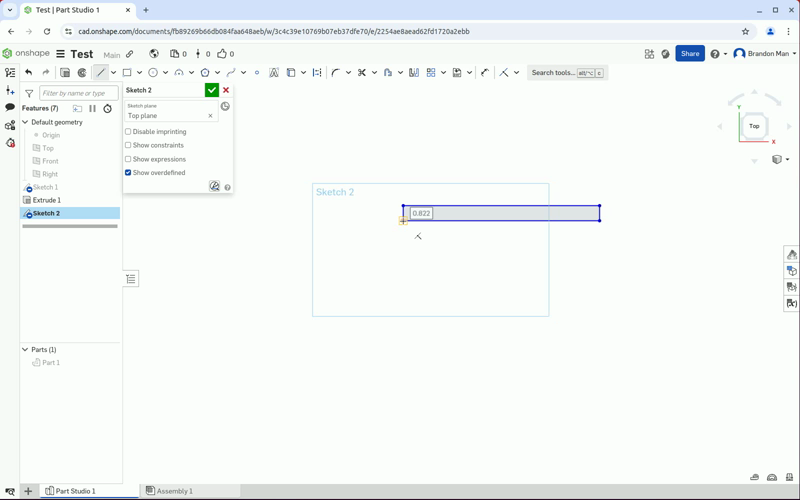
scroll(-6)
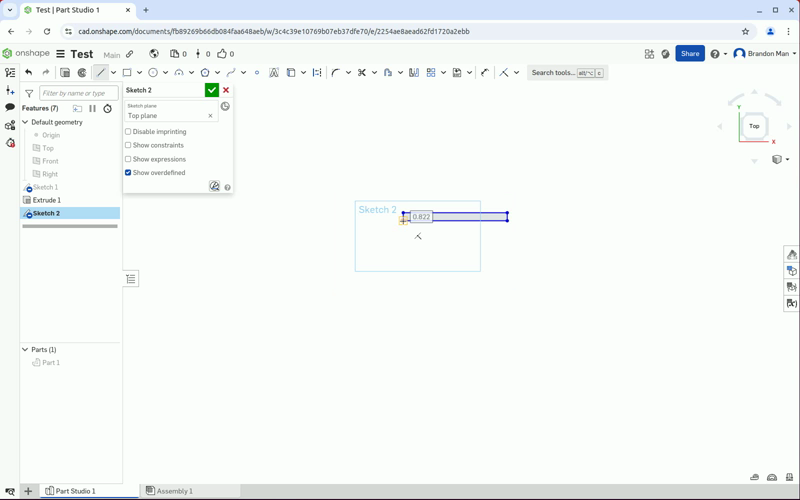
scroll(-6)
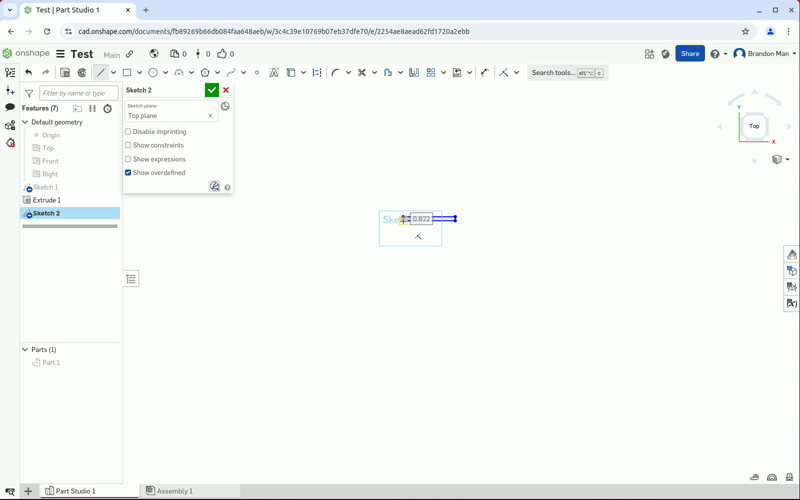
key(esc)
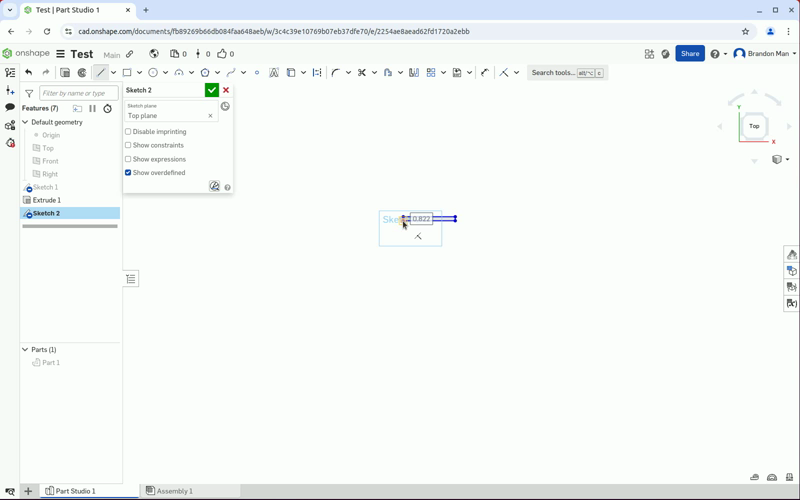
mouse_move(406, 217)
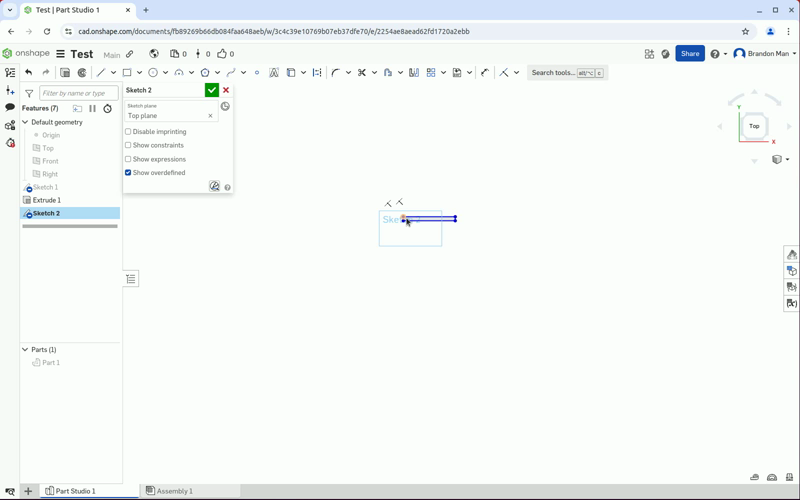
scroll(6)
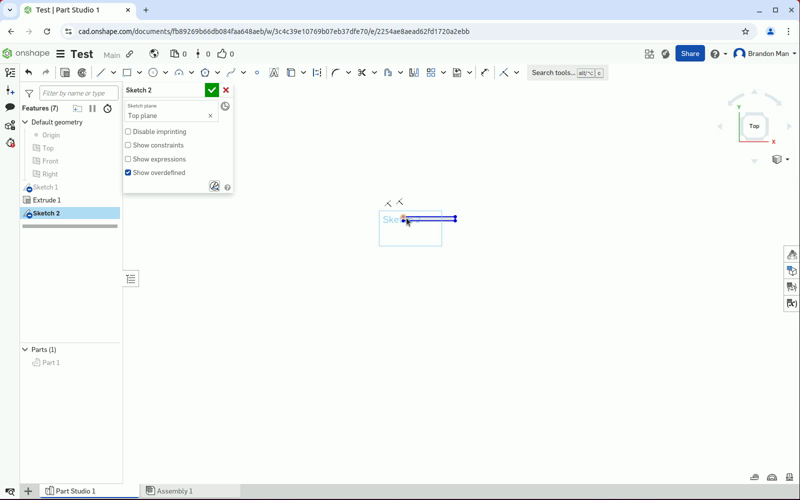
scroll(6)
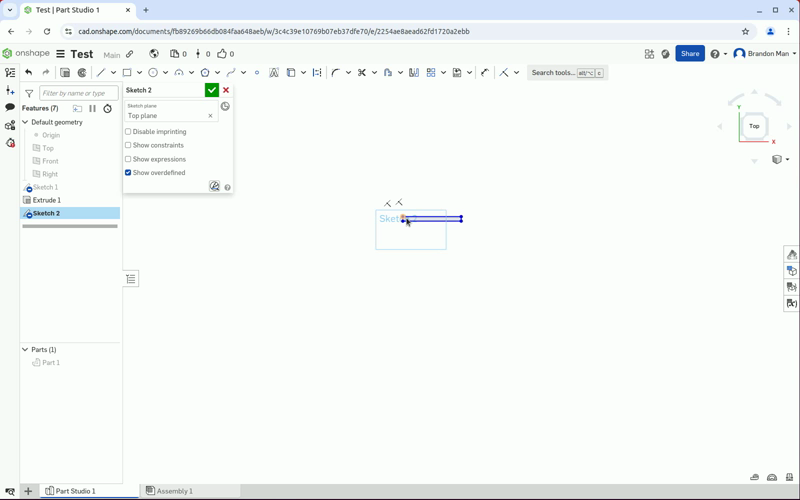
scroll(6)
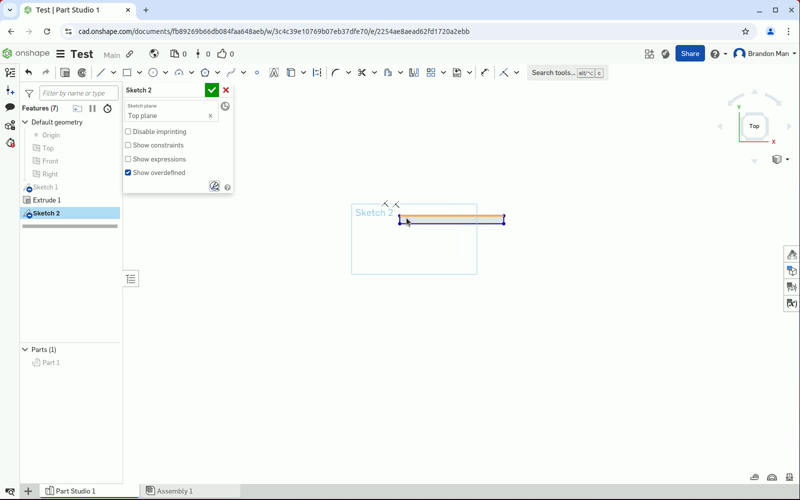
scroll(6)
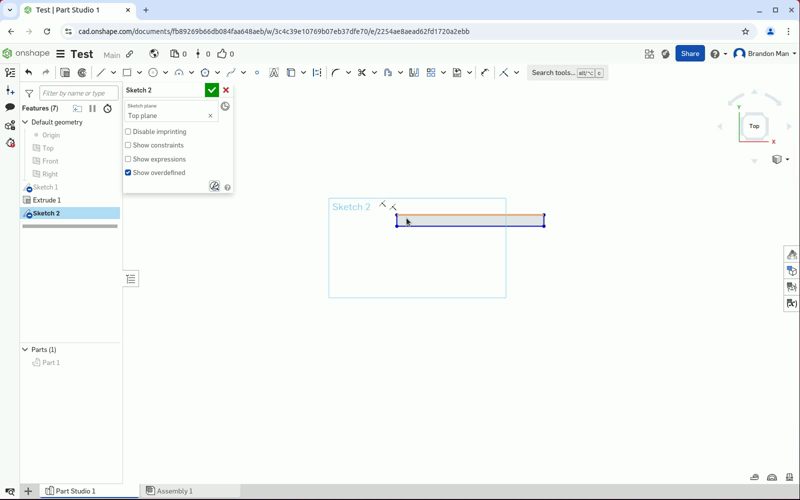
scroll(6)
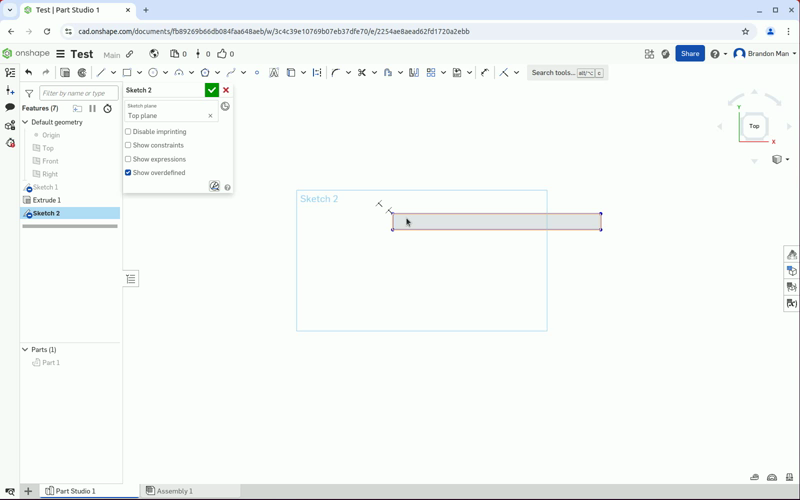
scroll(6)
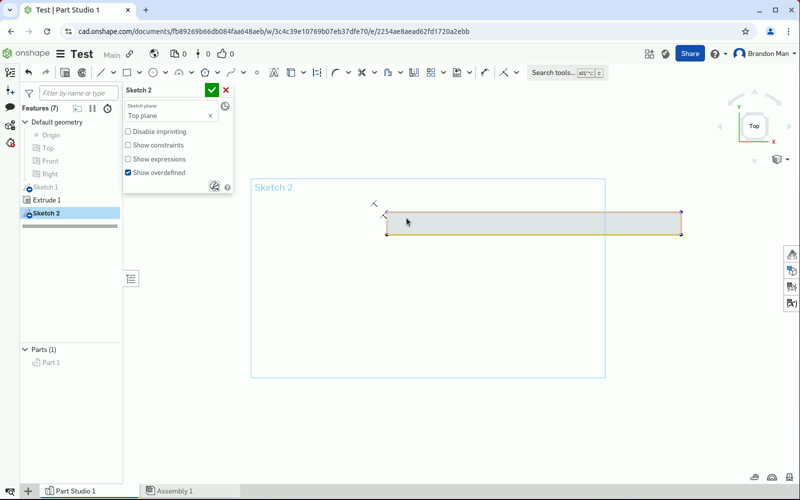
scroll(6)
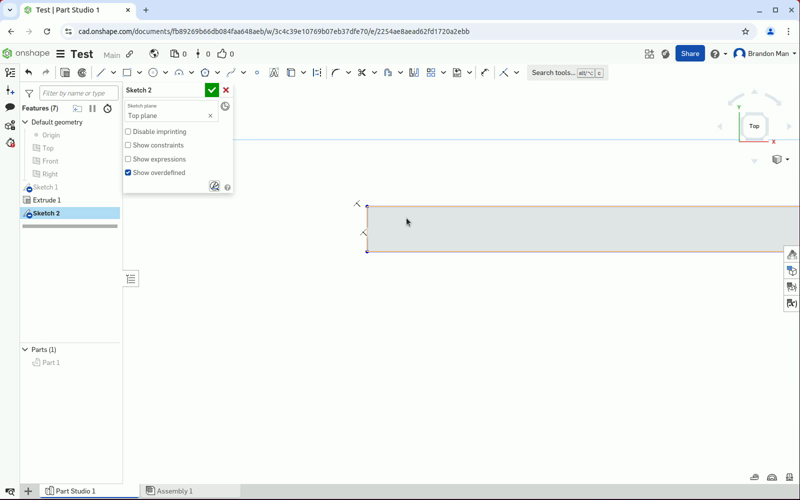
click(406, 217)
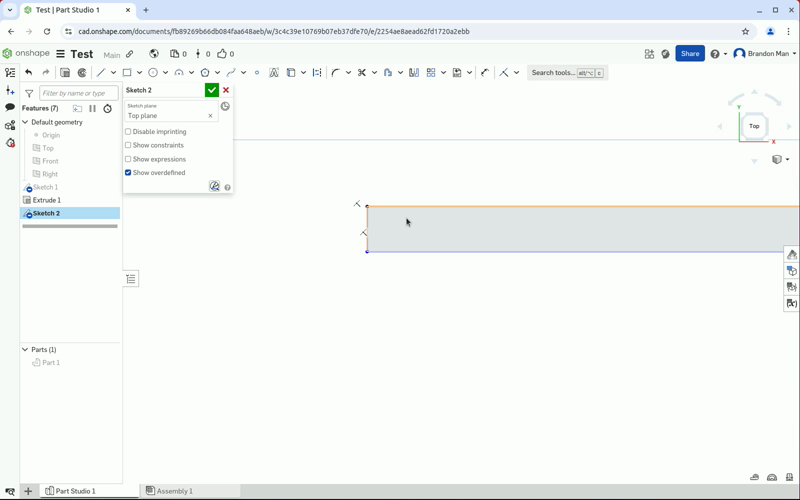
scroll(-6)
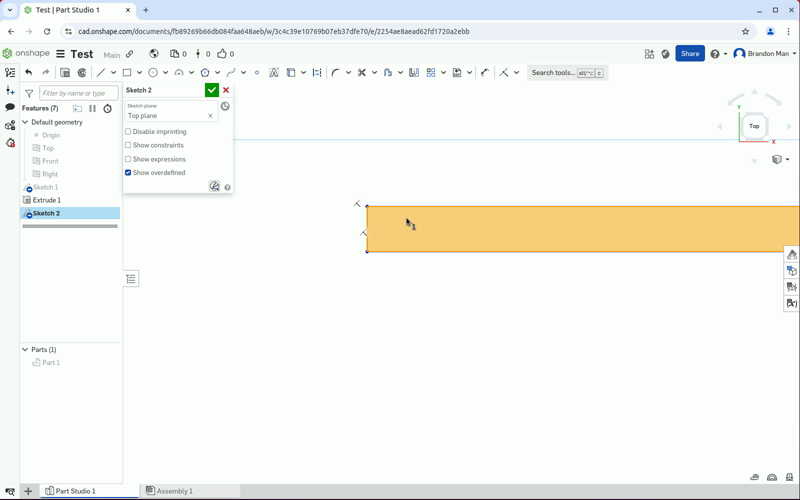
scroll(-6)
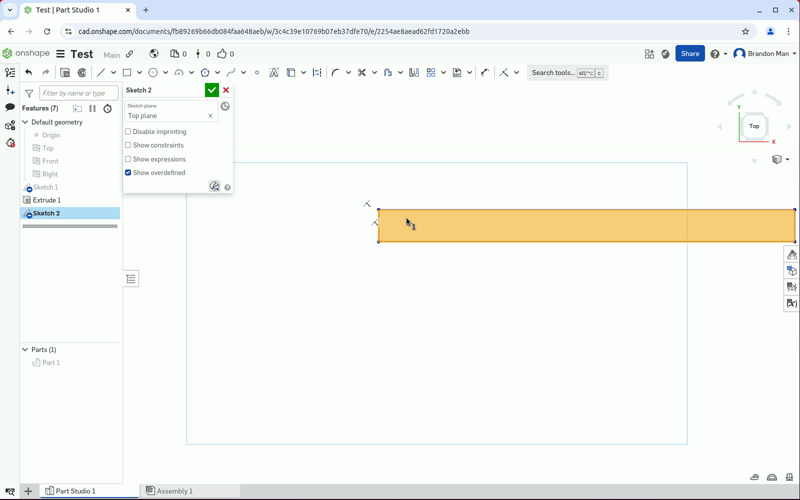
scroll(-6)
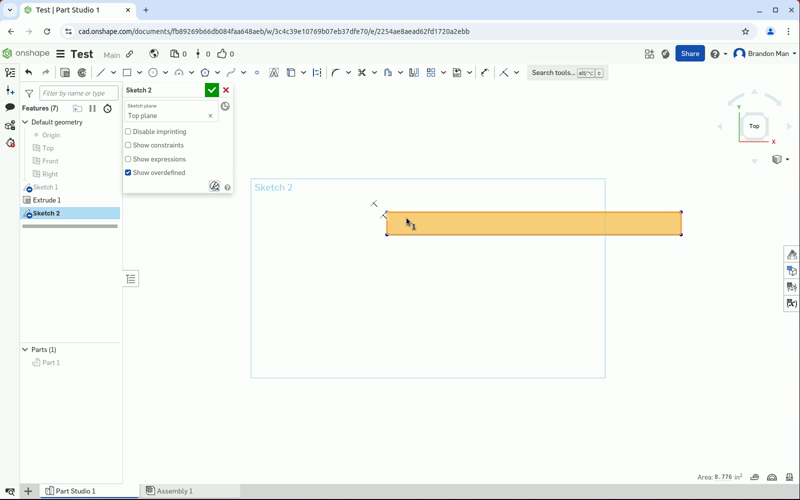
scroll(-6)
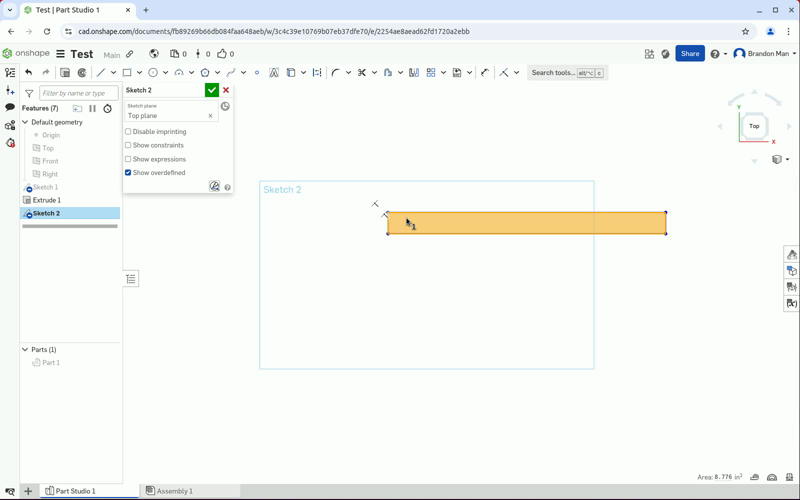
scroll(-6)
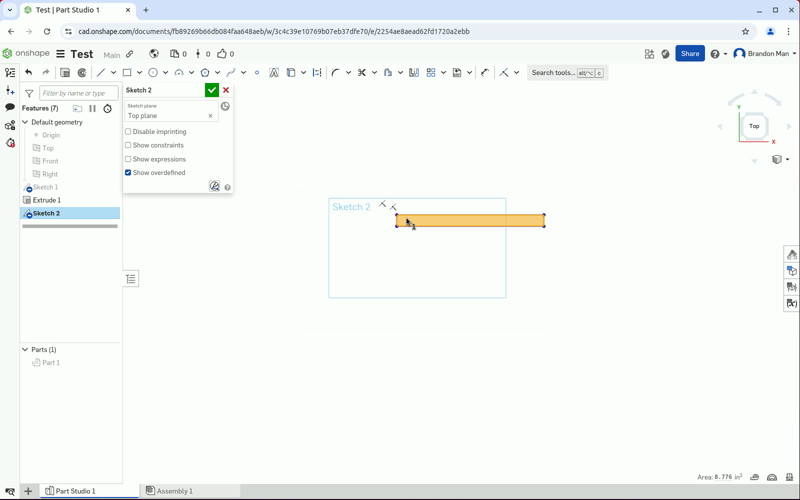
scroll(-6)
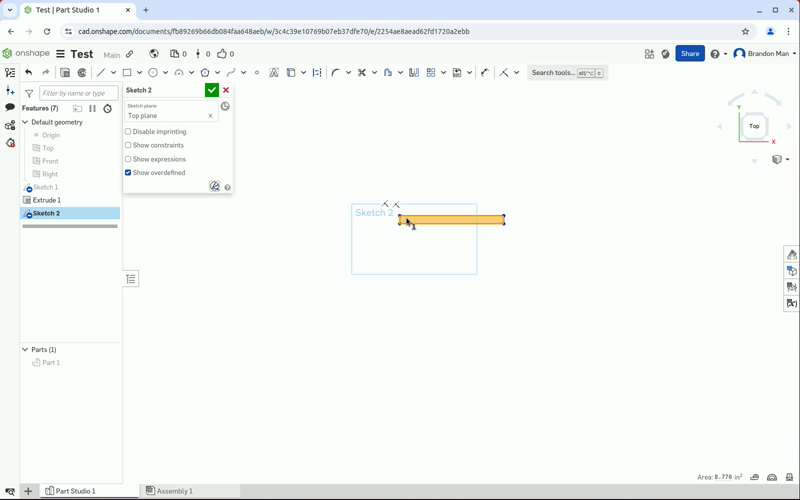
scroll(-6)
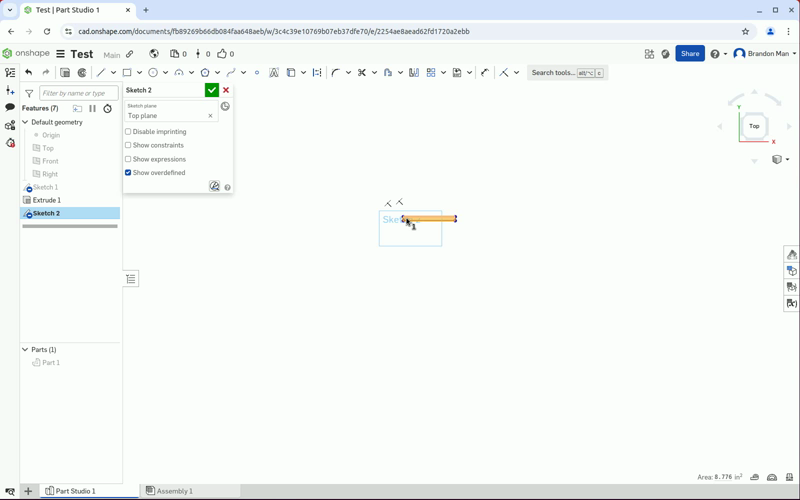
mouse_move(73, 352)
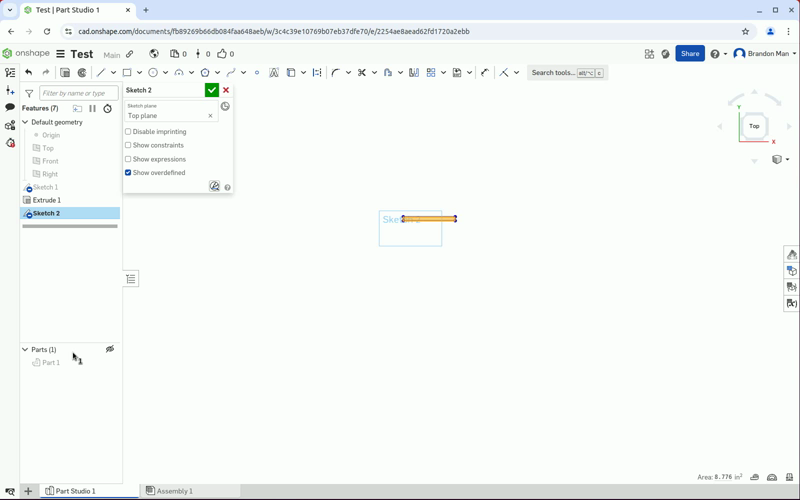
key(shift+y)
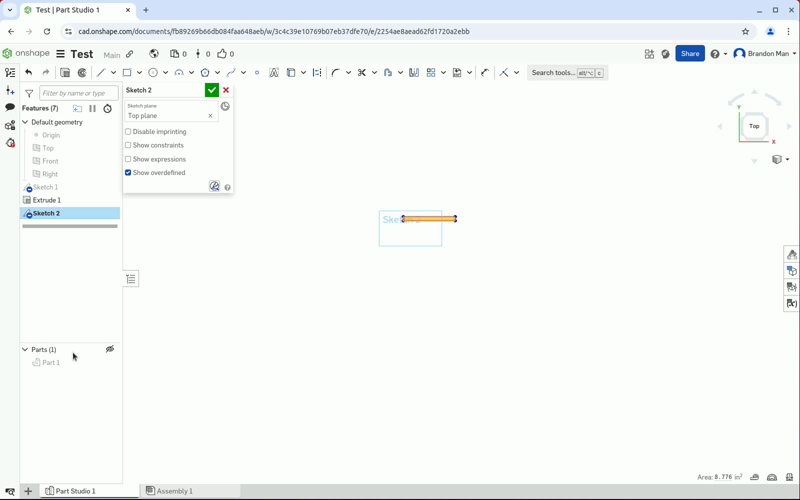
key(shift+e)
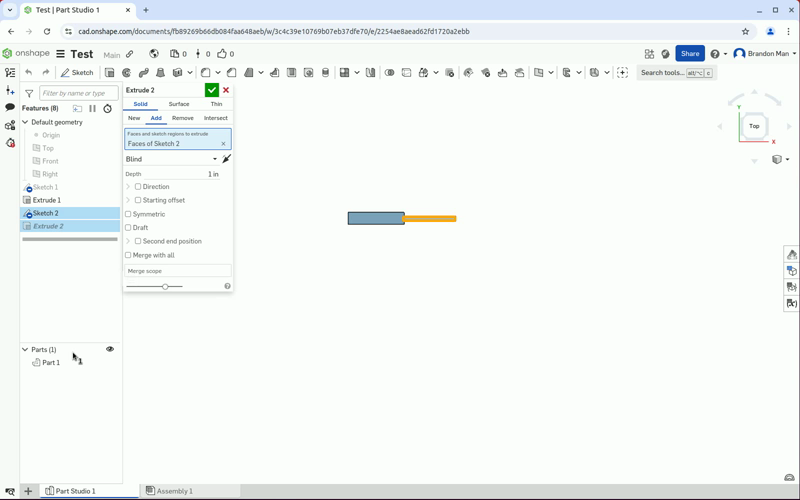
mouse_move(143, 106)
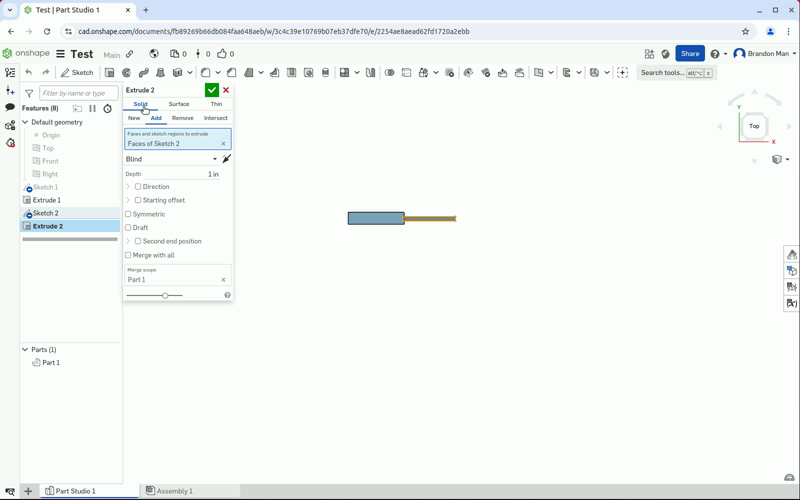
click(143, 106)
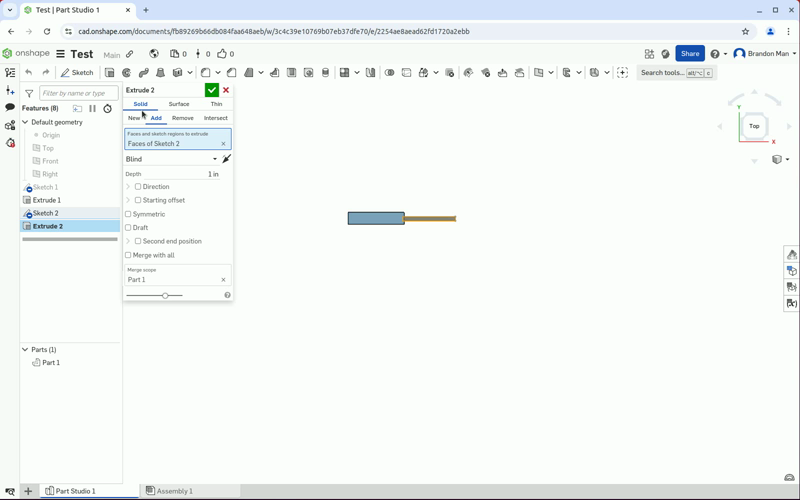
mouse_move(137, 120)
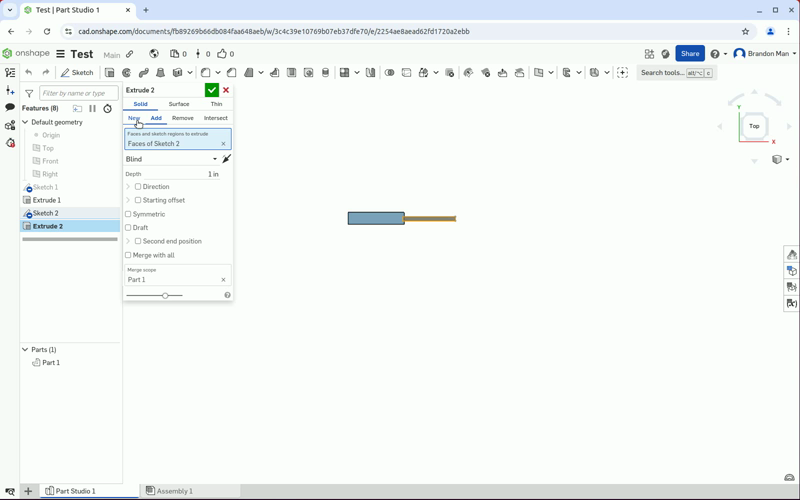
click(137, 120)
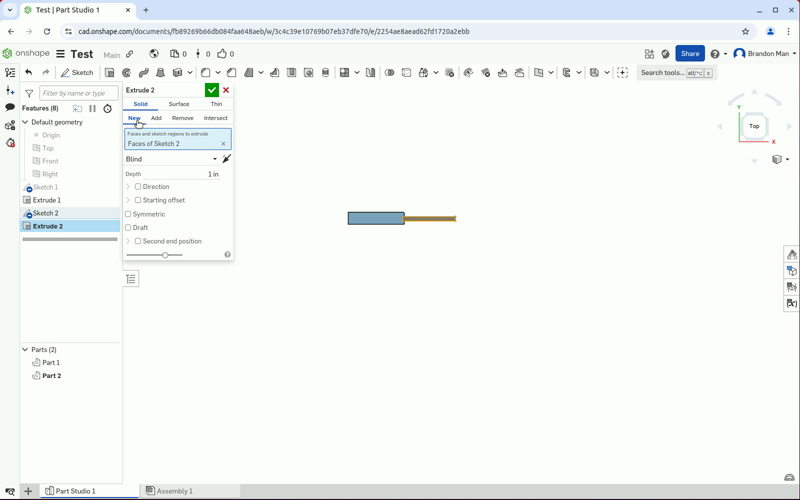
key(tab, 4)
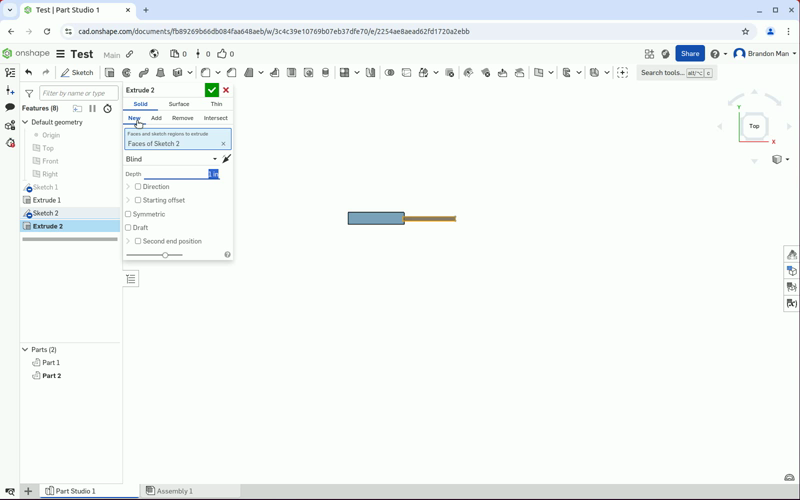
text(0.241)
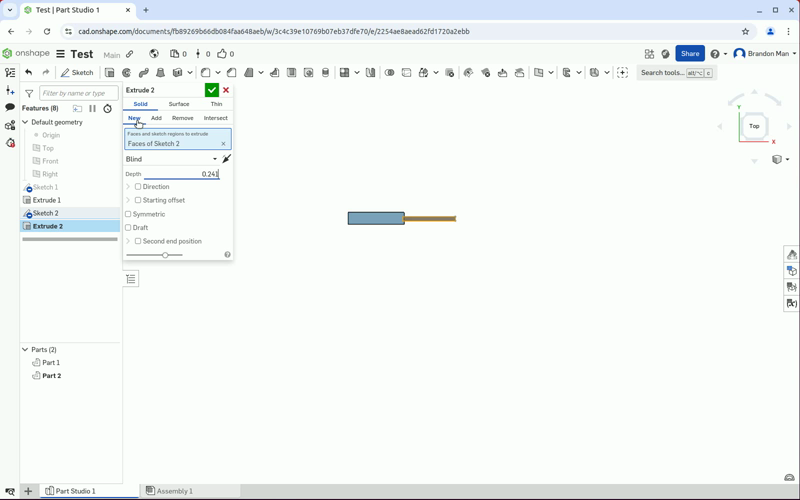
key(enter)
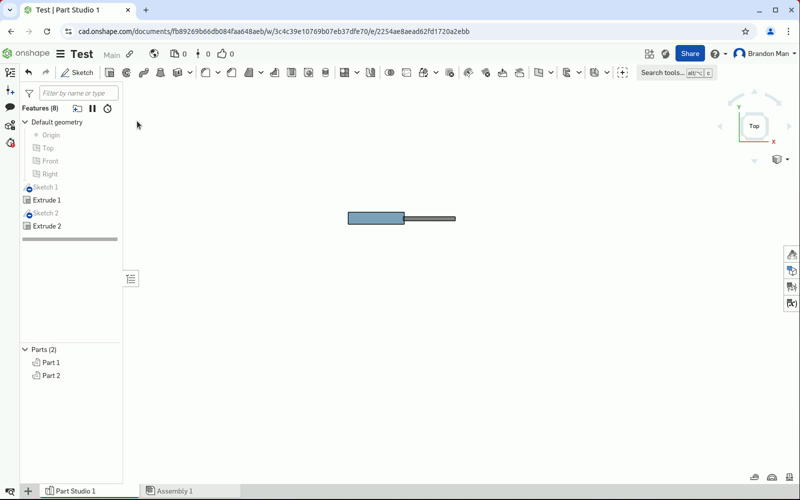
key(shift+h)
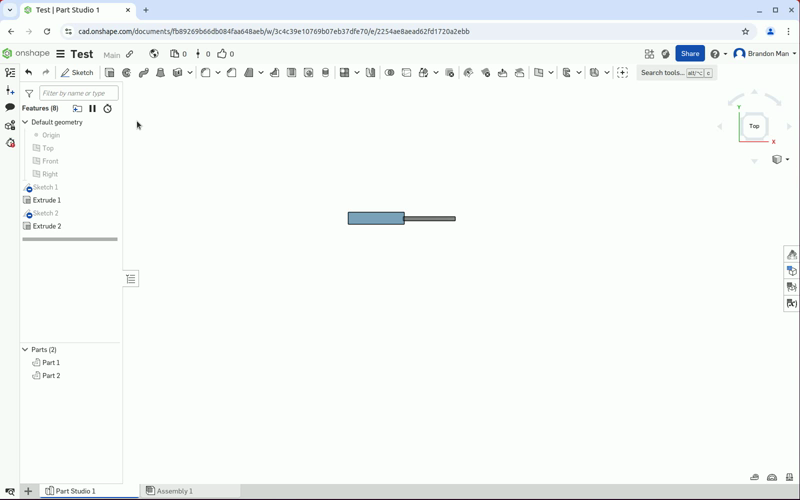
key(shift+h)
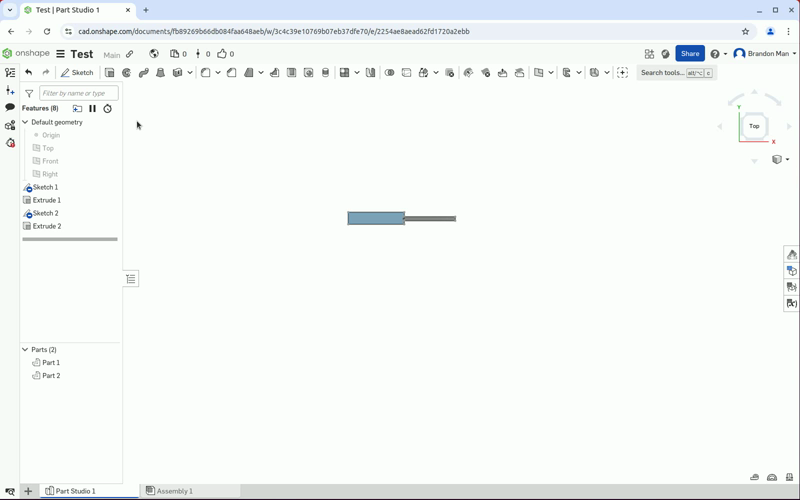
key(shift+7)
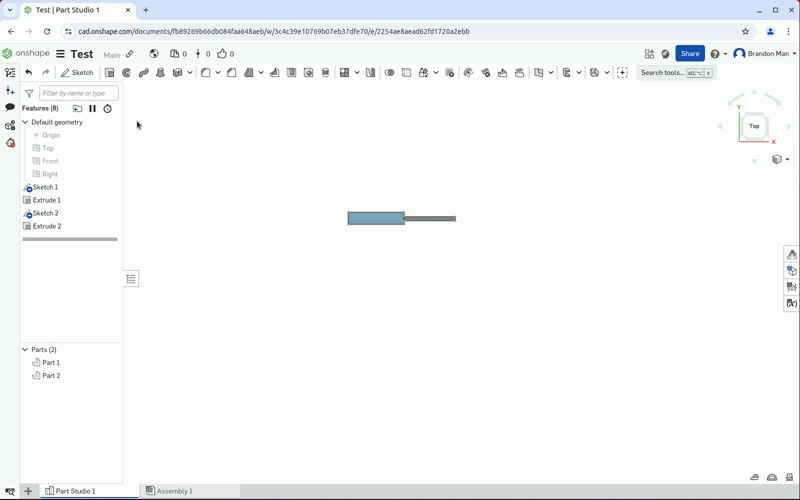
key(up, 3)
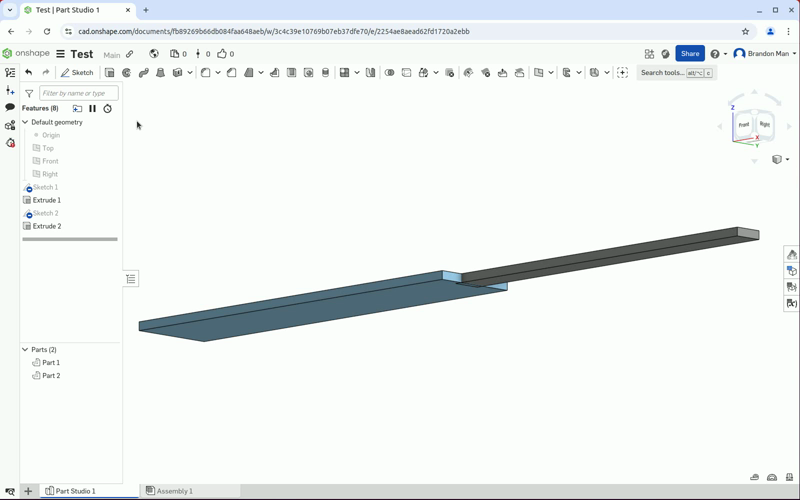
key(left, 3)
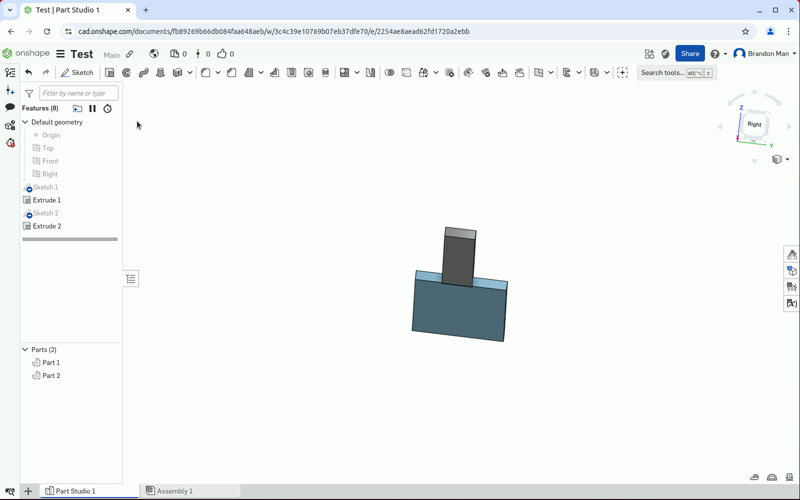
key(right, 3)
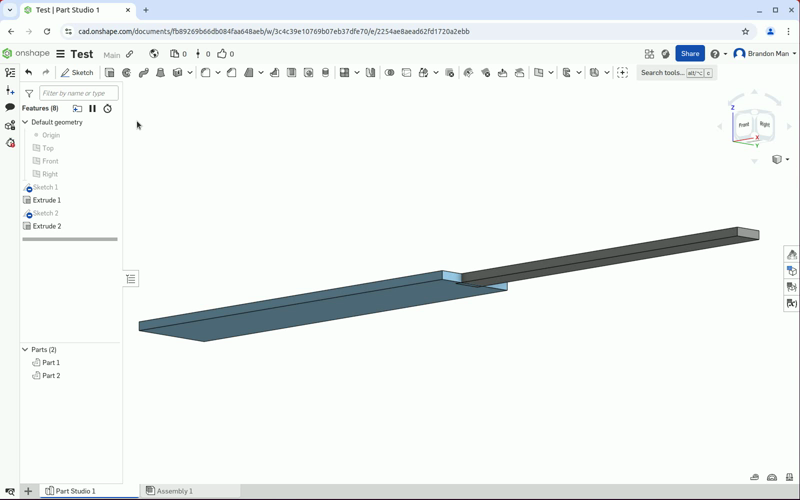
key(down, 3)
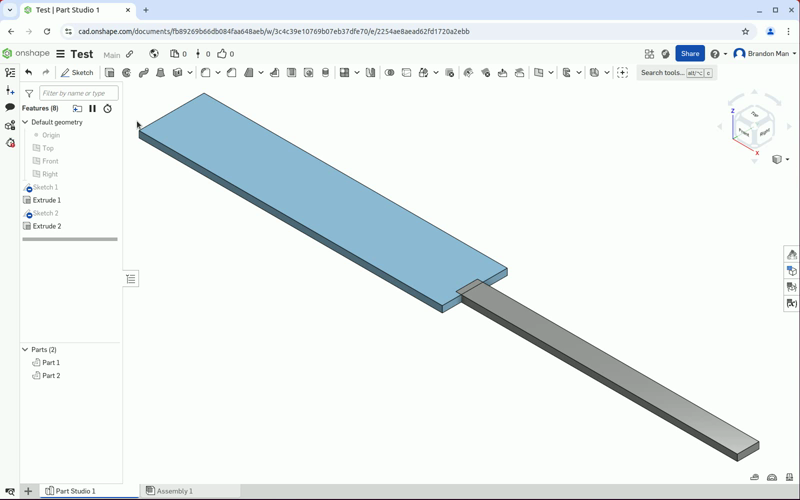
mouse_move(73, 189)
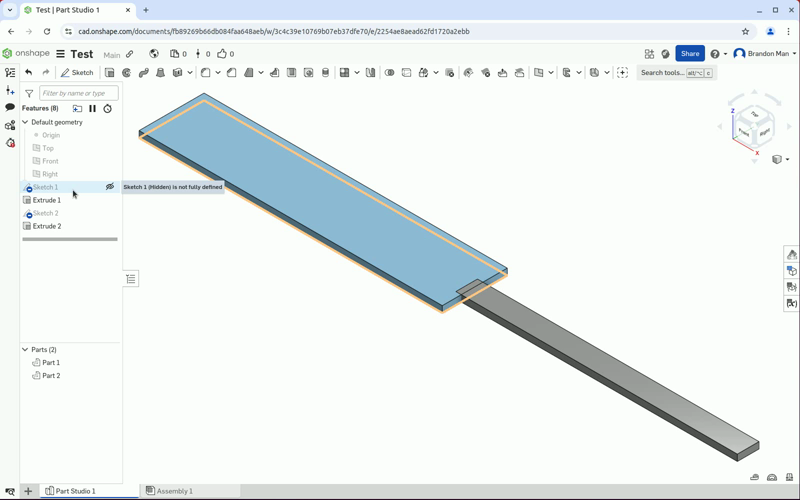
click(73, 189)